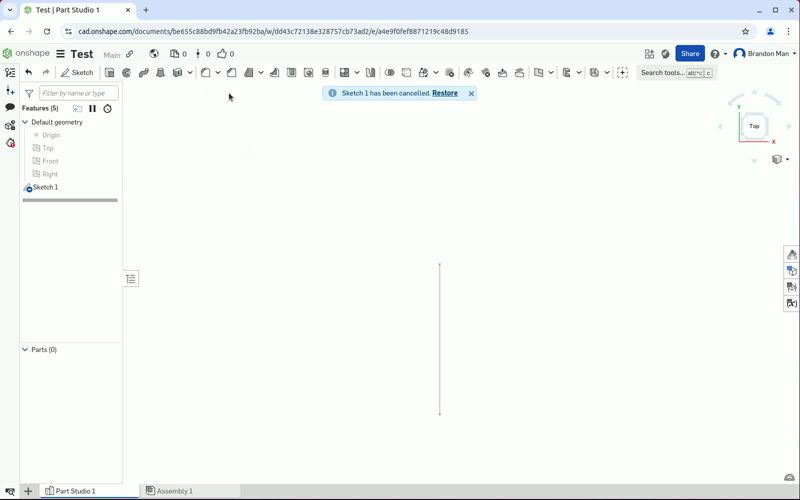
key(shift+h)
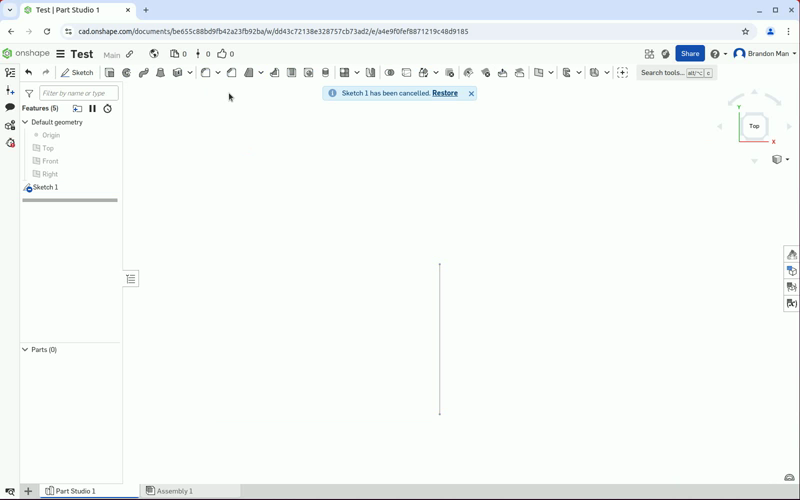
key(shift+s)
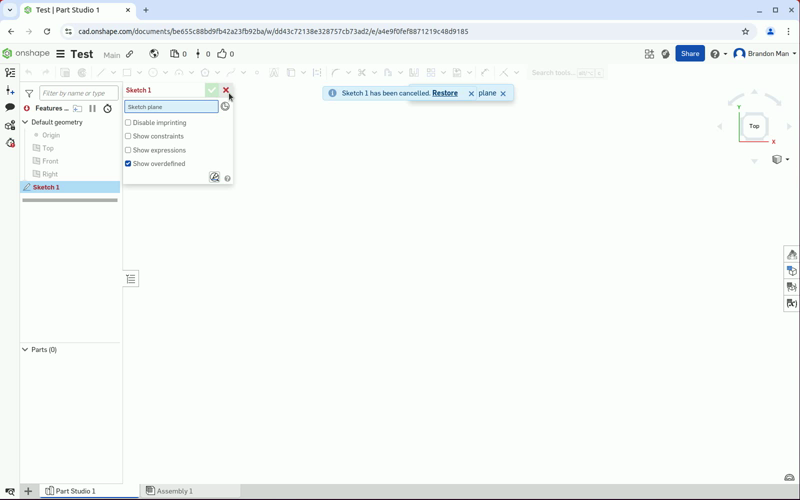
mouse_move(73, 150)
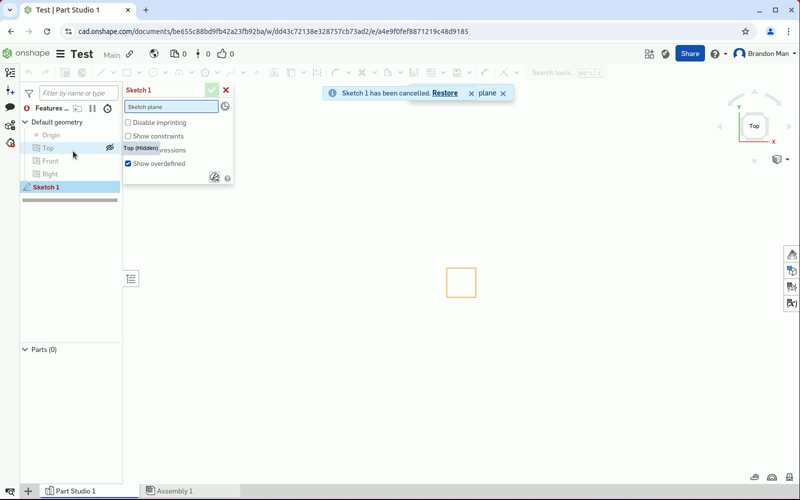
click(73, 150)
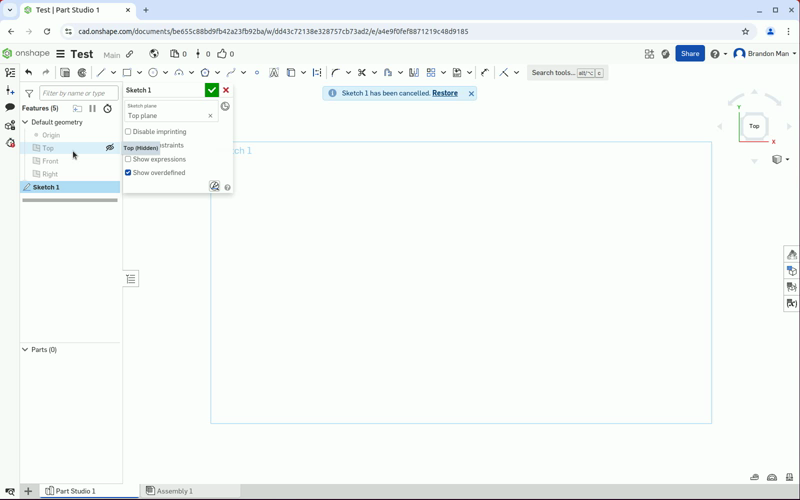
mouse_move(73, 352)
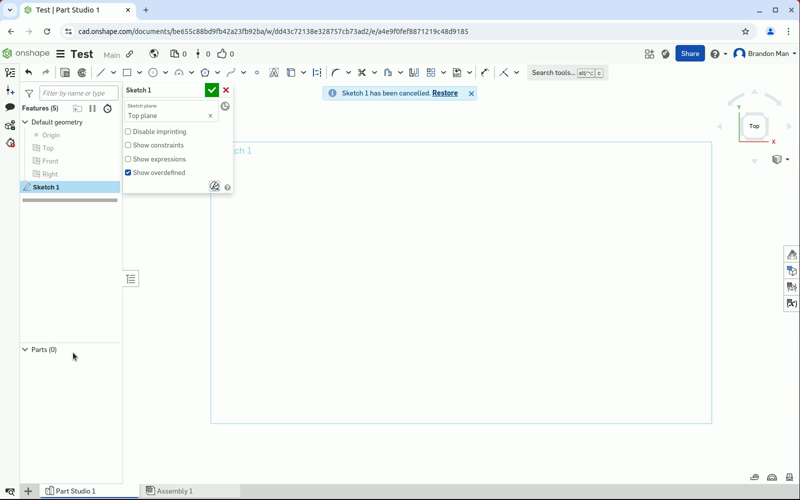
key(y)
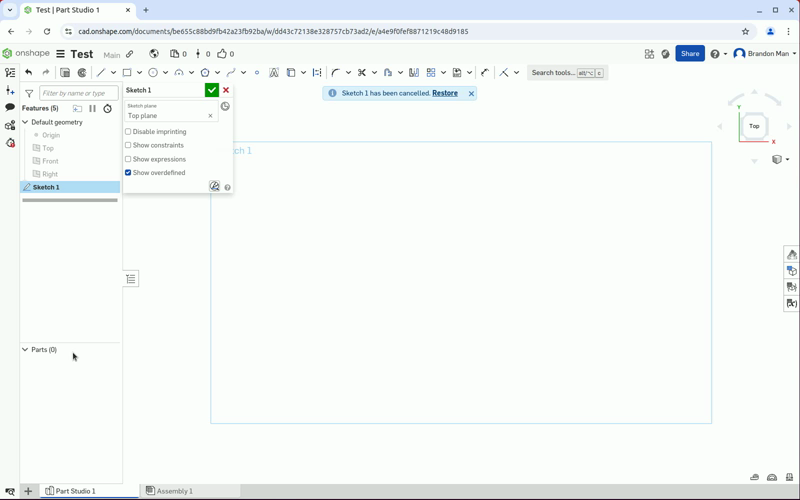
key(l)
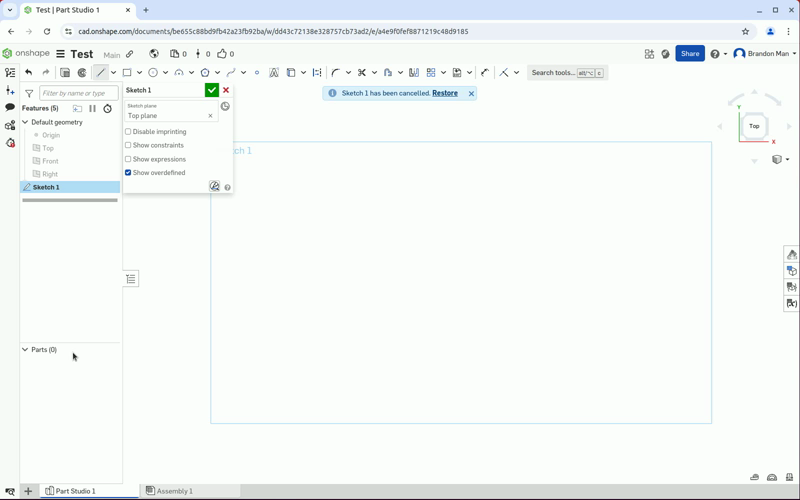
key_down(shift)
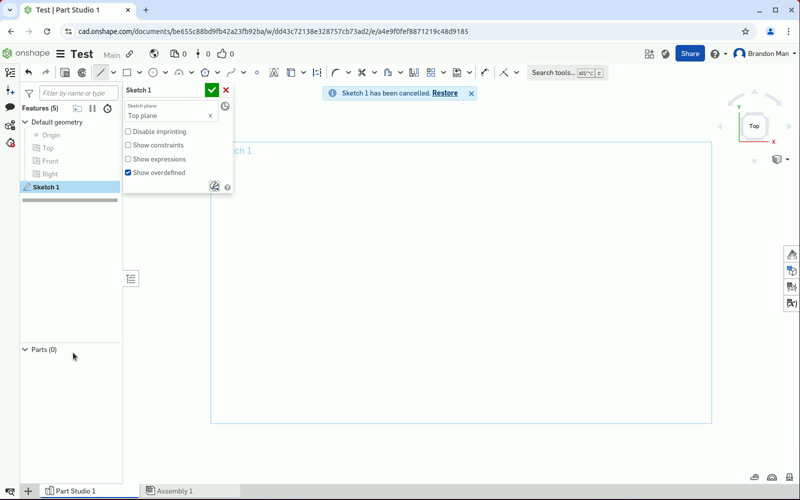
mouse_move(460, 282)
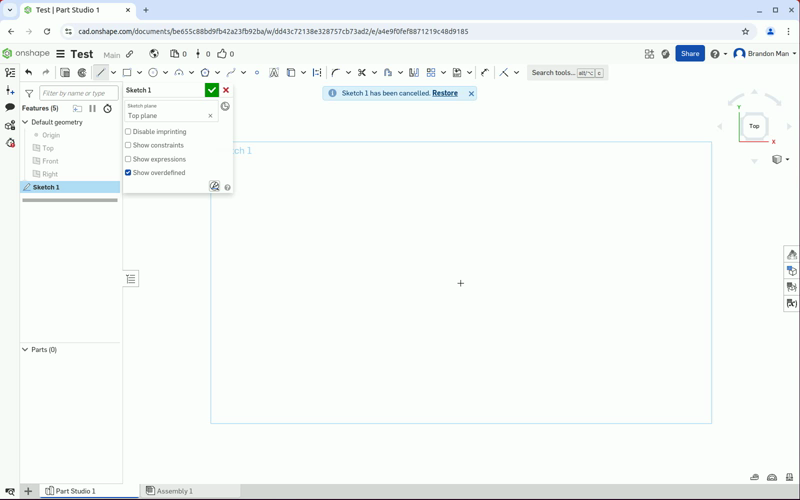
click(460, 282)
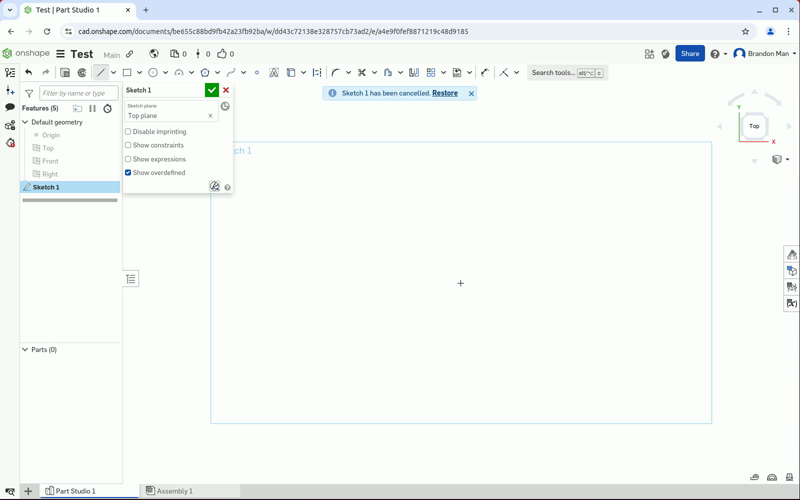
key_up(shift)
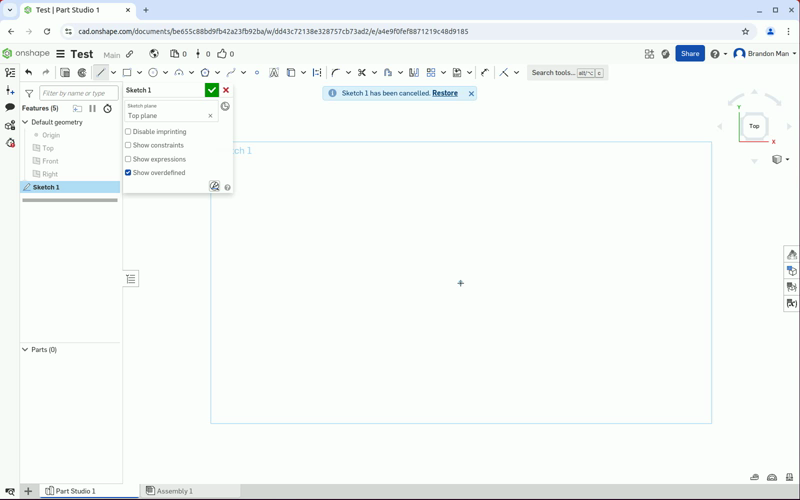
key_down(shift)
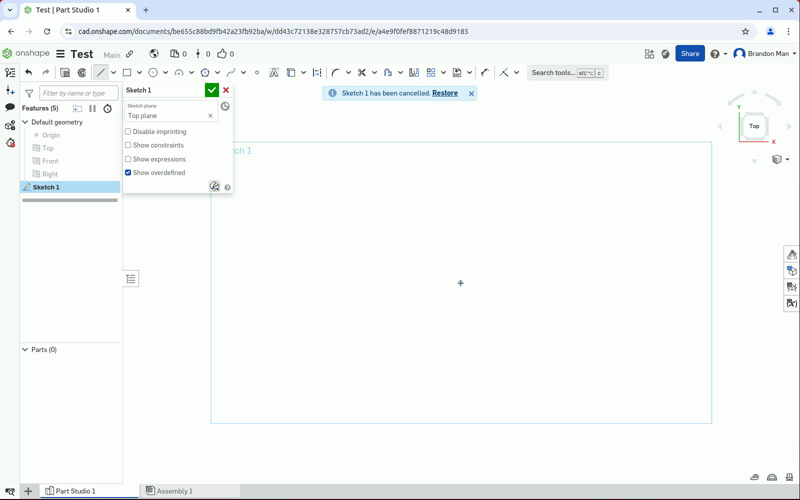
mouse_move(562, 282)
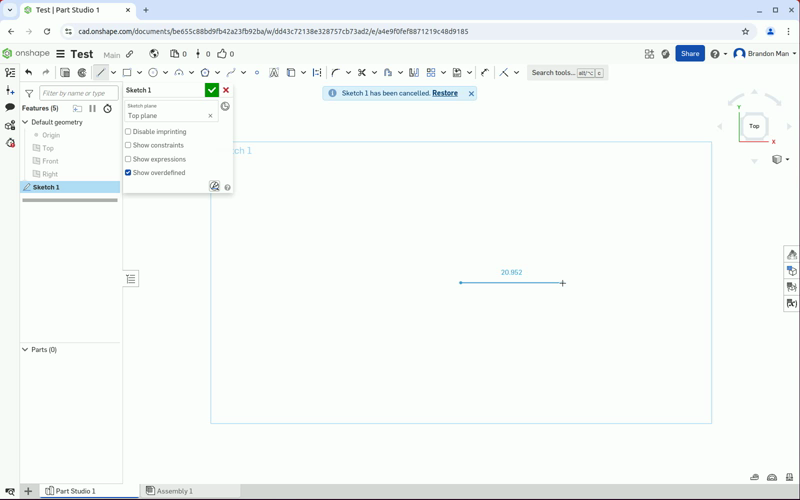
click(562, 282)
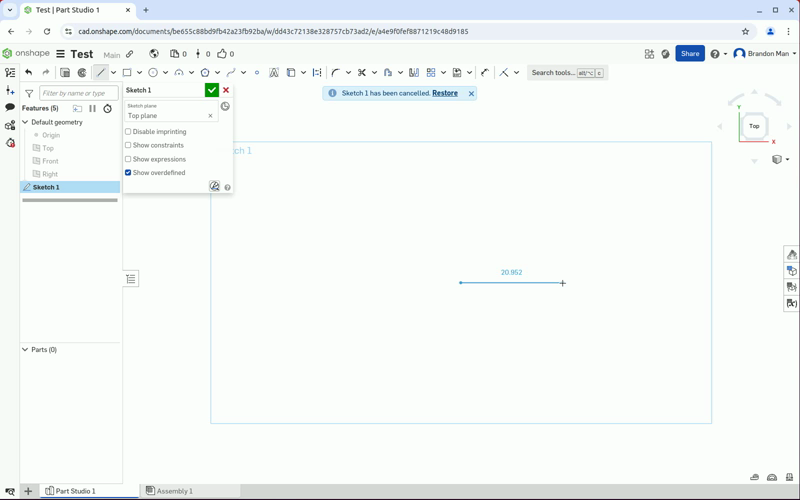
key_up(shift)
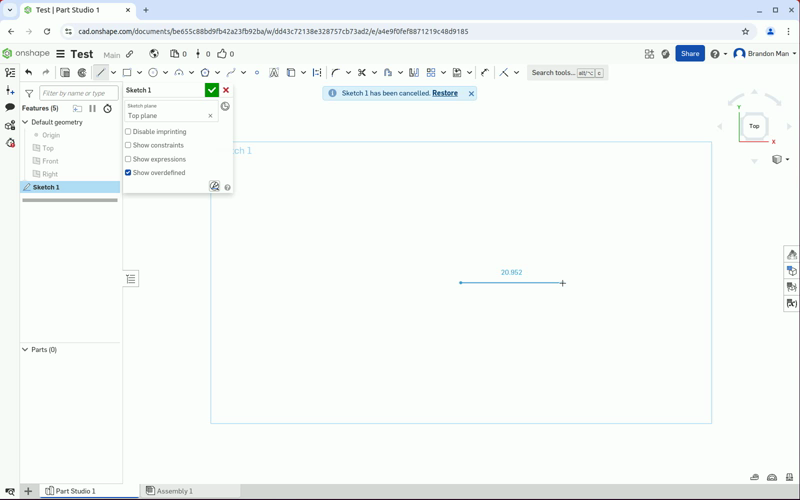
key_down(shift)
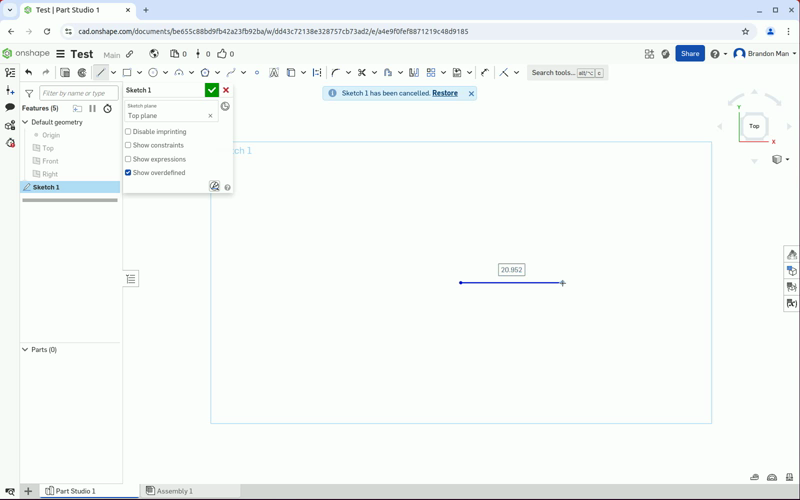
mouse_move(562, 170)
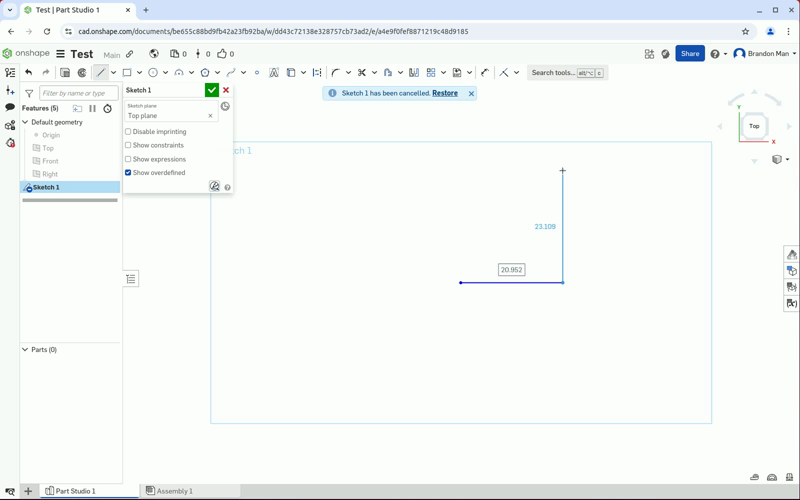
click(562, 170)
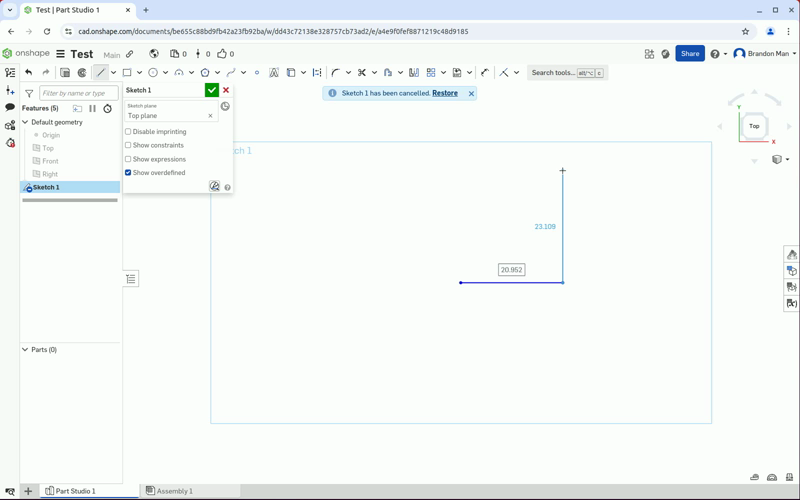
key_up(shift)
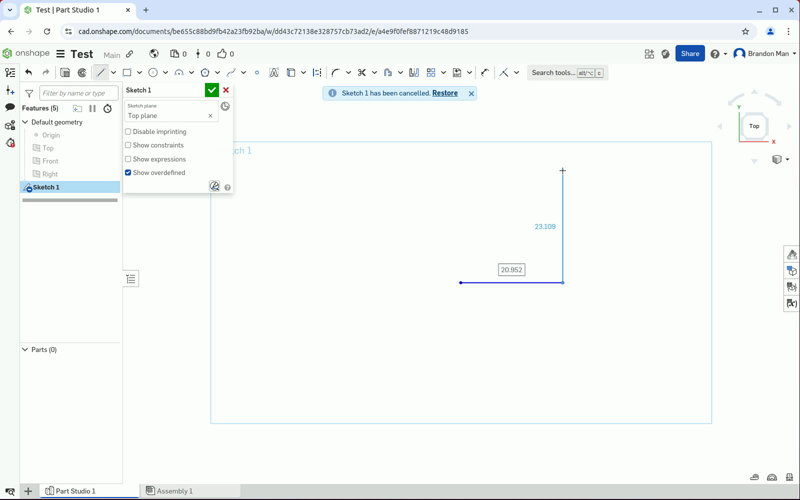
key_down(shift)
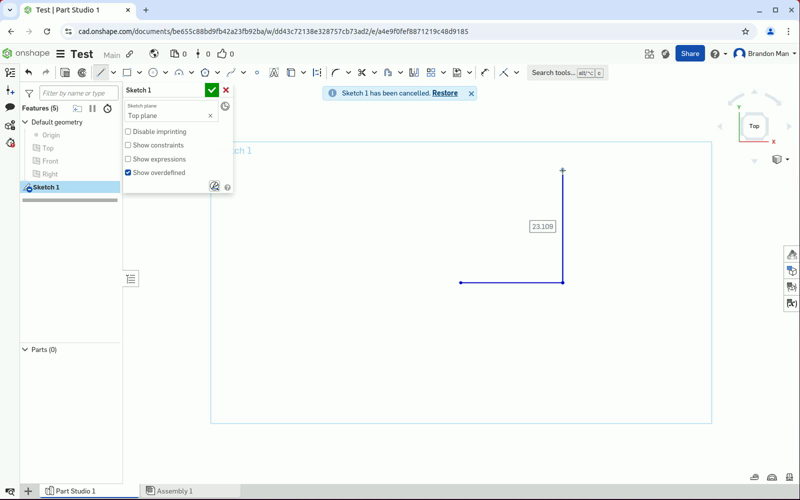
mouse_move(589, 170)
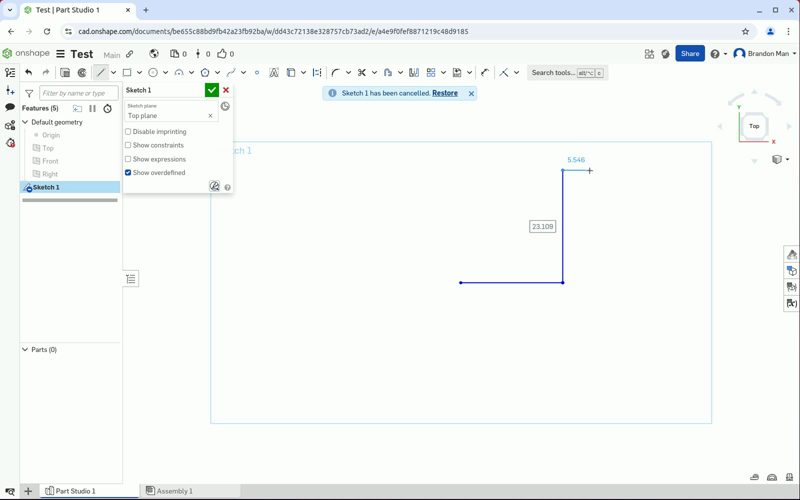
mouse_move(538, 170)
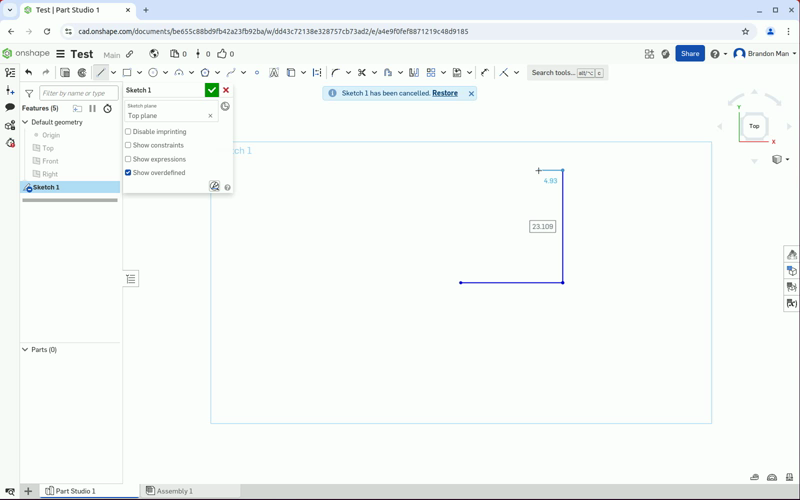
click(538, 170)
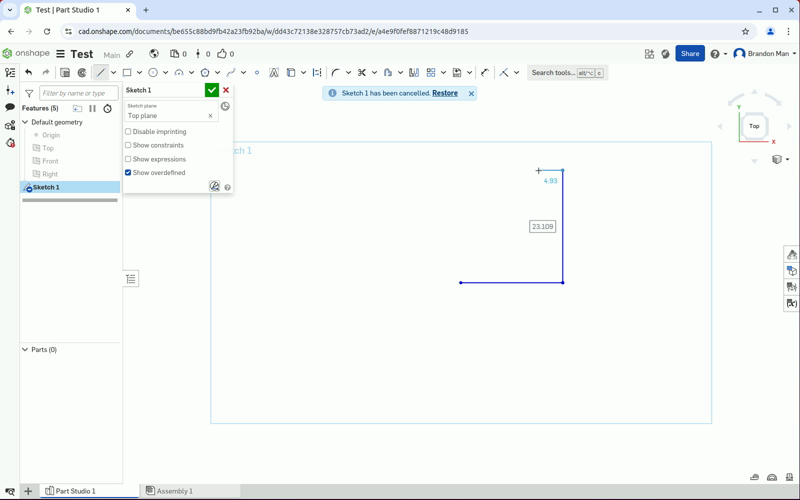
key_up(shift)
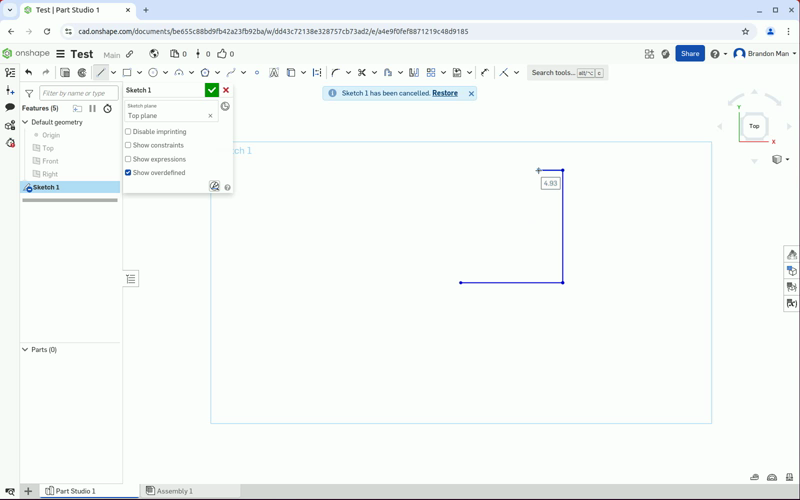
key_down(shift)
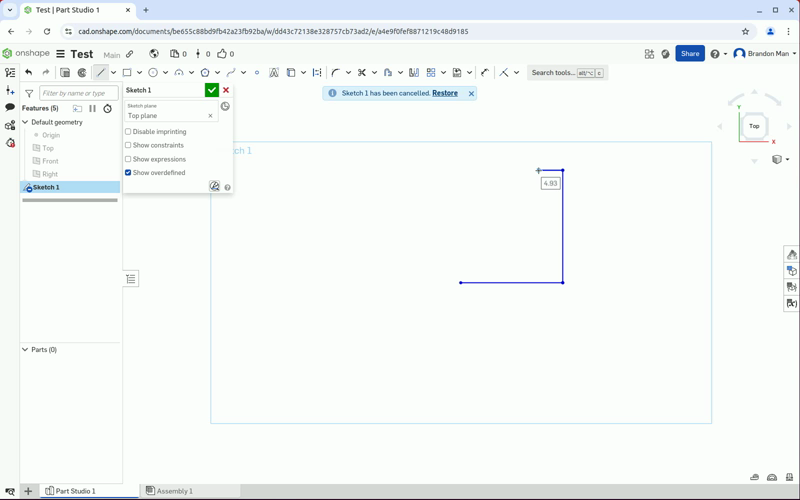
mouse_move(473, 226)
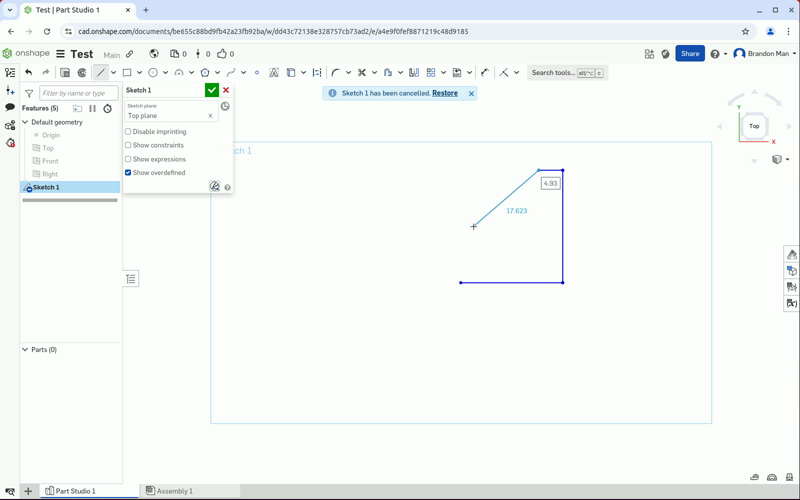
click(473, 226)
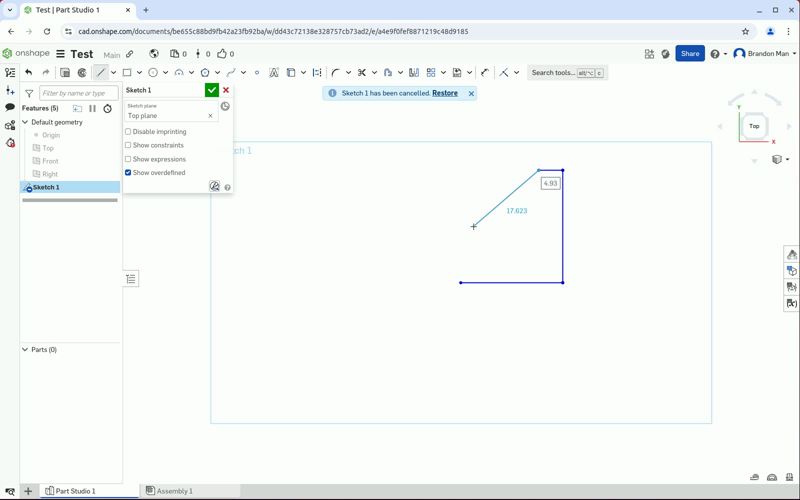
key_up(shift)
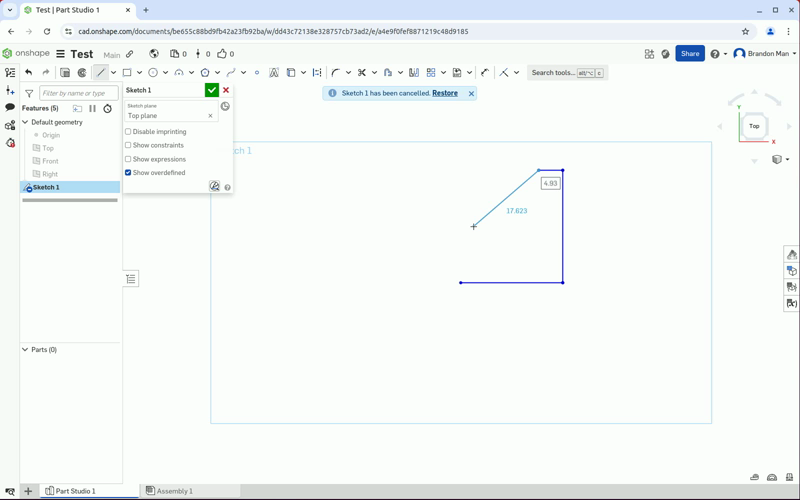
key_down(shift)
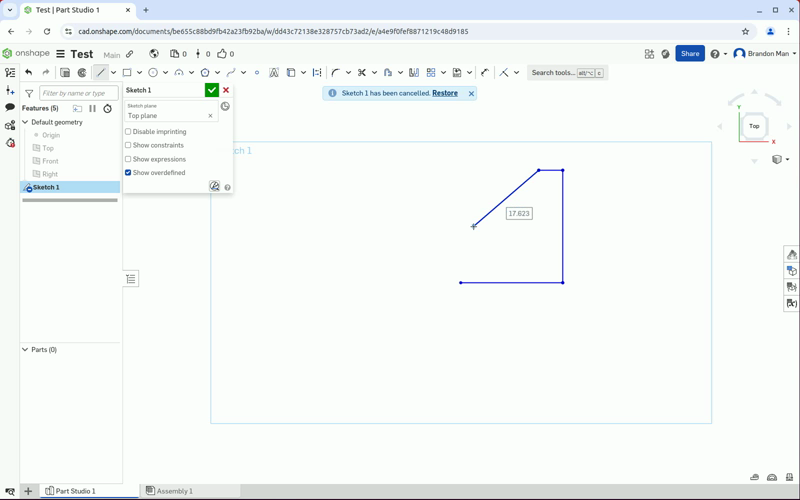
mouse_move(503, 226)
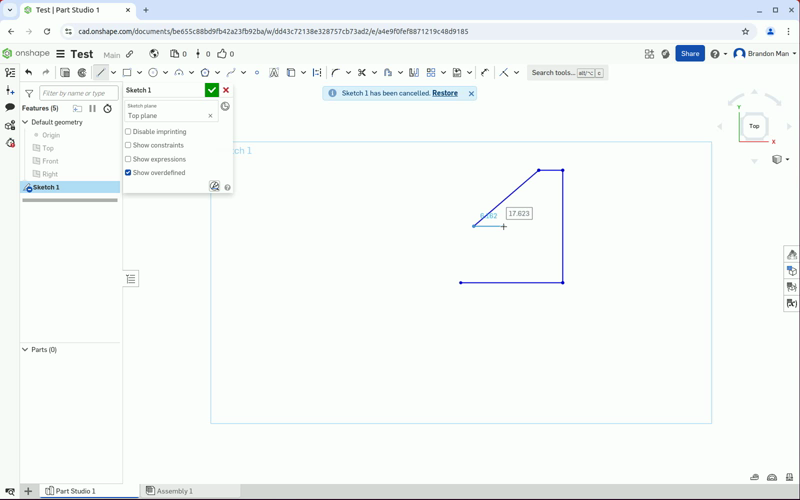
mouse_move(460, 226)
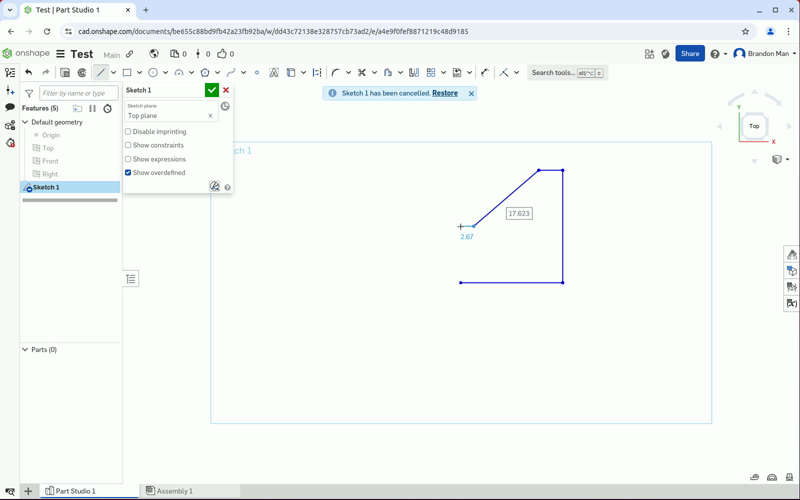
click(460, 226)
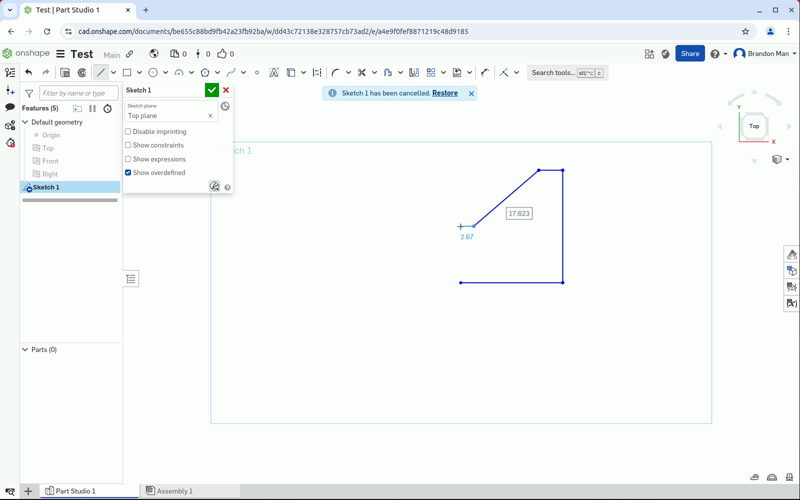
key_up(shift)
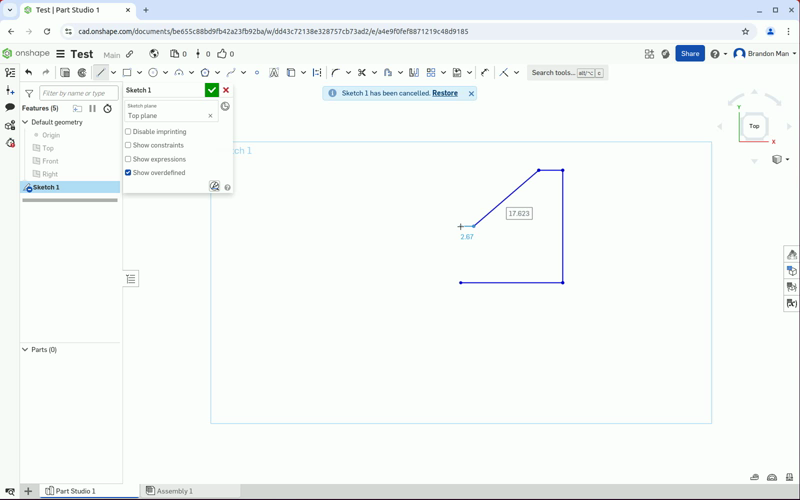
mouse_move(490, 226)
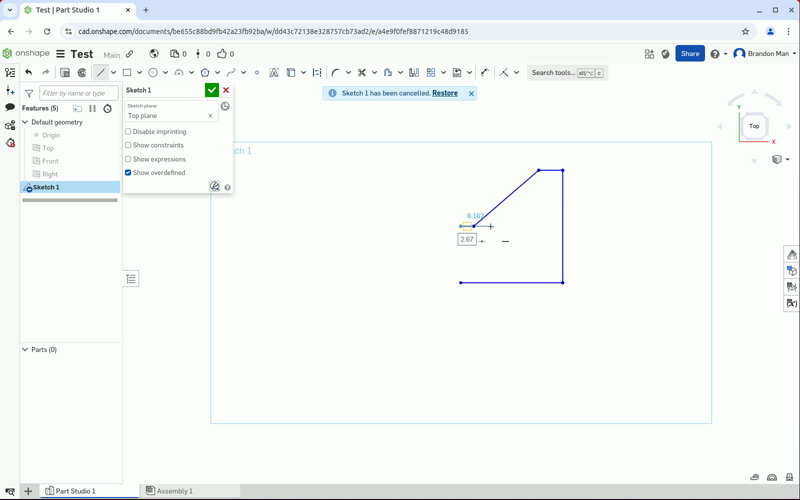
key_down(shift)
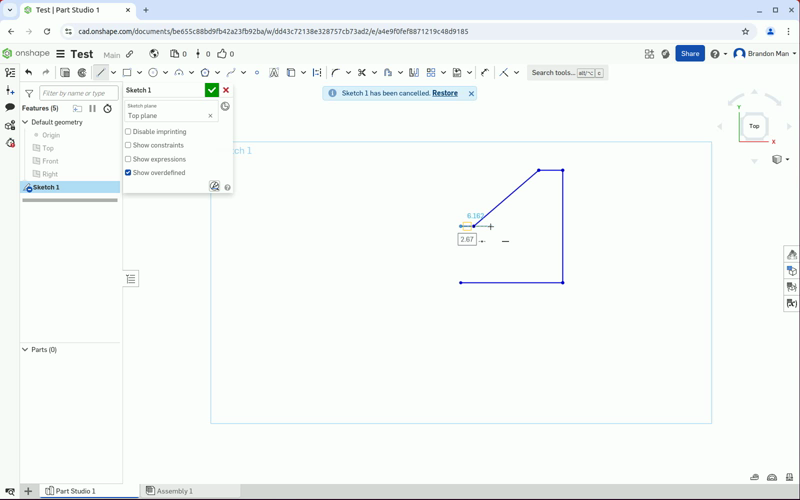
mouse_move(460, 282)
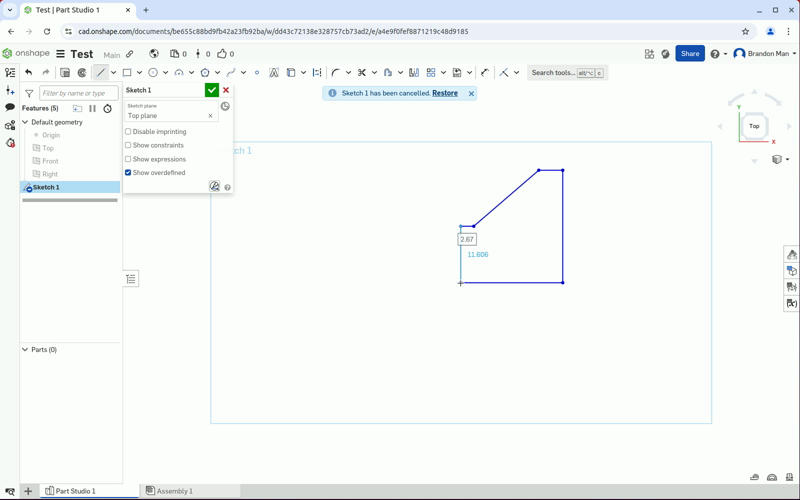
key_up(shift)
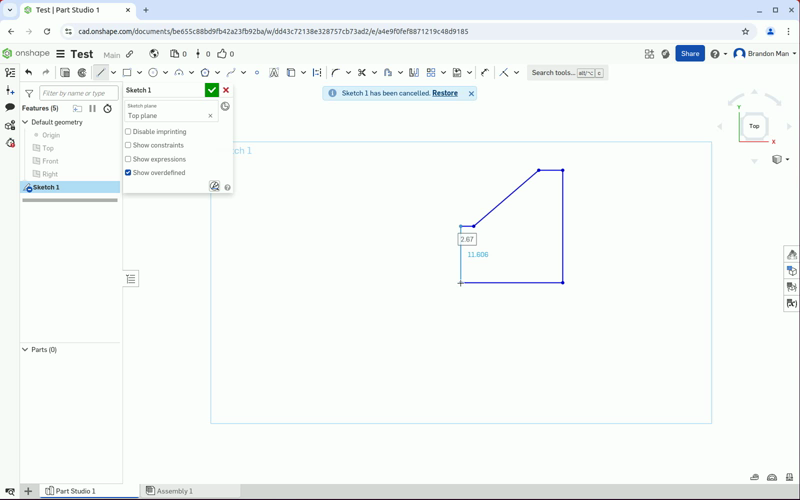
click(460, 282)
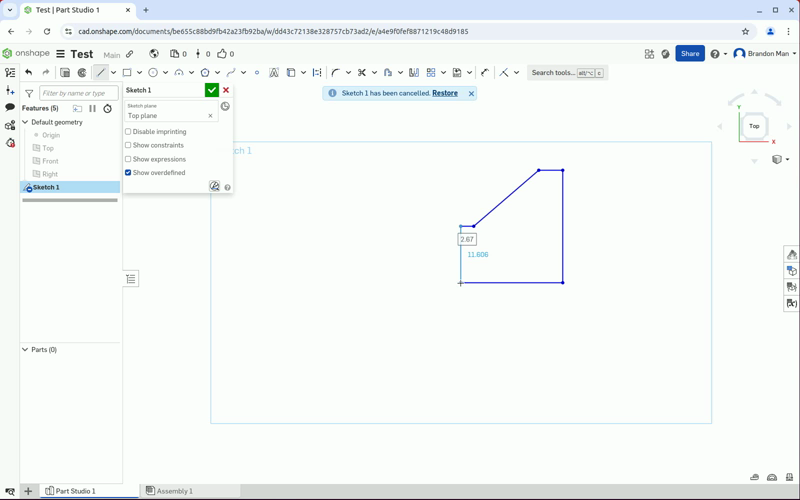
key(esc)
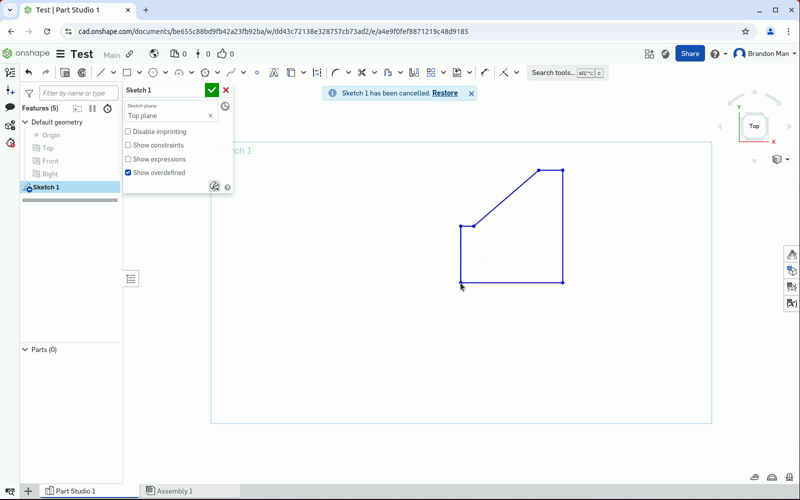
mouse_move(549, 187)
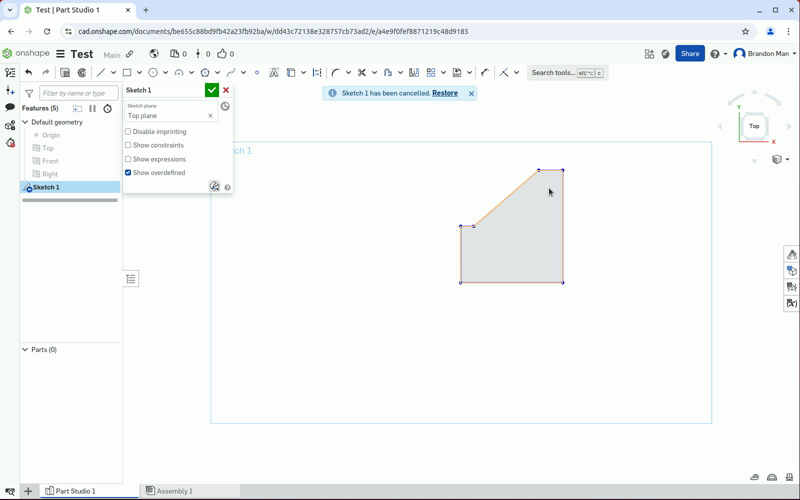
click(549, 187)
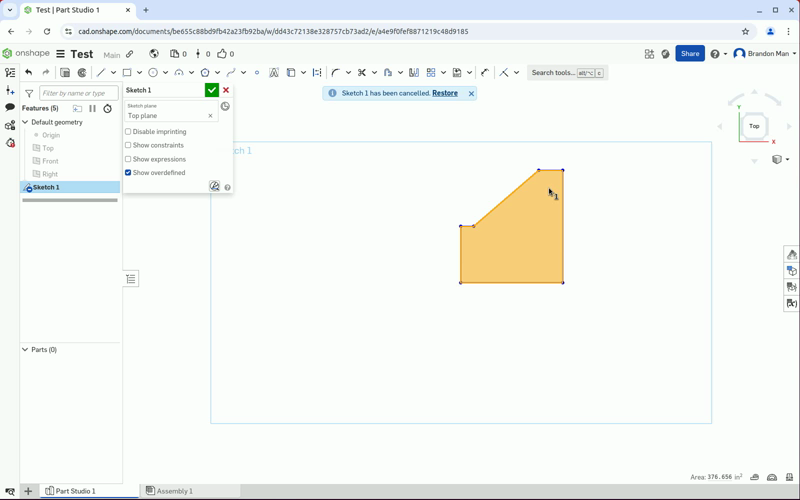
mouse_move(73, 352)
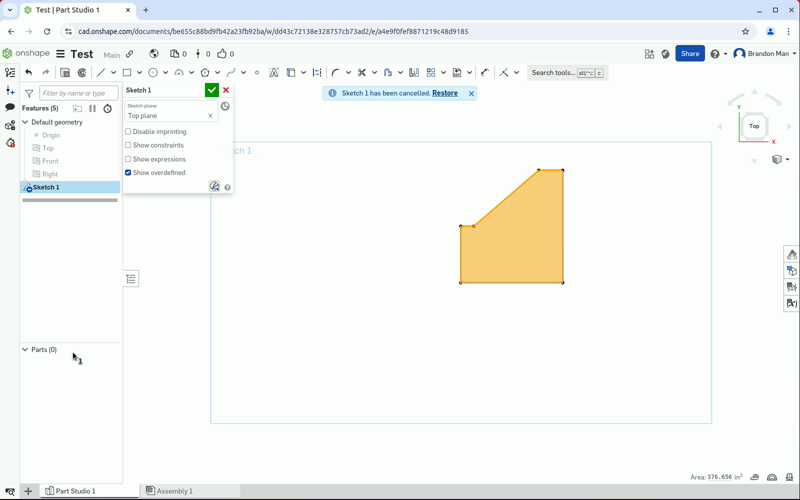
key(shift+y)
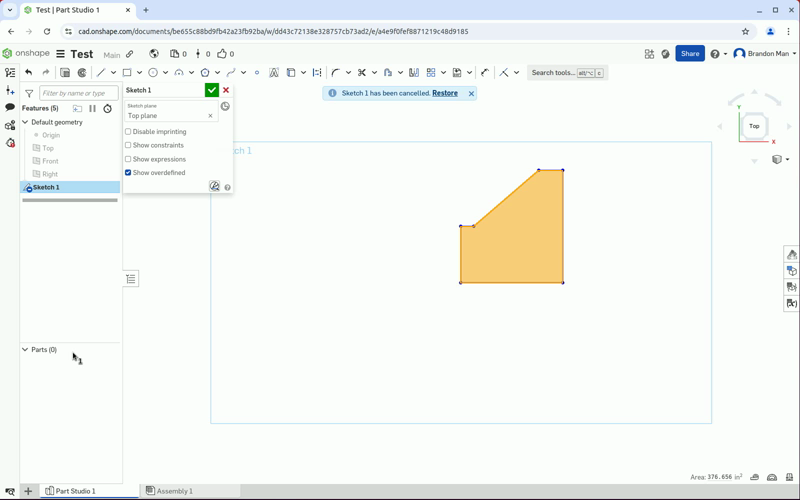
key(shift+e)
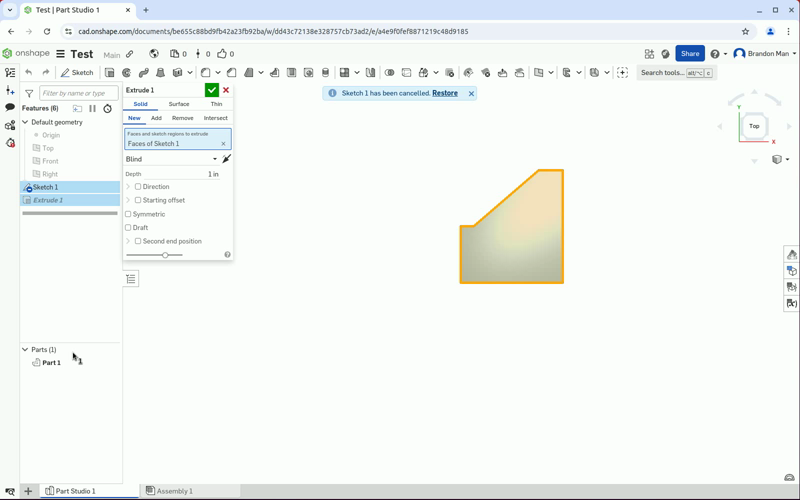
mouse_move(143, 106)
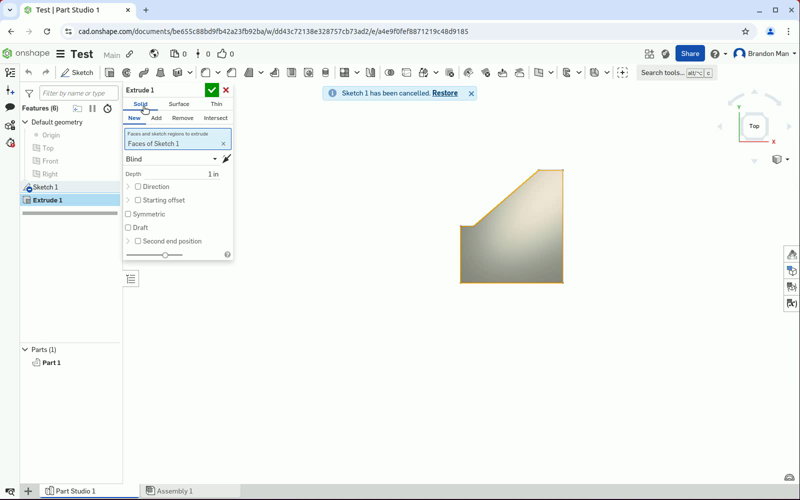
click(143, 106)
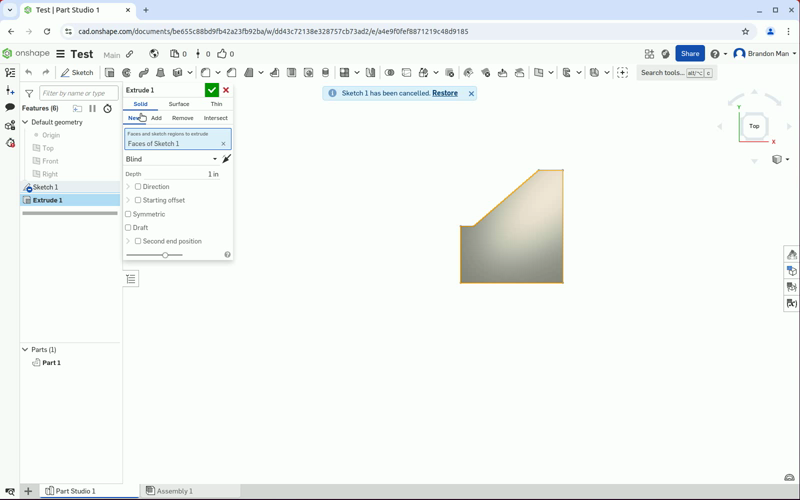
mouse_move(137, 120)
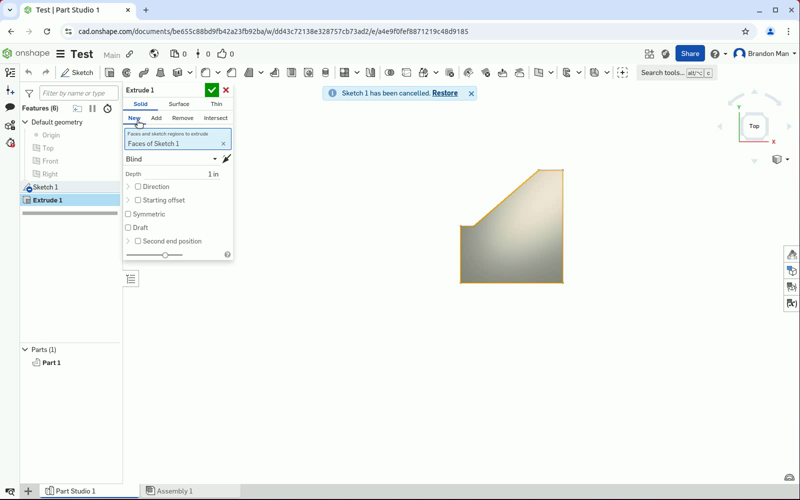
click(137, 120)
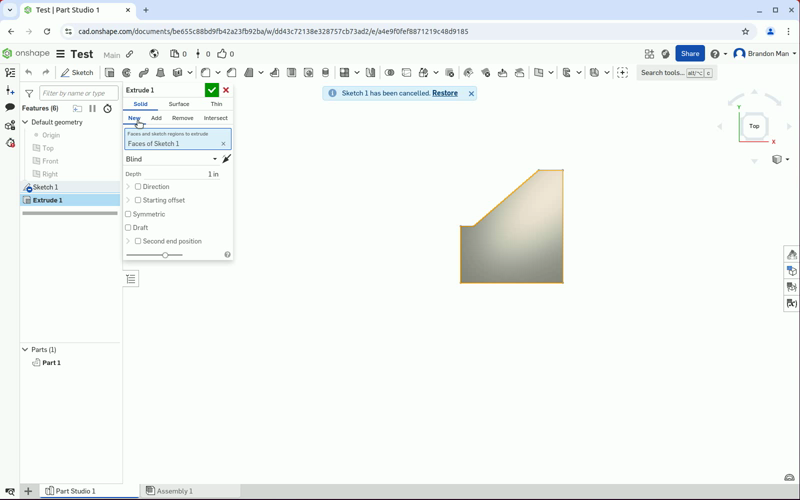
key(tab, 4)
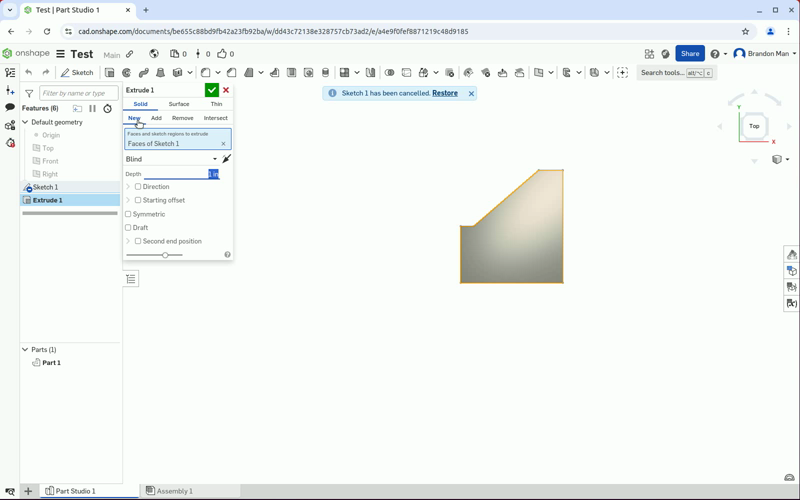
text(6.981)
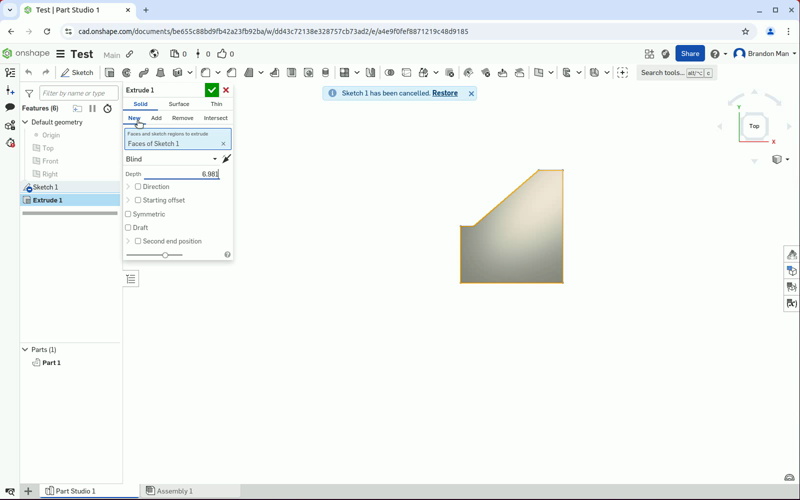
key(enter)
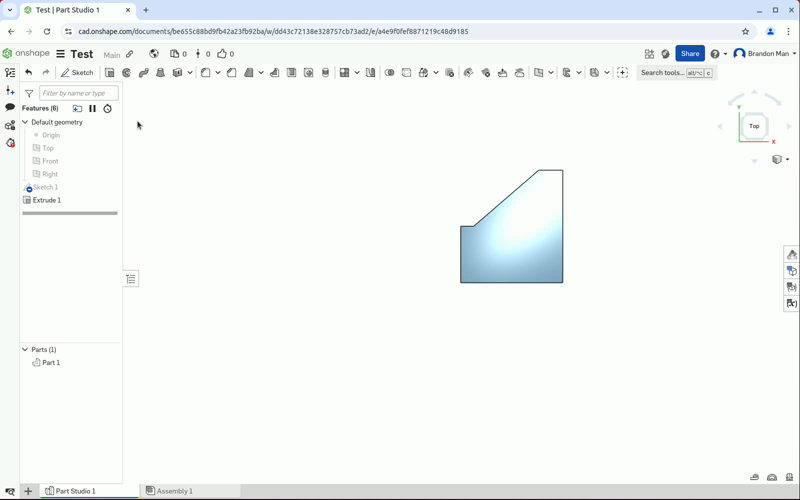
key(shift+h)
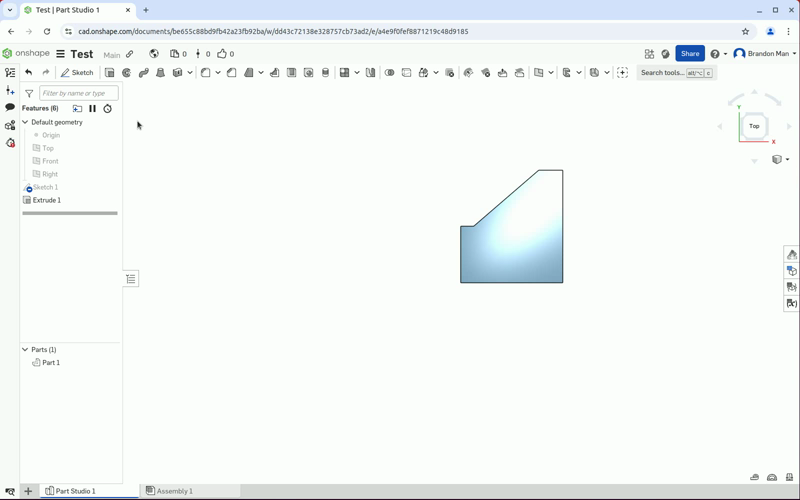
key(shift+h)
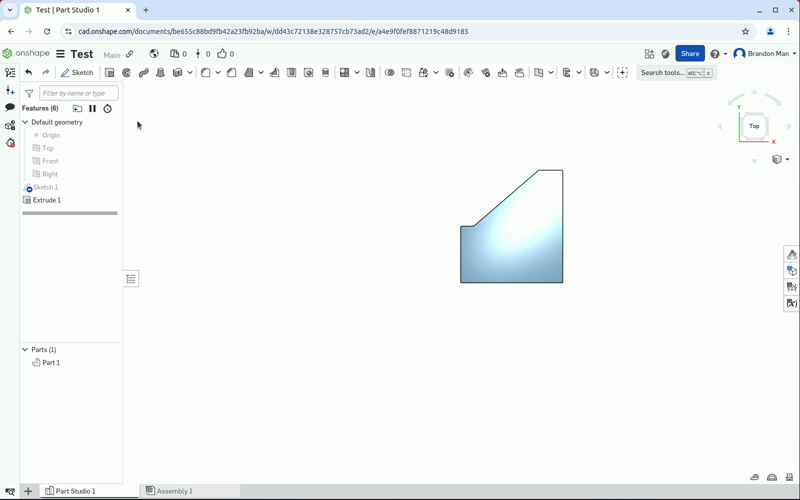
mouse_move(73, 189)
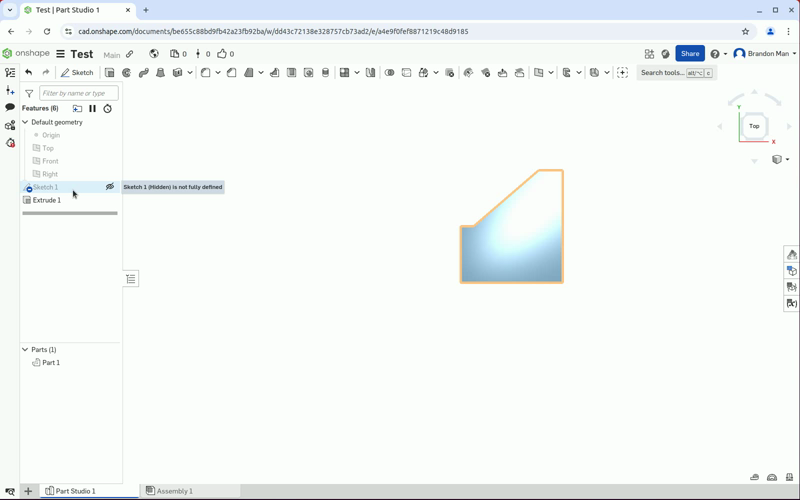
click(73, 189)
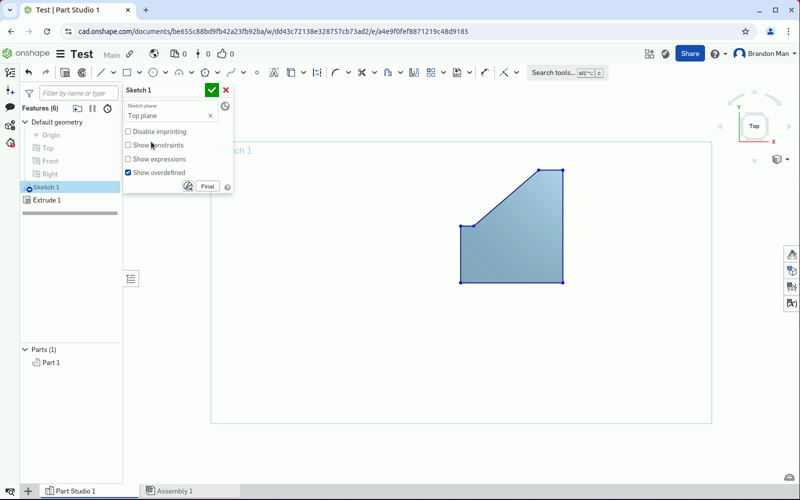
mouse_move(229, 92)
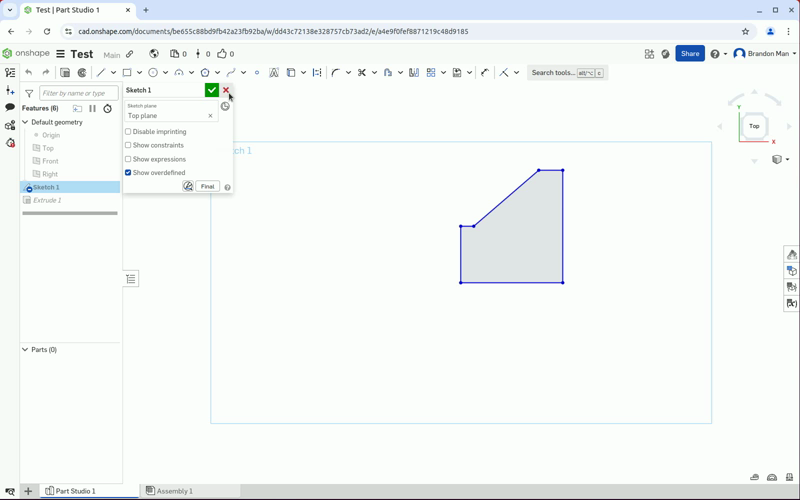
click(229, 92)
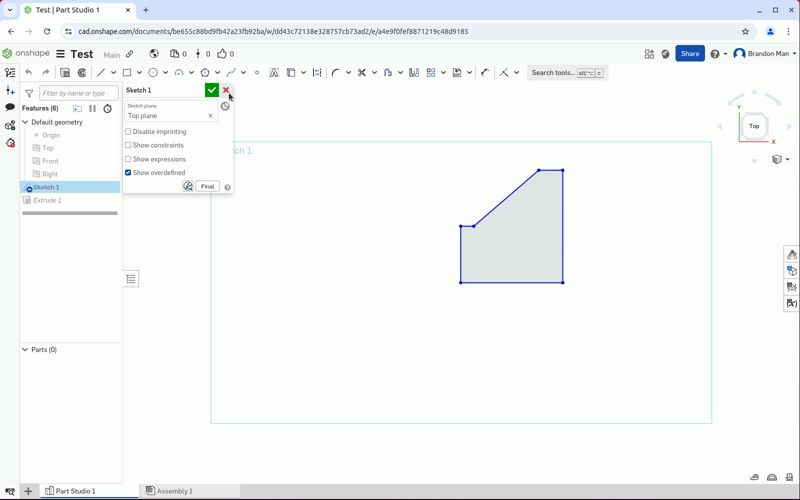
key(shift+s)
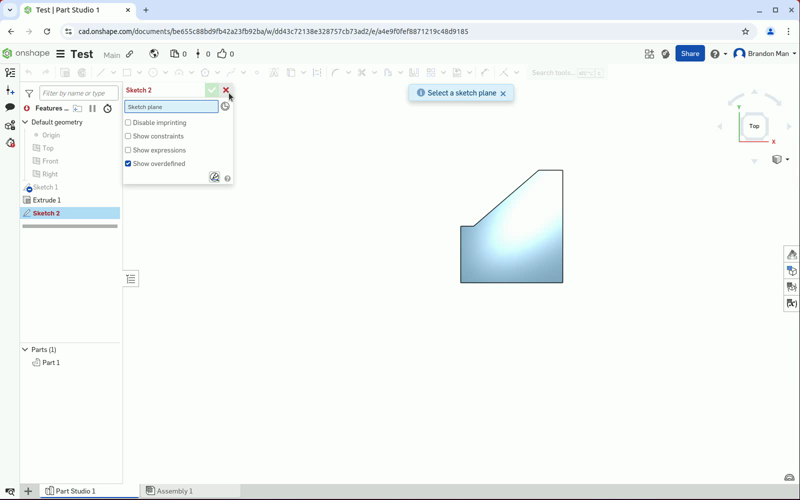
mouse_move(73, 150)
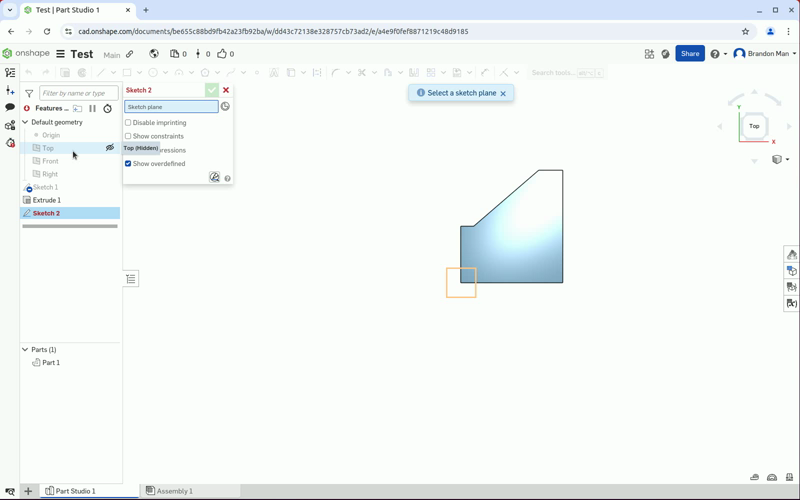
click(73, 150)
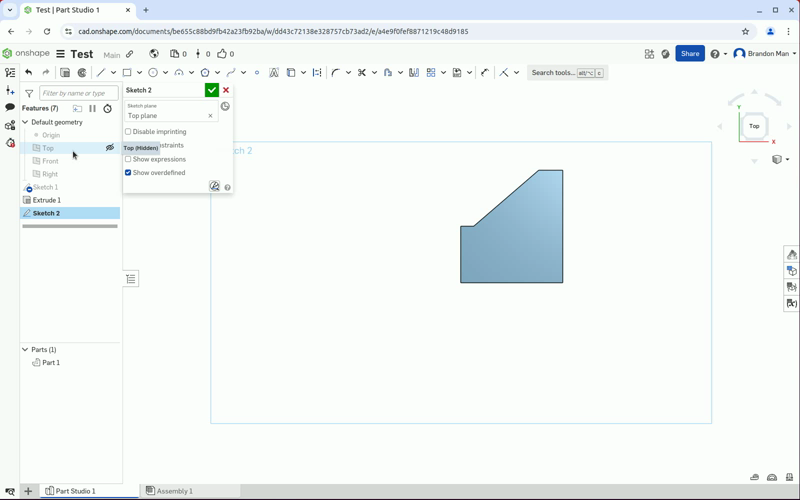
mouse_move(73, 352)
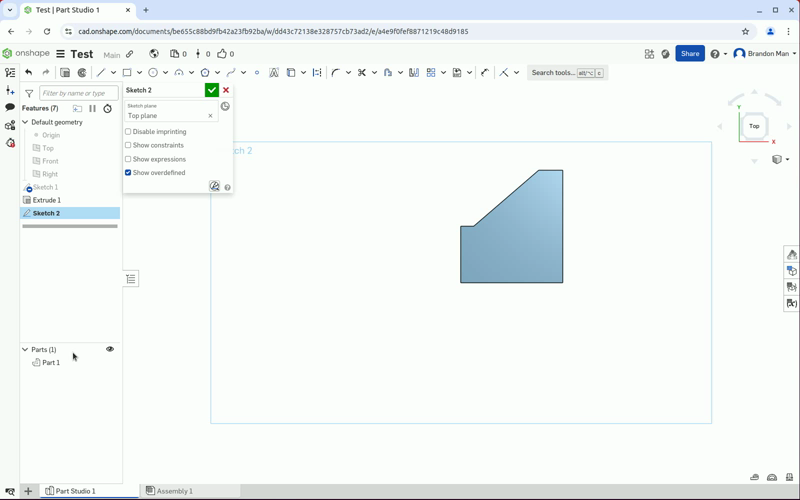
key(y)
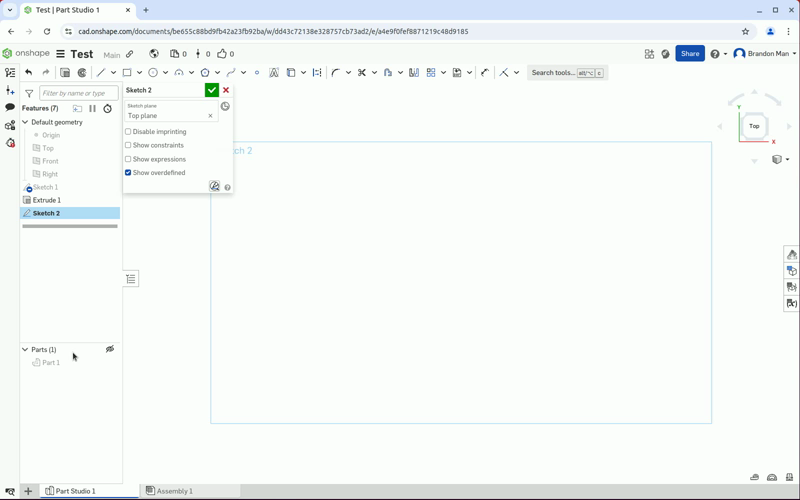
key(l)
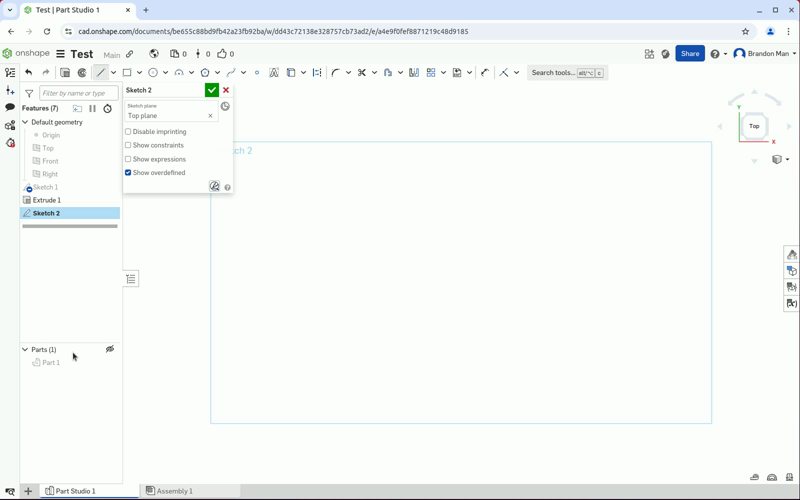
key_down(shift)
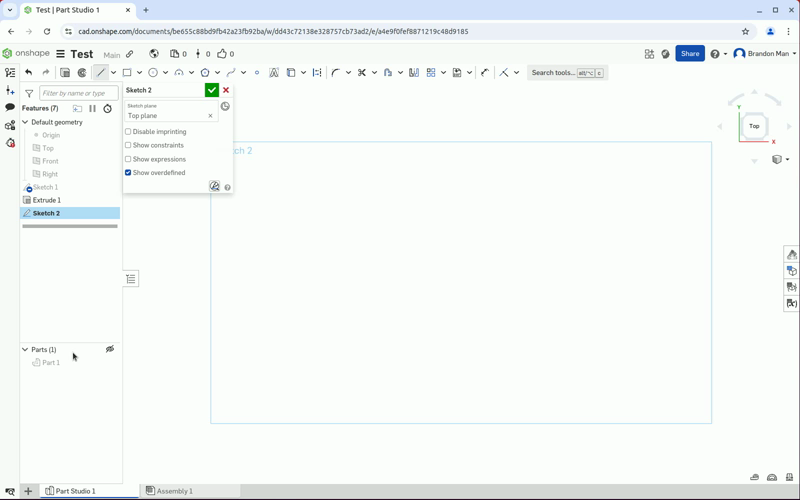
mouse_move(359, 282)
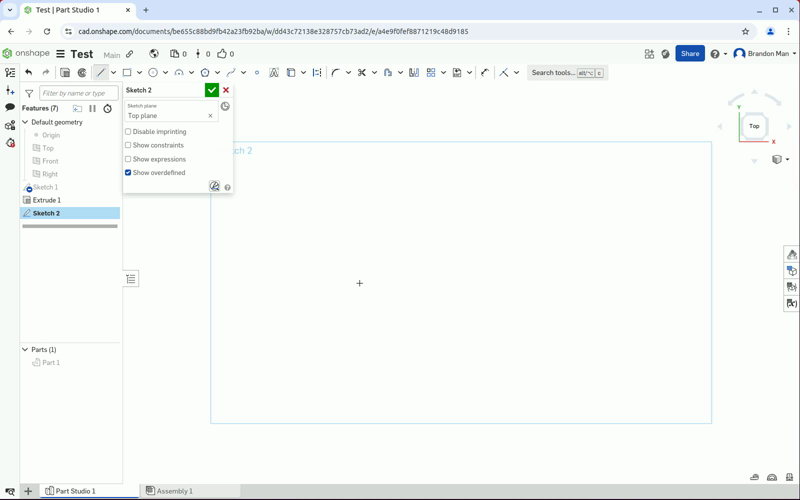
click(359, 282)
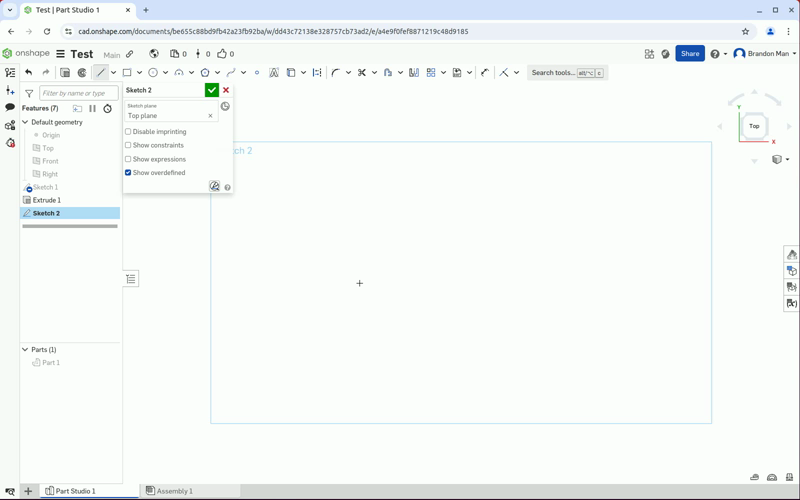
key_up(shift)
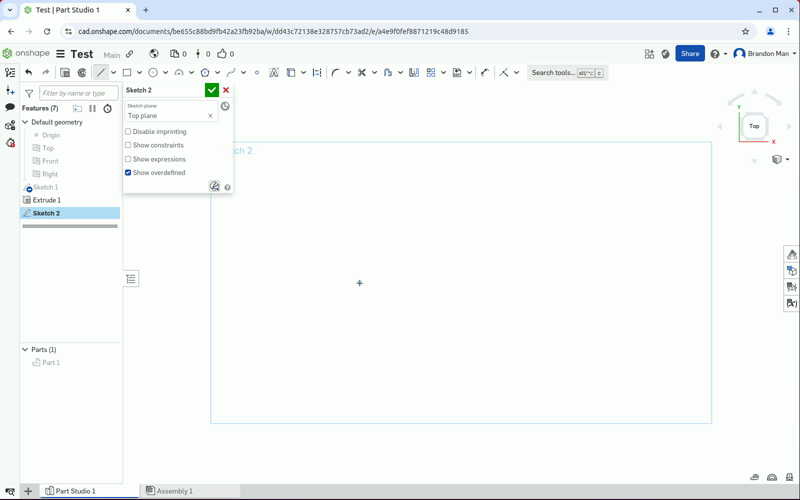
key_down(shift)
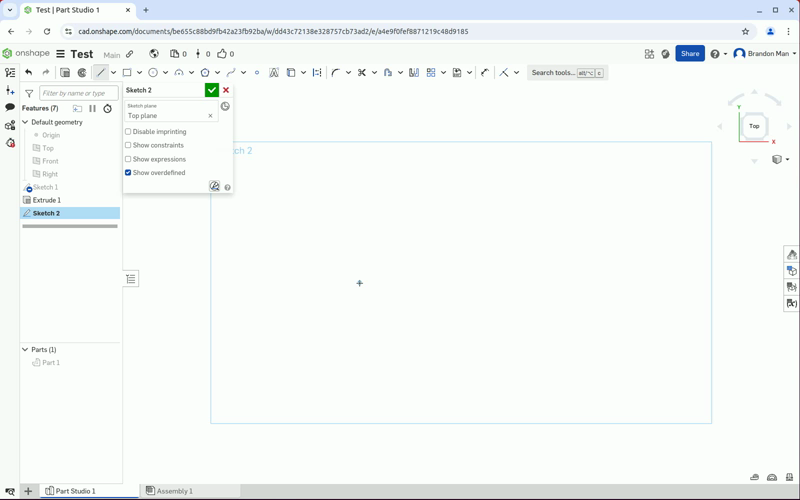
mouse_move(461, 282)
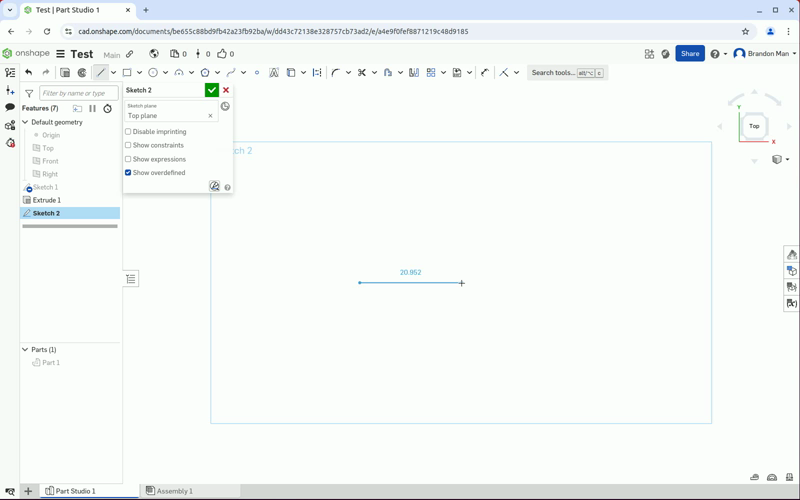
click(461, 282)
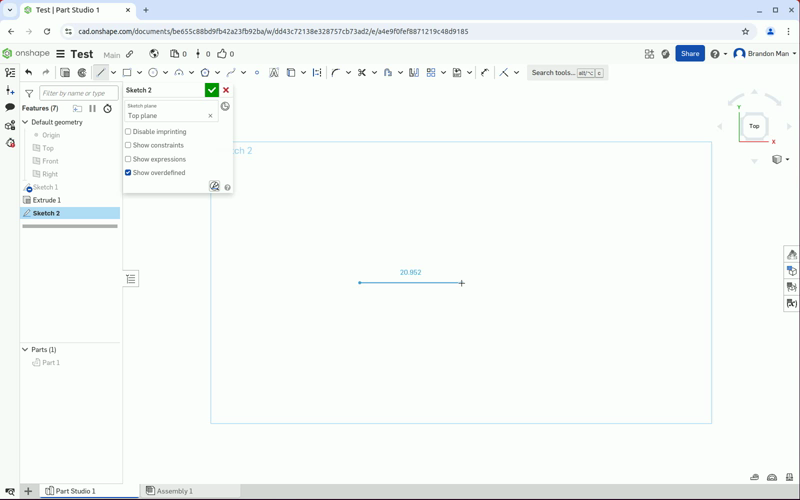
key_up(shift)
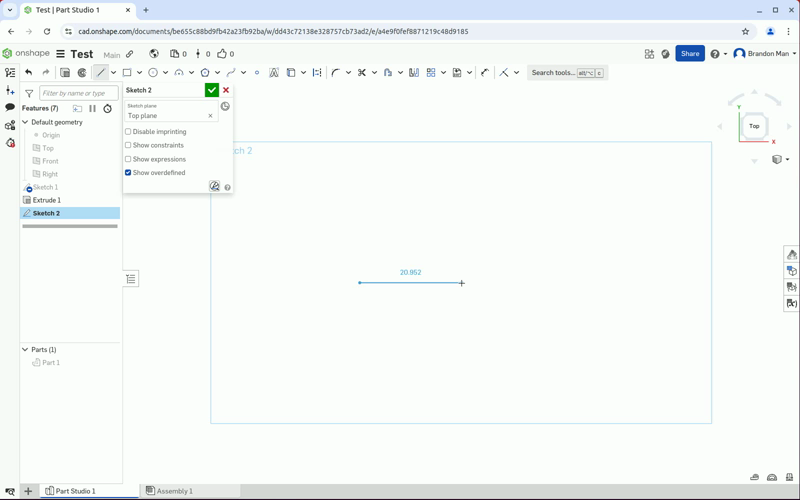
key_down(shift)
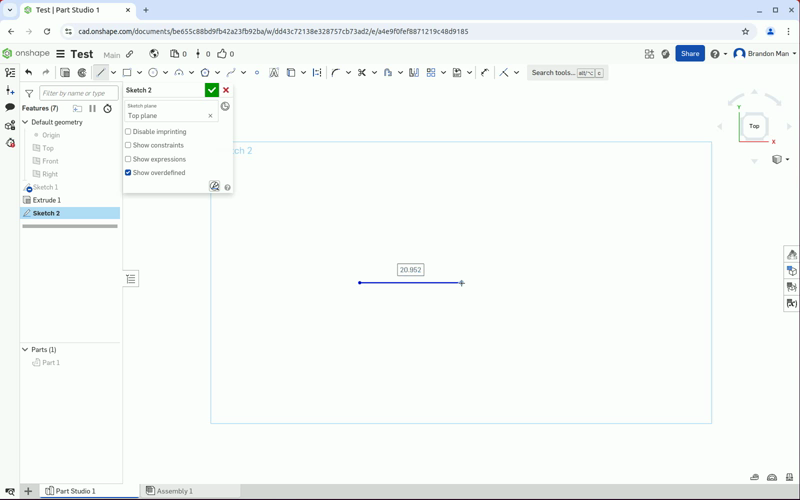
mouse_move(491, 282)
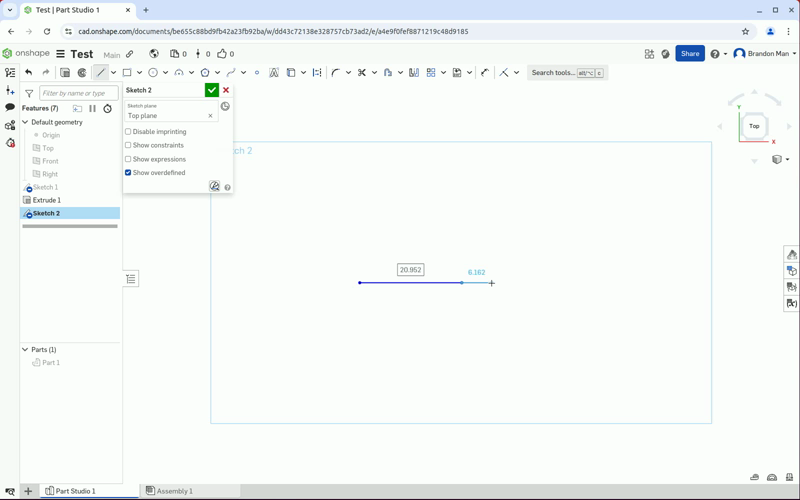
mouse_move(461, 226)
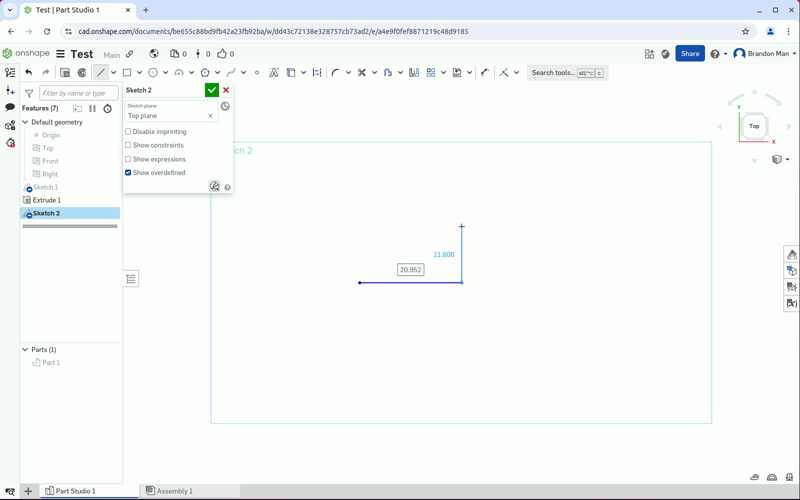
click(461, 226)
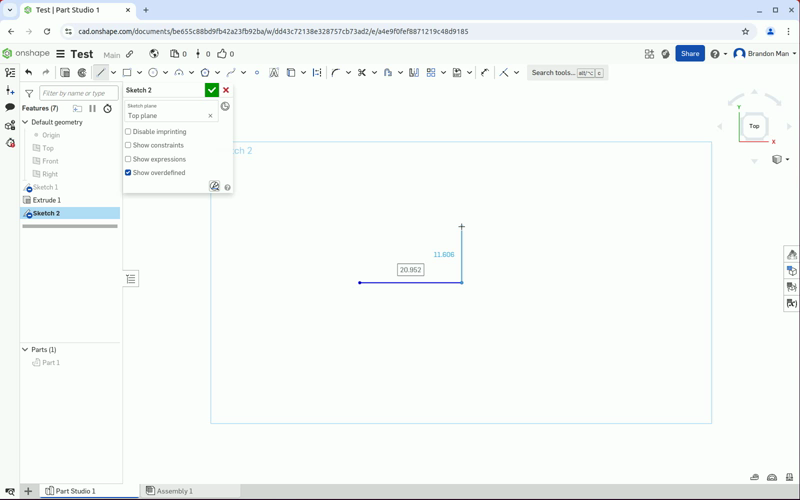
key_up(shift)
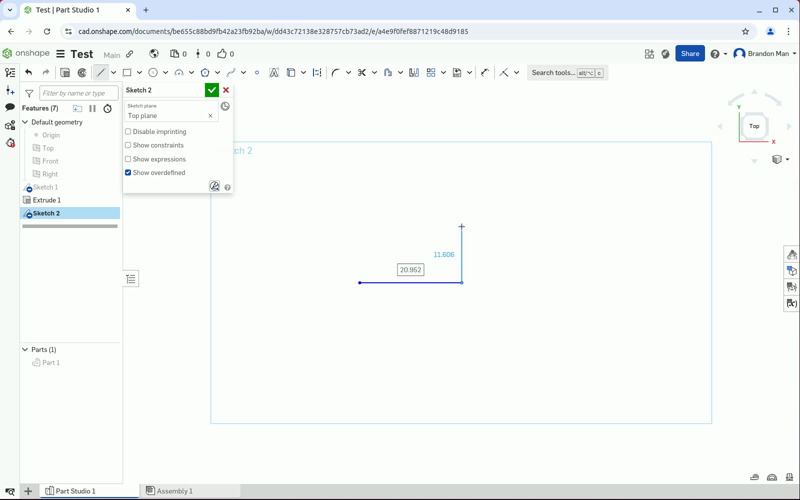
key_down(shift)
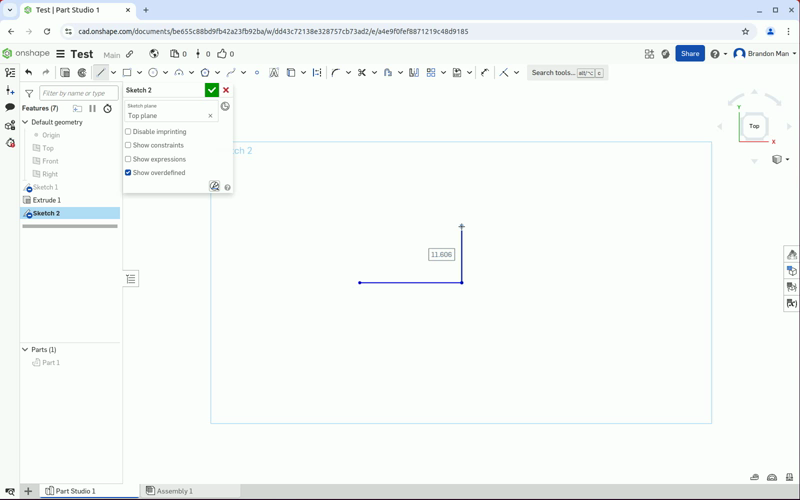
mouse_move(491, 226)
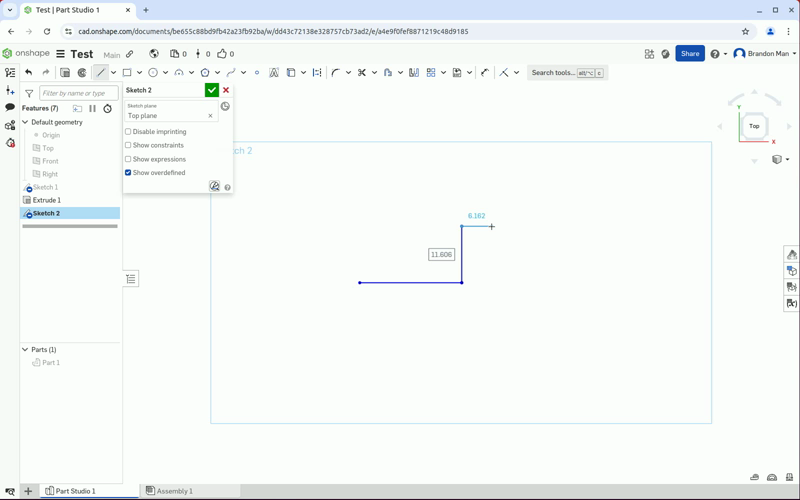
mouse_move(447, 226)
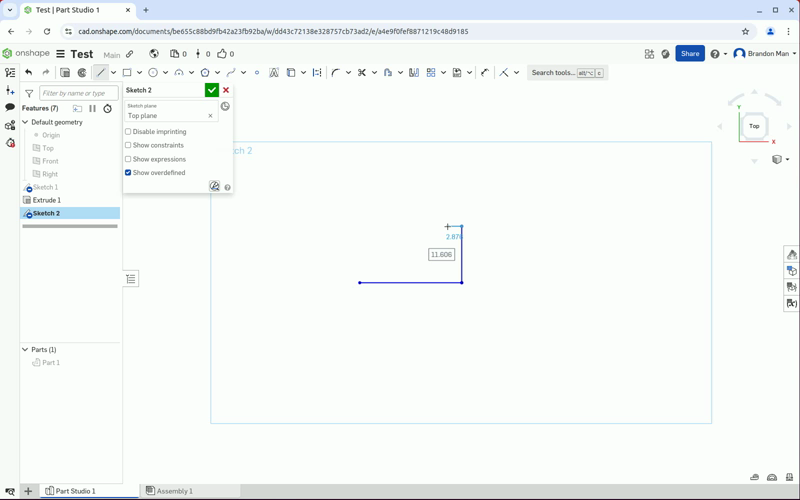
click(447, 226)
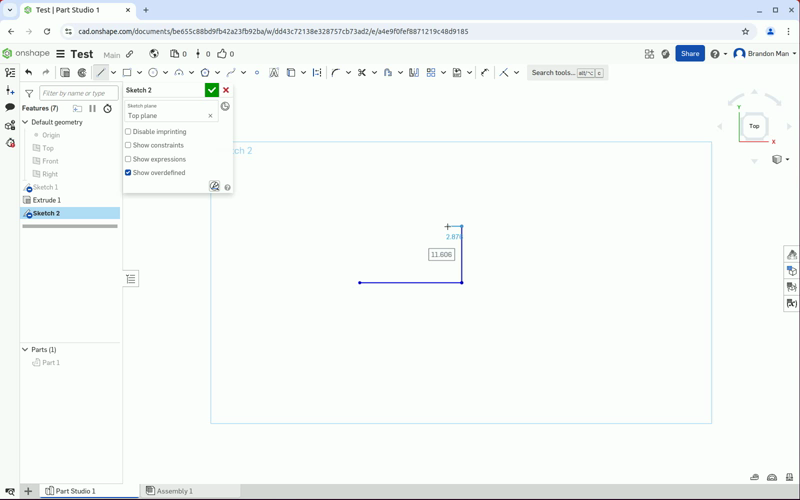
key_up(shift)
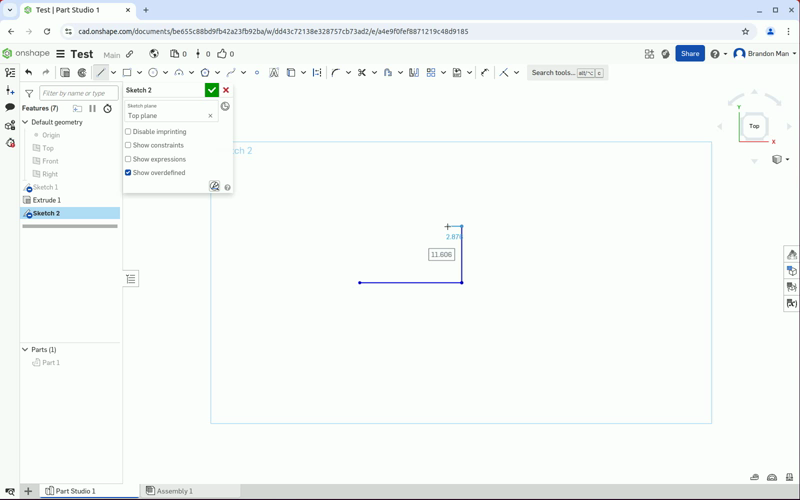
key_down(shift)
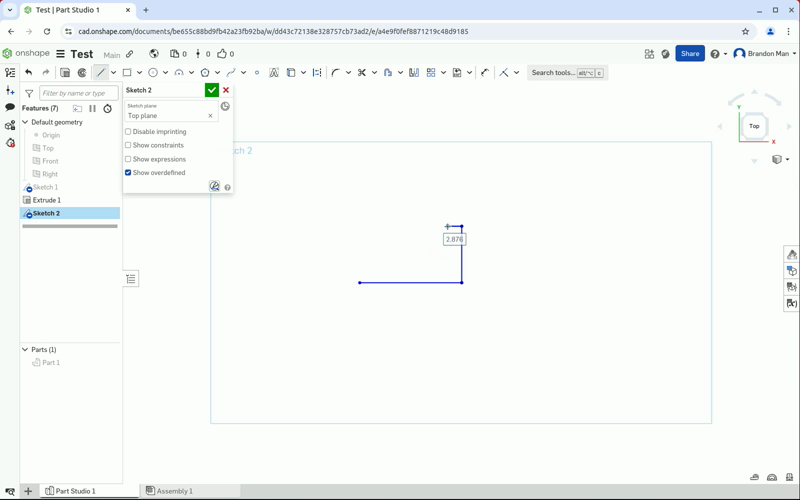
mouse_move(382, 170)
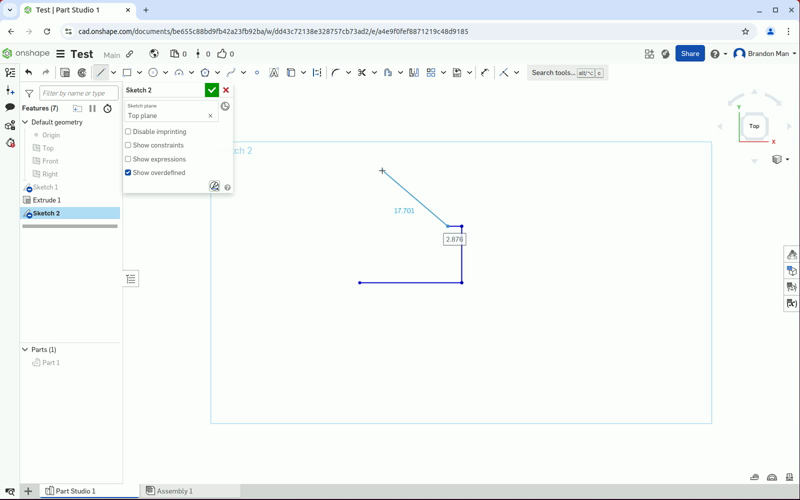
click(382, 170)
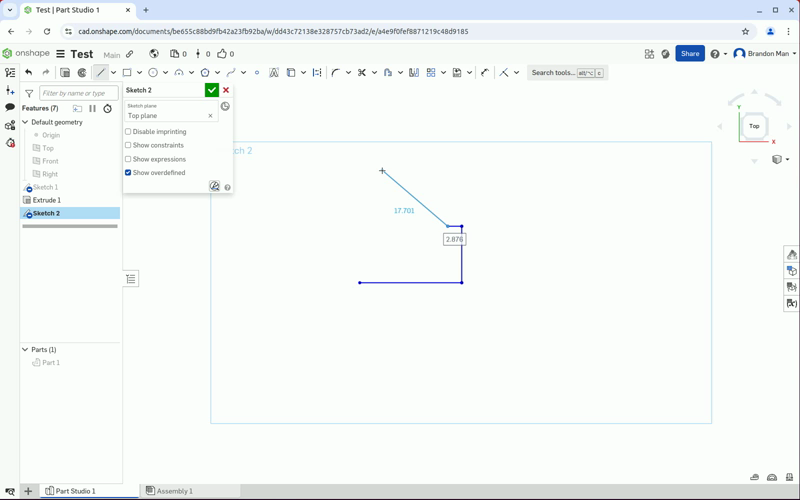
key_up(shift)
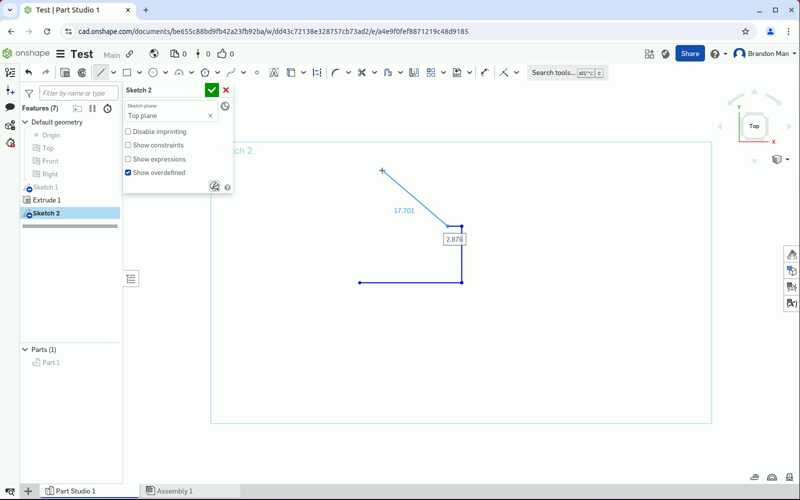
key_down(shift)
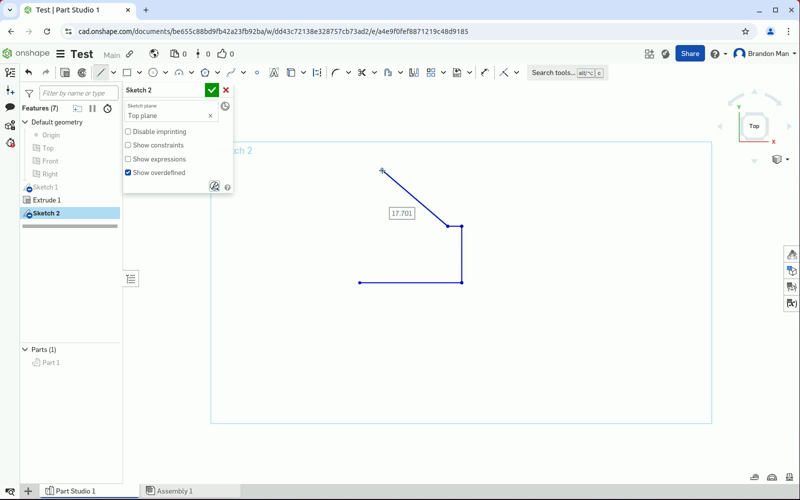
mouse_move(412, 170)
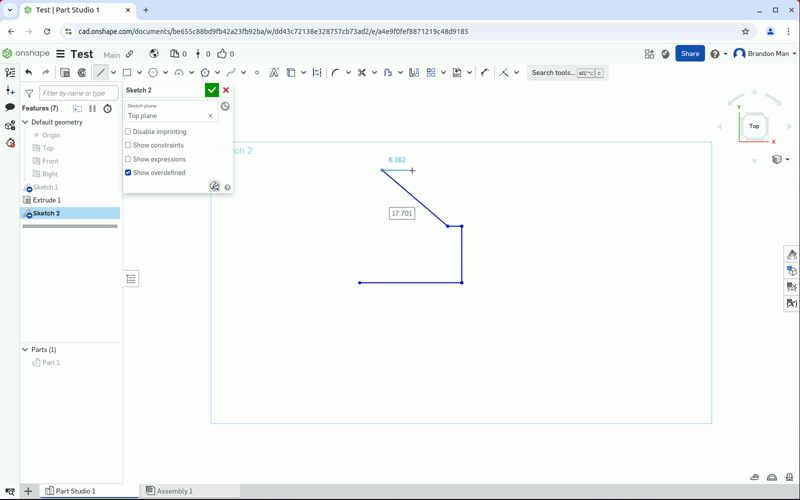
mouse_move(359, 170)
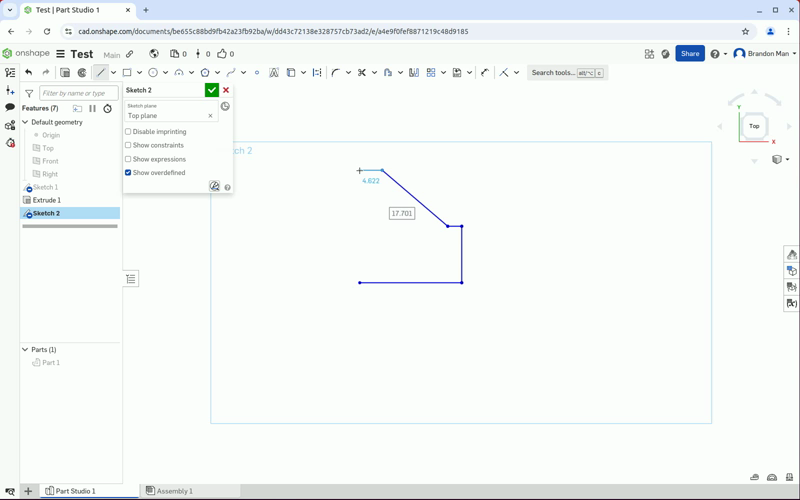
click(359, 170)
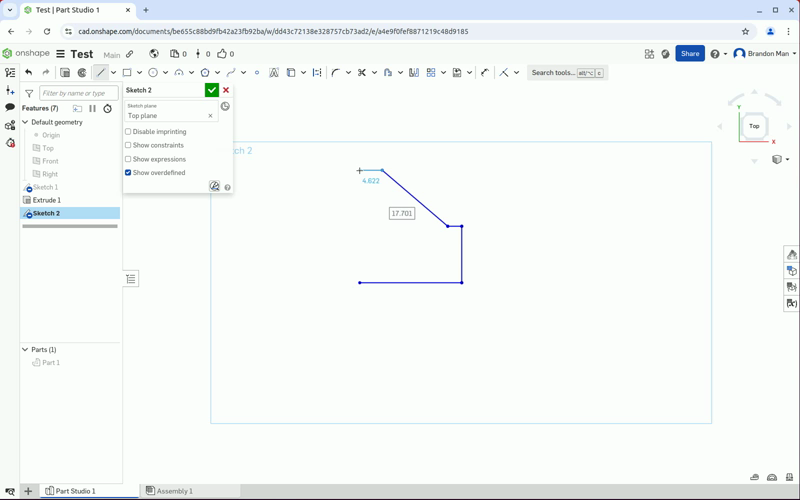
key_up(shift)
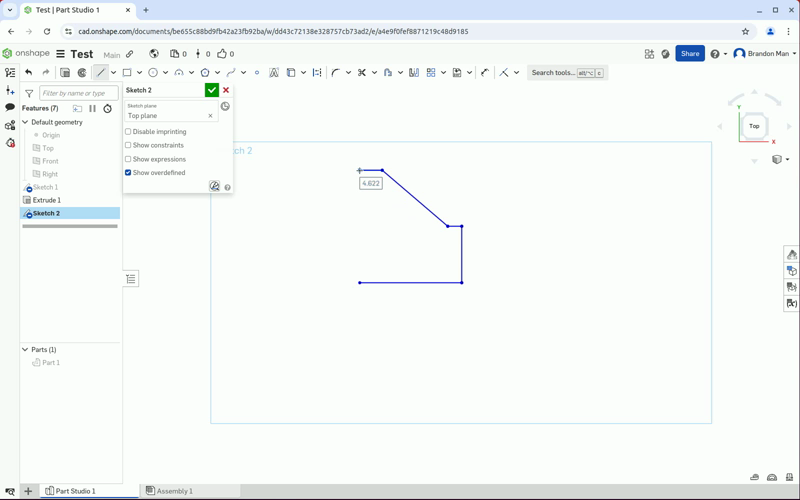
key_down(shift)
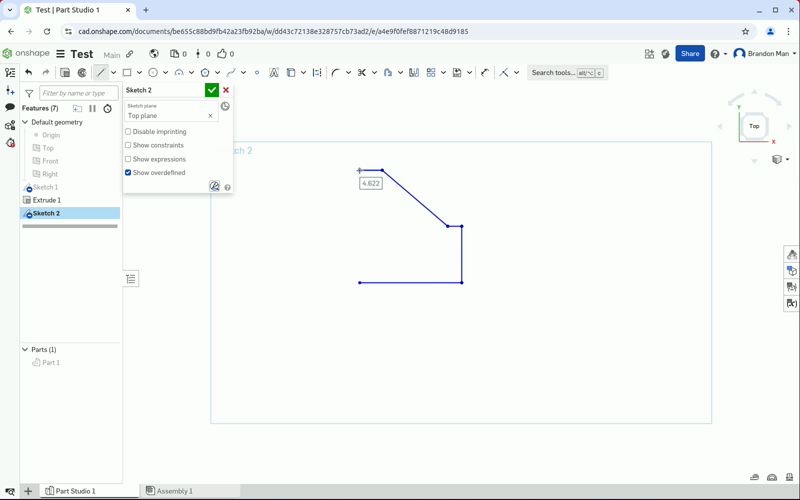
mouse_move(359, 282)
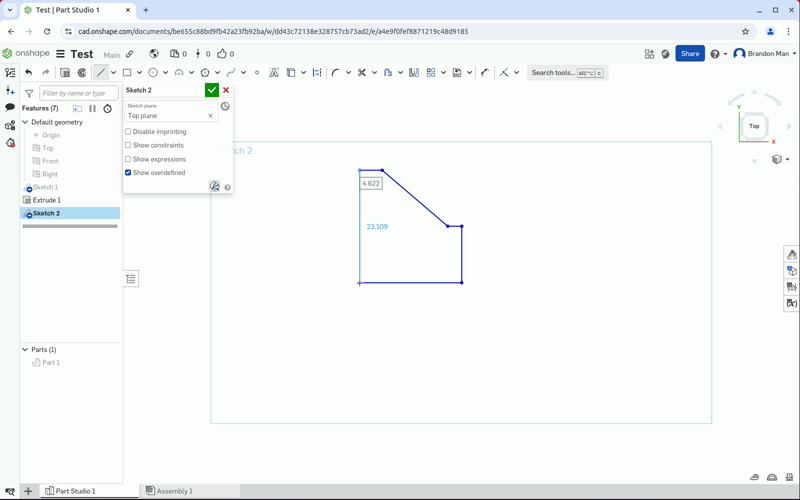
key_up(shift)
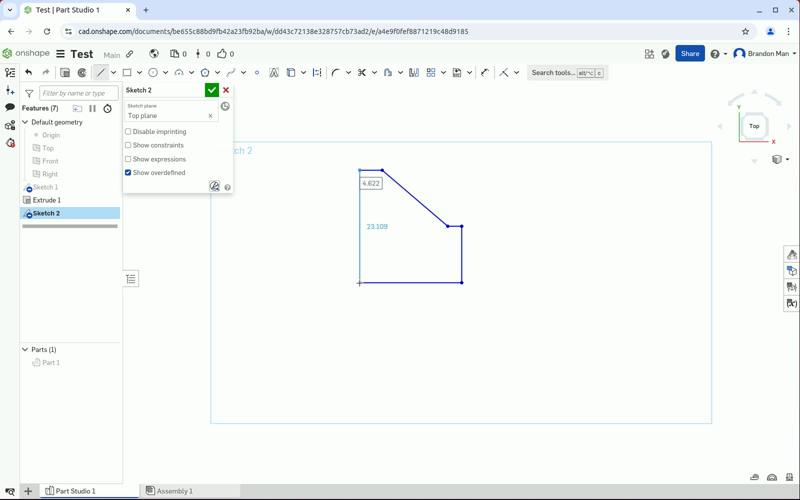
click(359, 282)
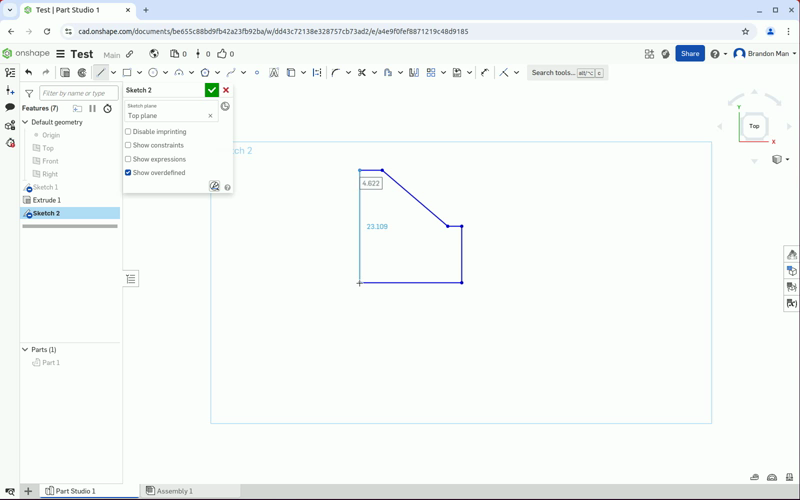
key(esc)
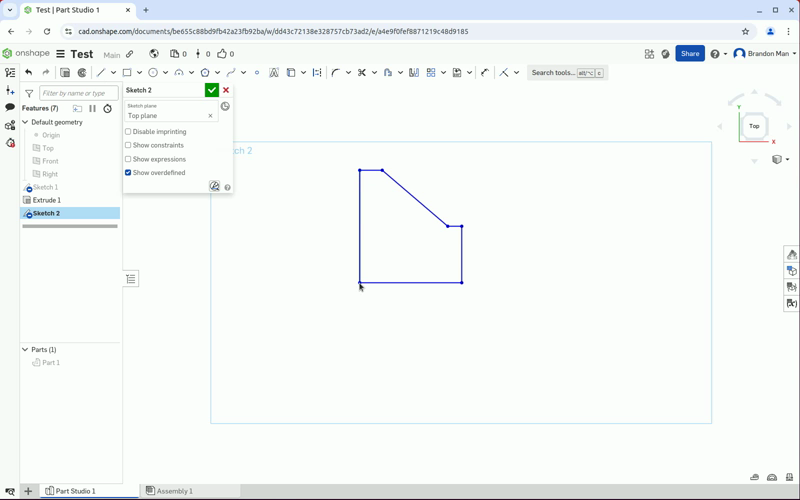
mouse_move(455, 247)
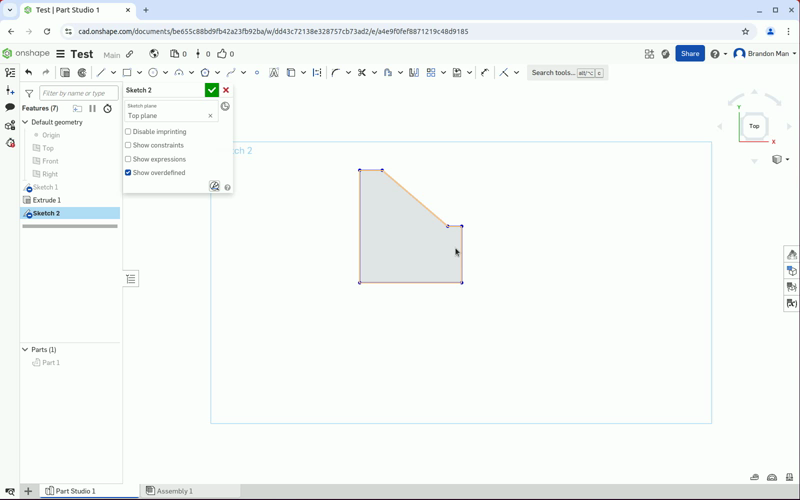
click(455, 247)
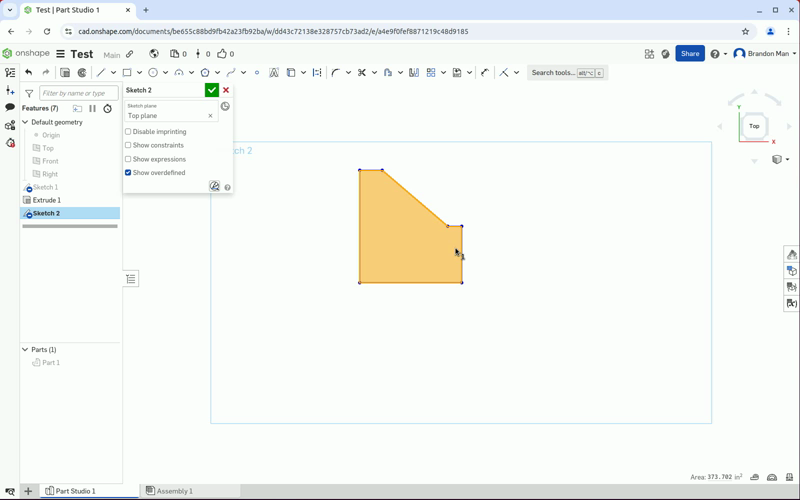
mouse_move(73, 352)
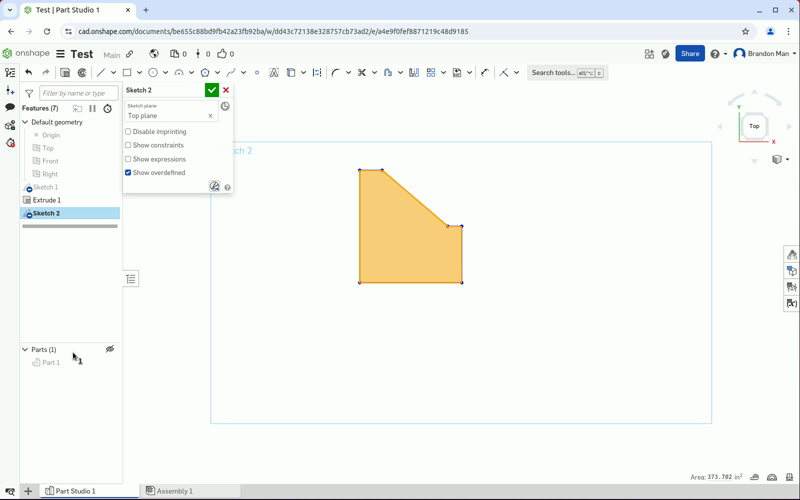
key(shift+y)
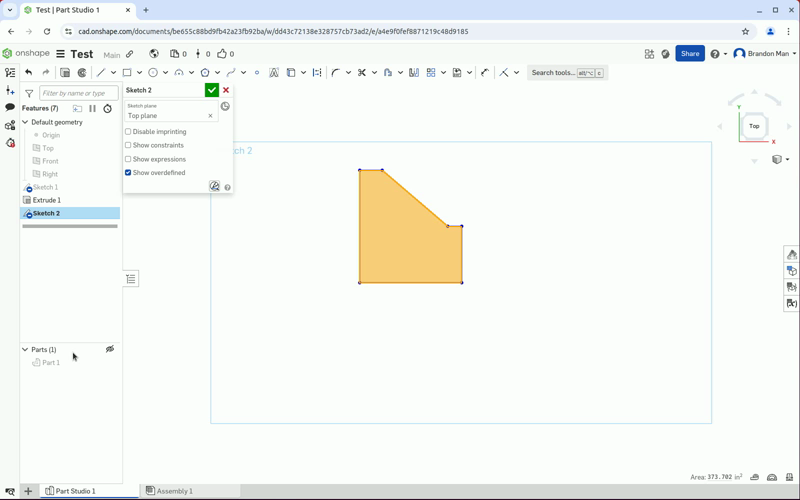
key(shift+e)
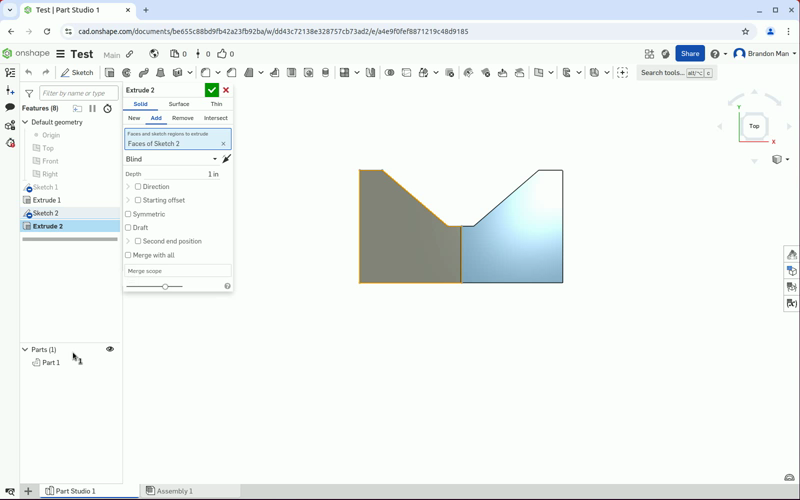
mouse_move(143, 106)
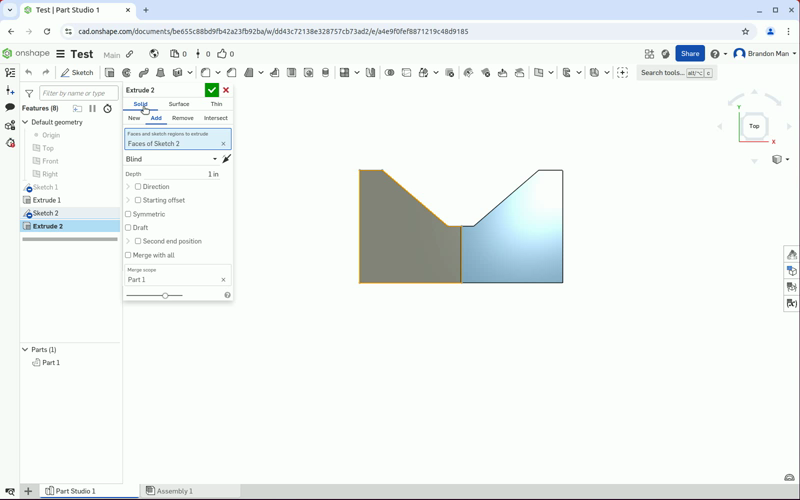
click(143, 106)
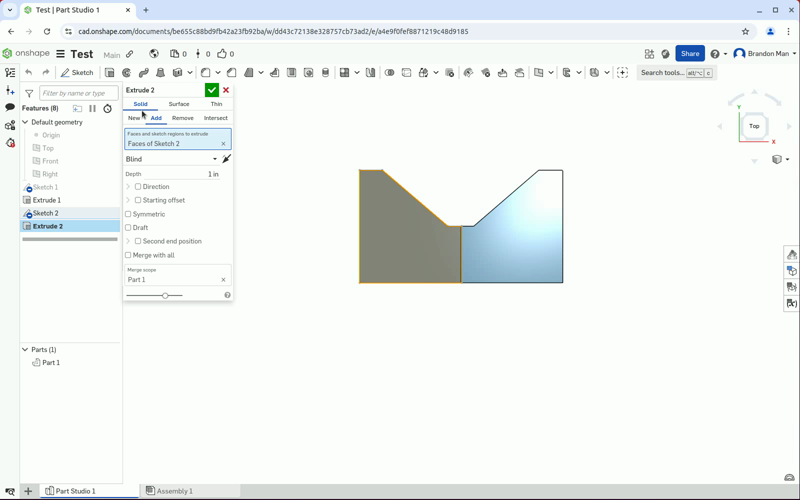
mouse_move(137, 120)
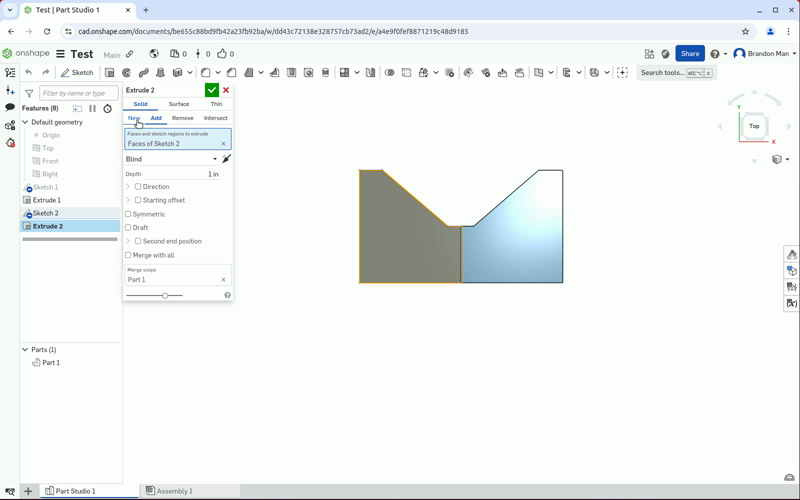
click(137, 120)
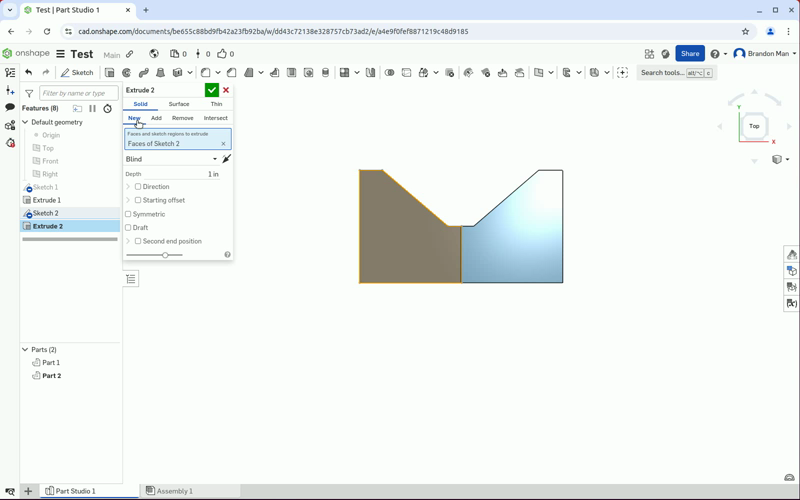
key(tab, 4)
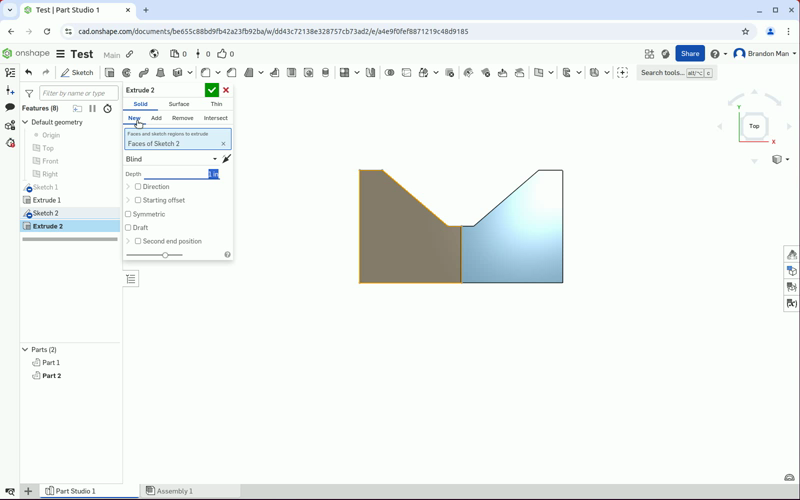
text(6.981)
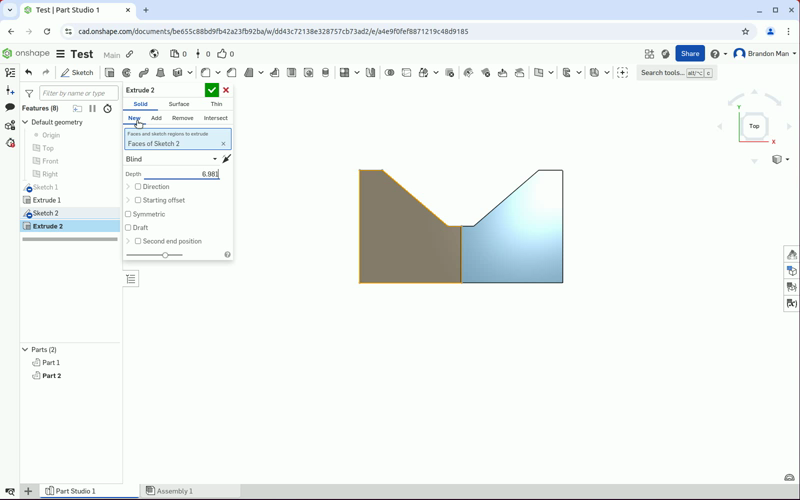
key(enter)
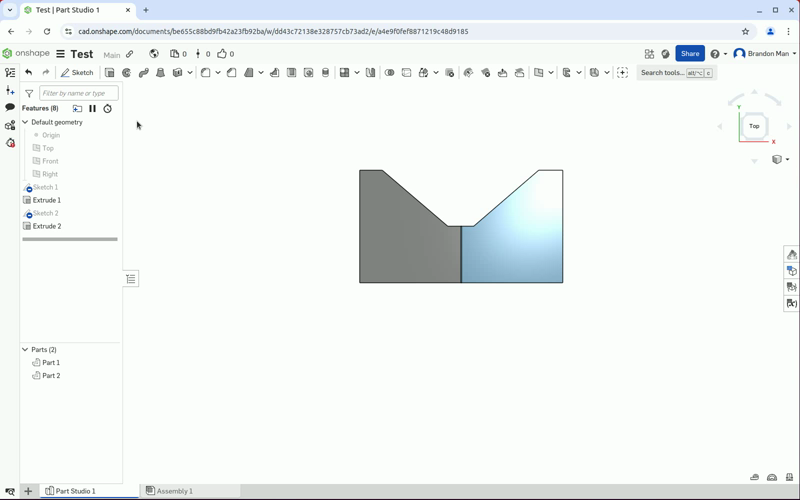
key(shift+h)
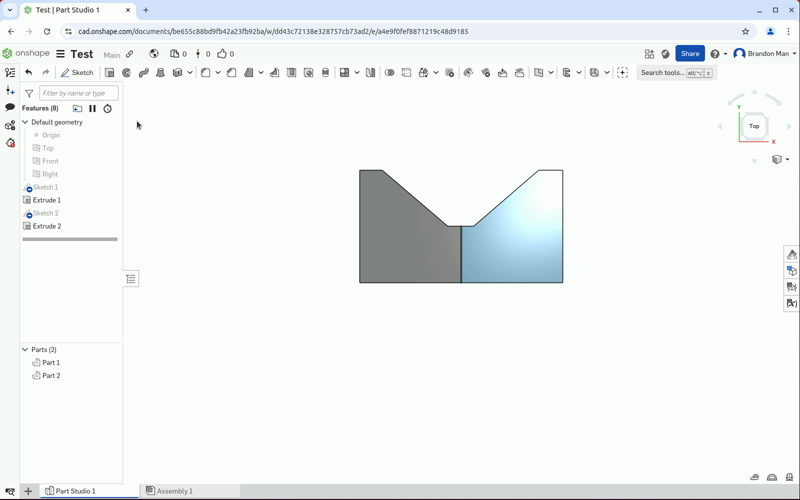
key(shift+h)
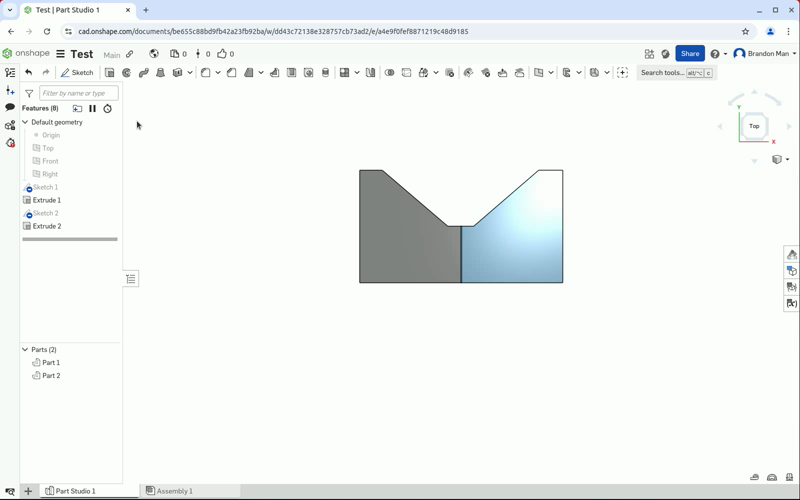
mouse_move(73, 189)
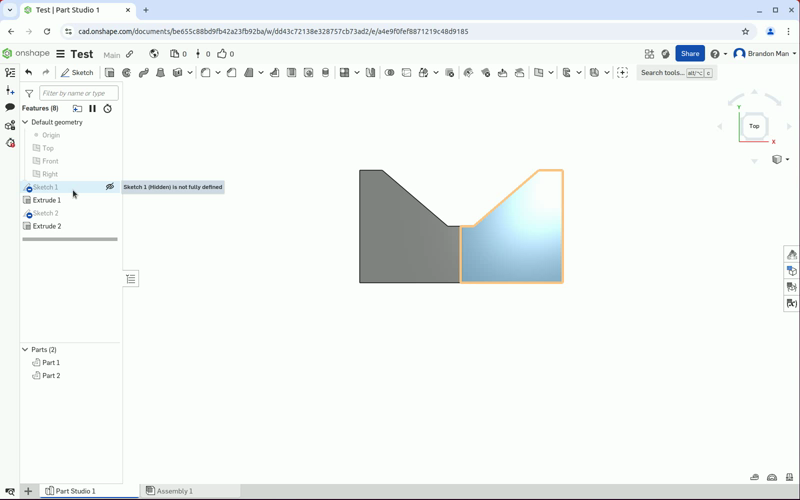
click(73, 189)
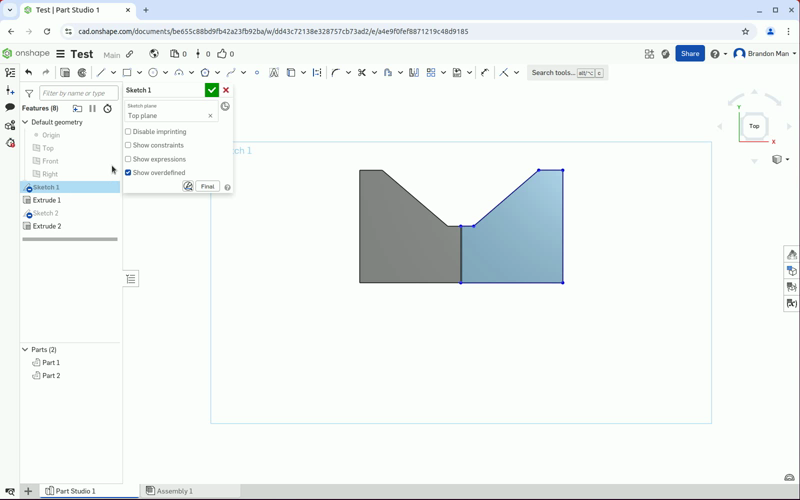
mouse_move(229, 92)
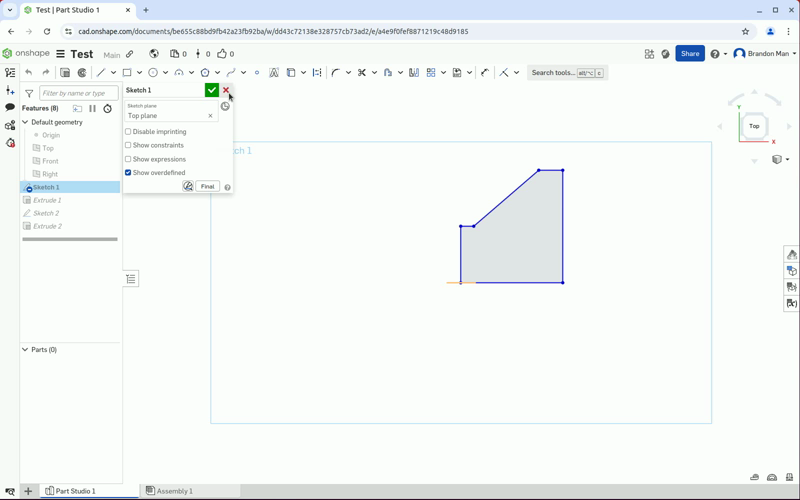
click(229, 92)
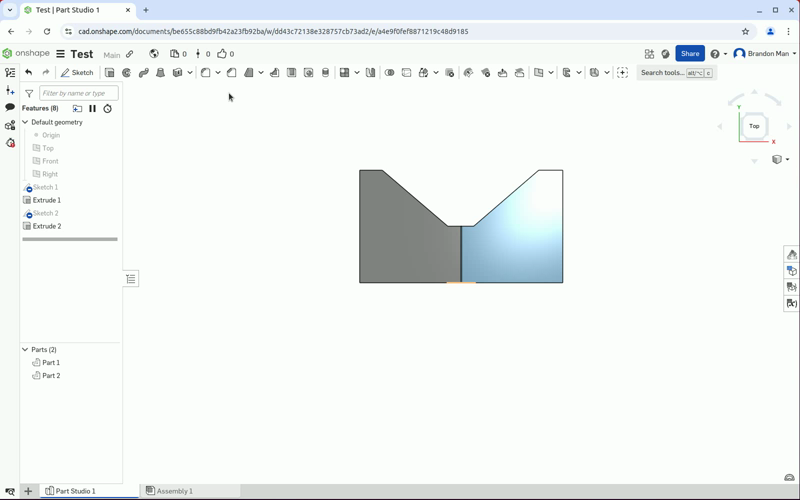
mouse_move(541, 75)
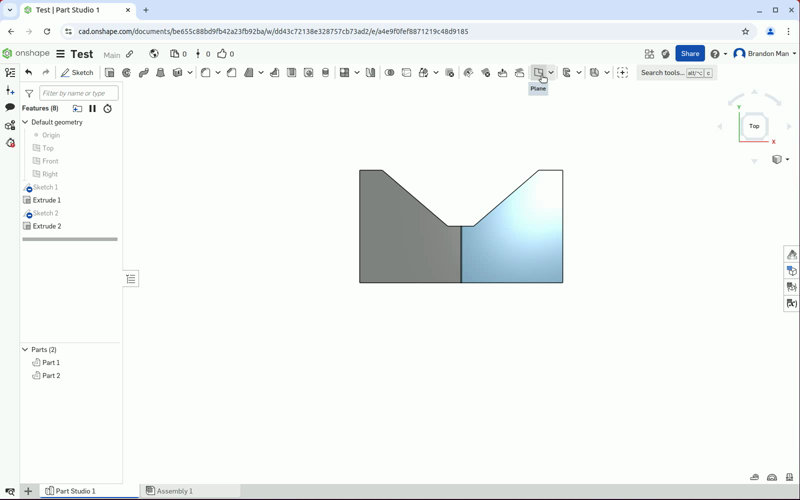
click(541, 75)
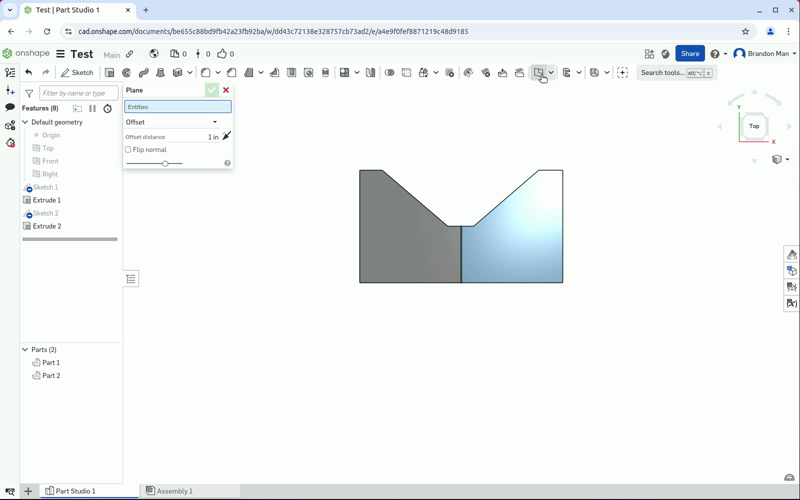
mouse_move(73, 150)
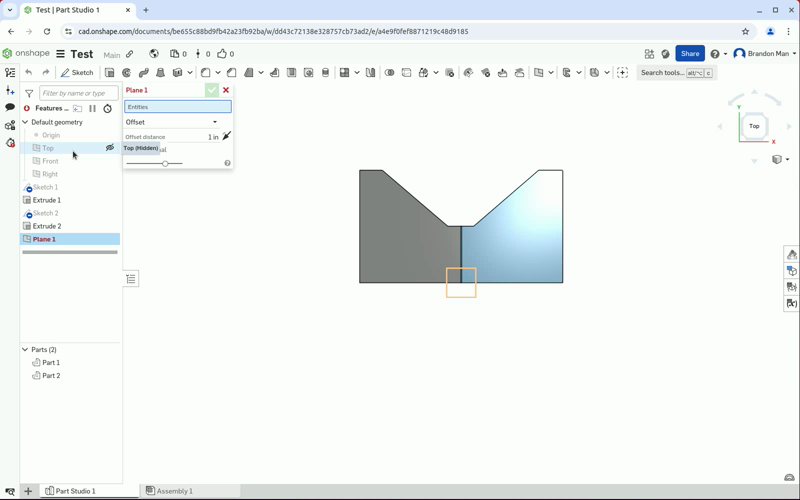
click(73, 150)
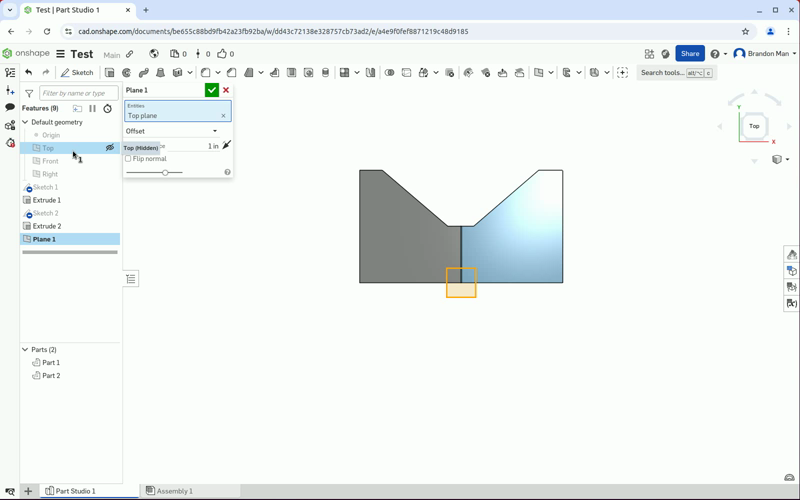
key(tab, 2)
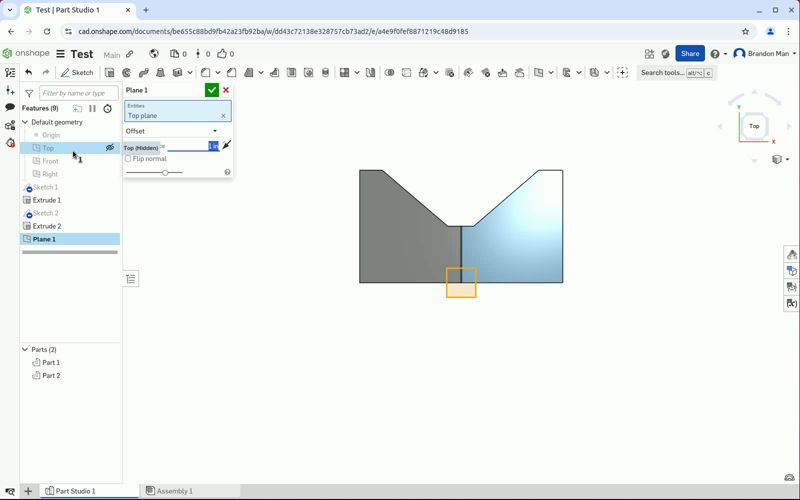
text(6.994)
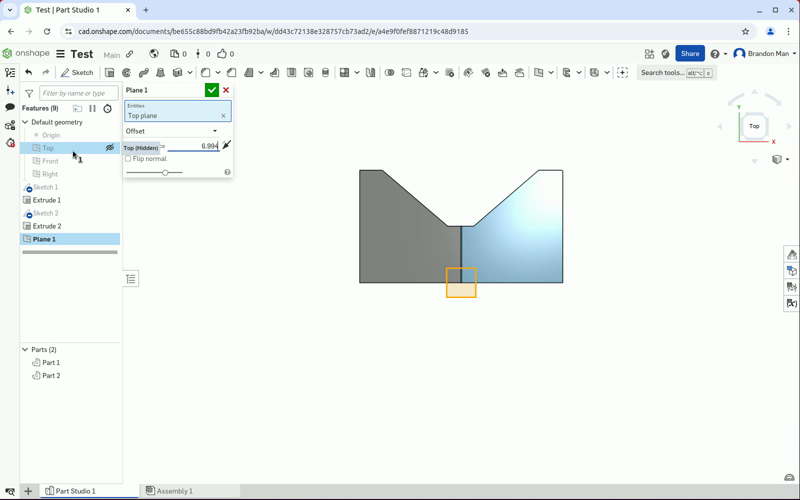
key(enter, 2)
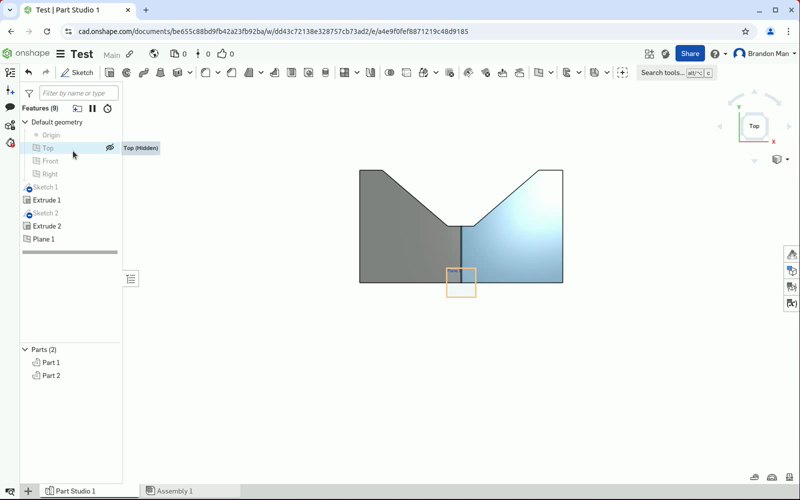
key(shift+s)
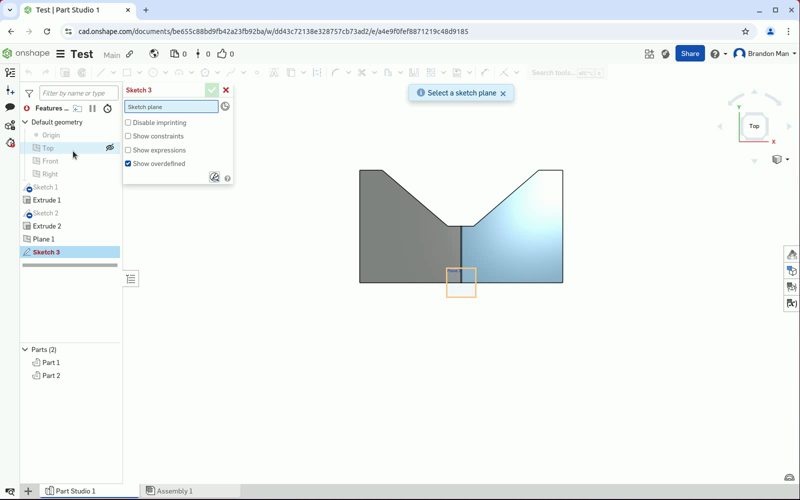
mouse_move(73, 241)
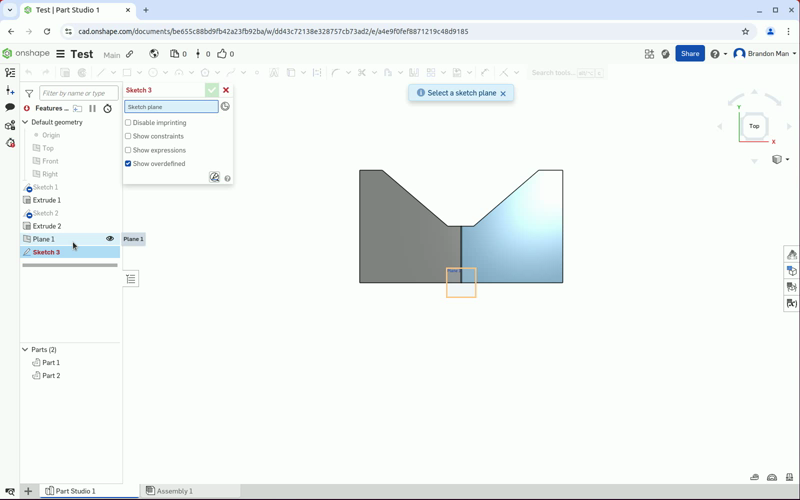
click(73, 241)
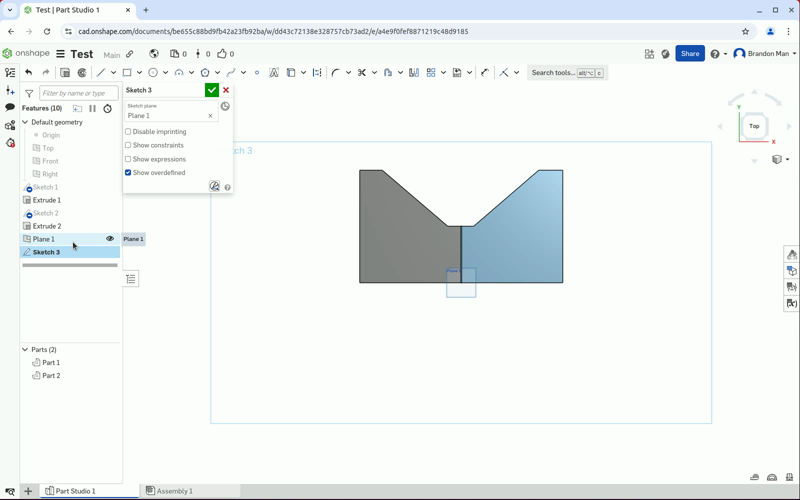
mouse_move(73, 352)
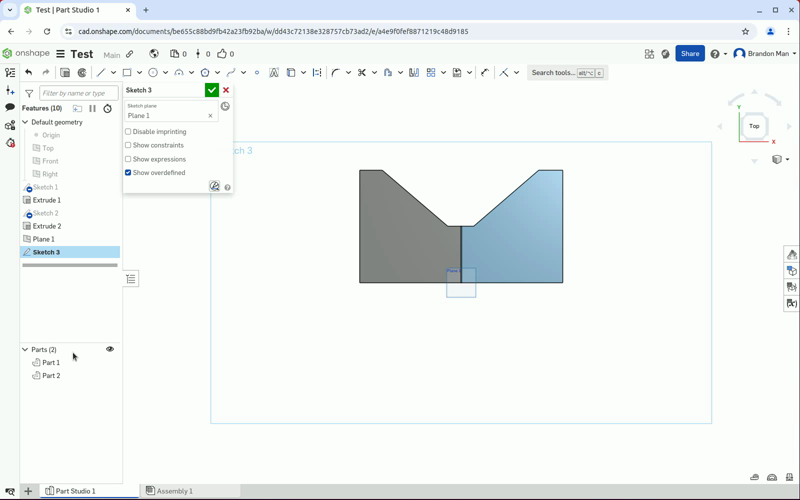
key(y)
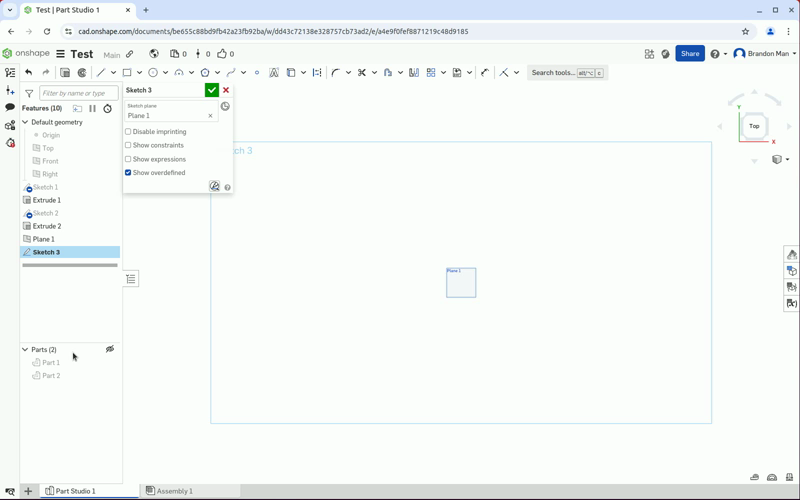
key(l)
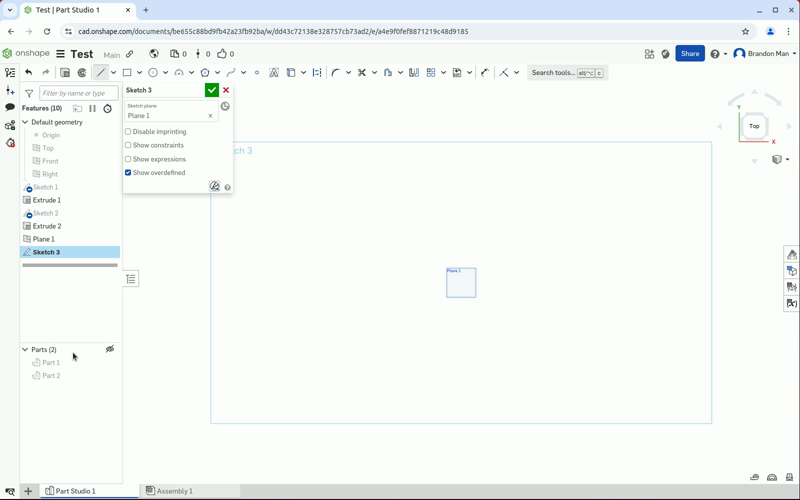
key_down(shift)
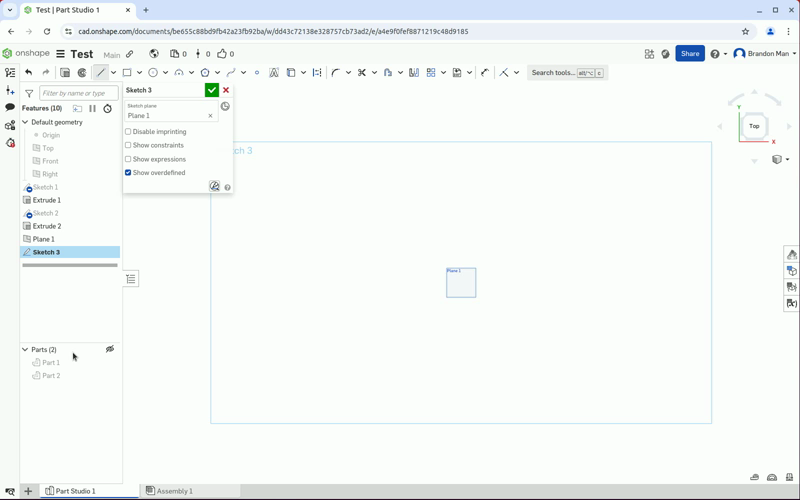
mouse_move(451, 226)
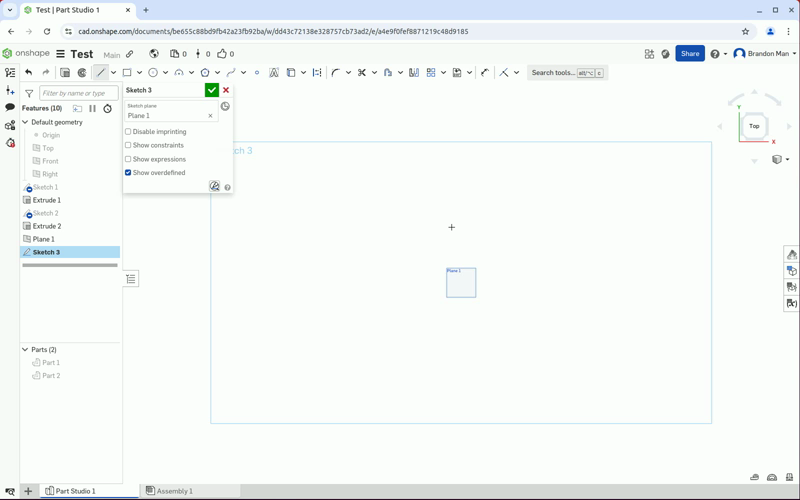
click(451, 226)
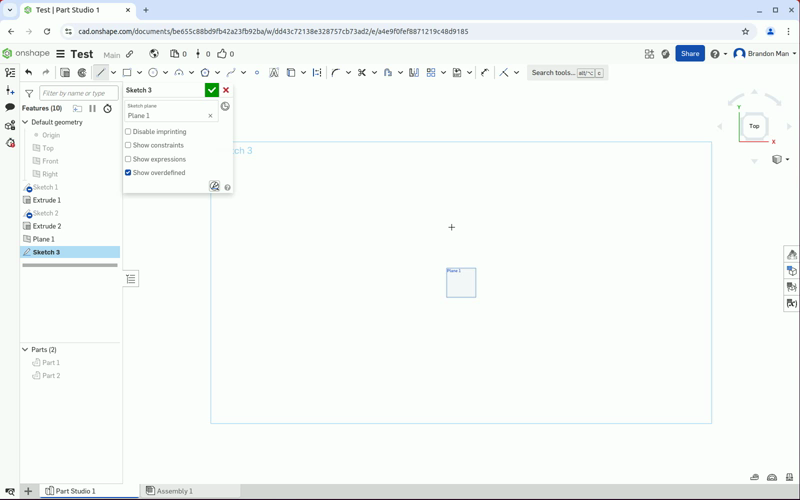
key_up(shift)
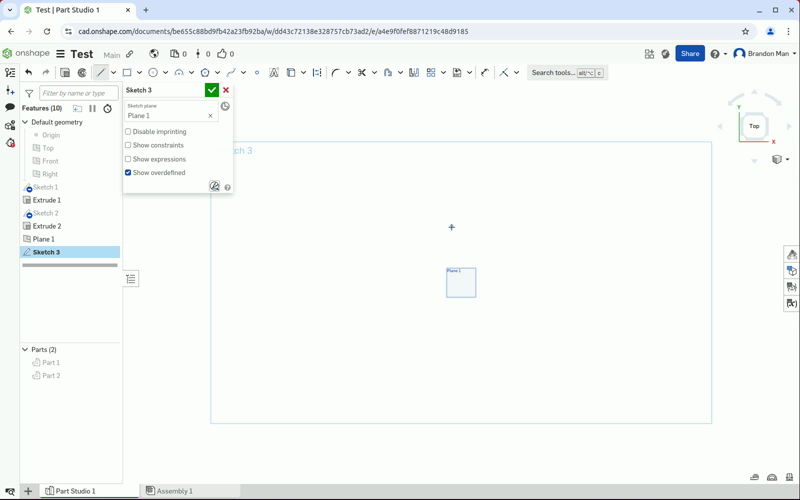
key_down(shift)
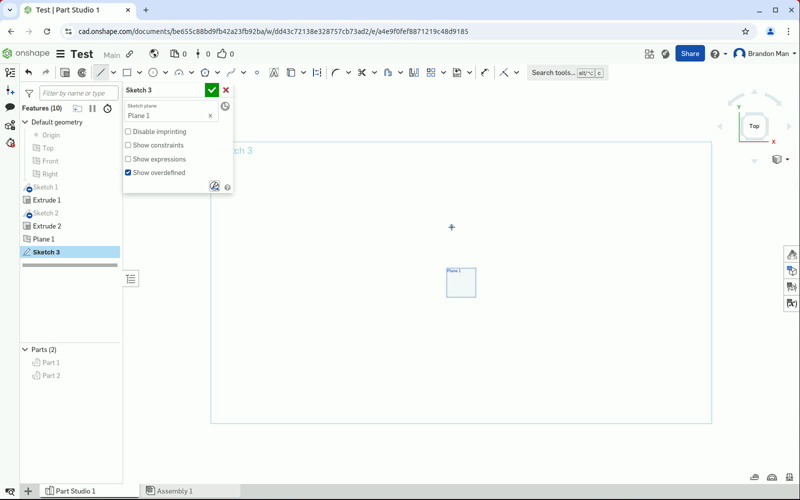
mouse_move(481, 226)
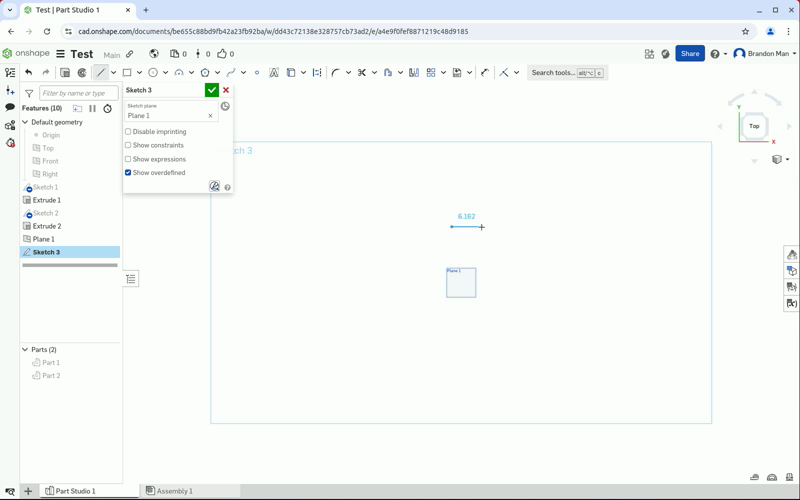
mouse_move(470, 226)
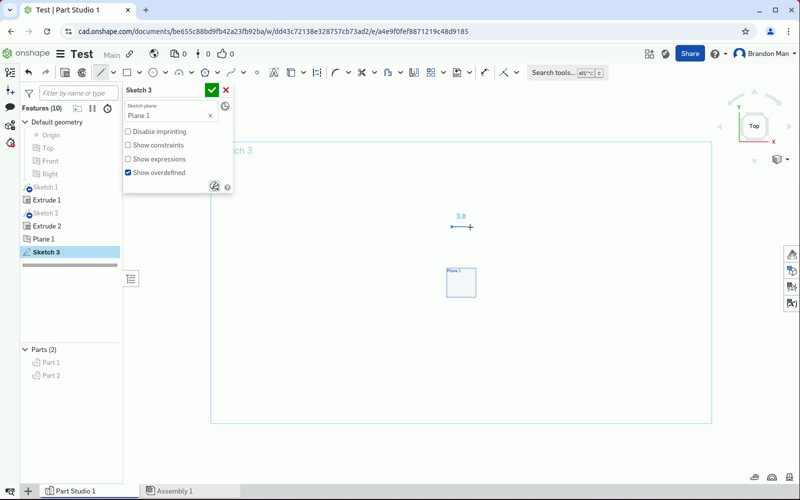
click(470, 226)
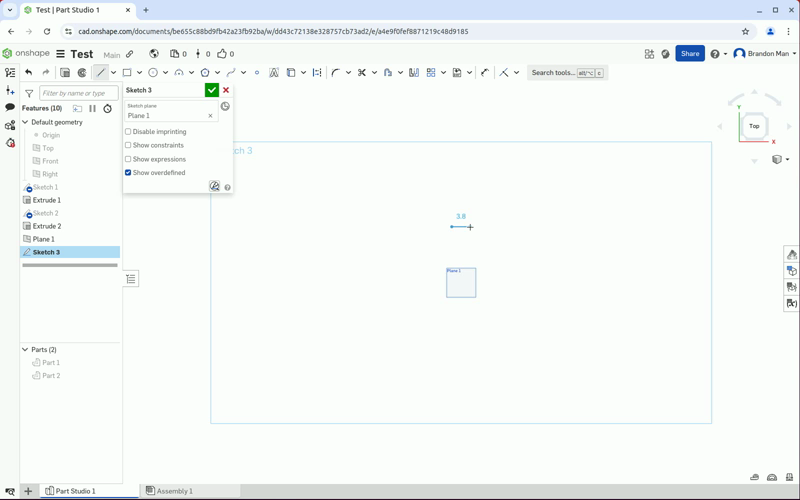
key_up(shift)
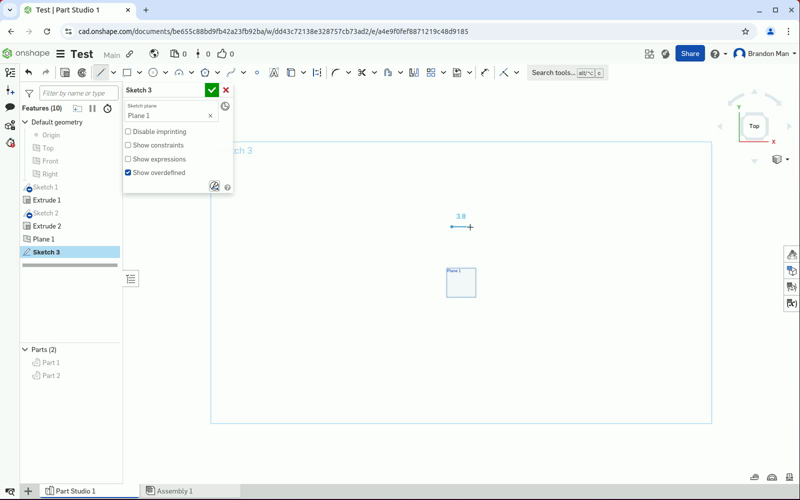
key_down(shift)
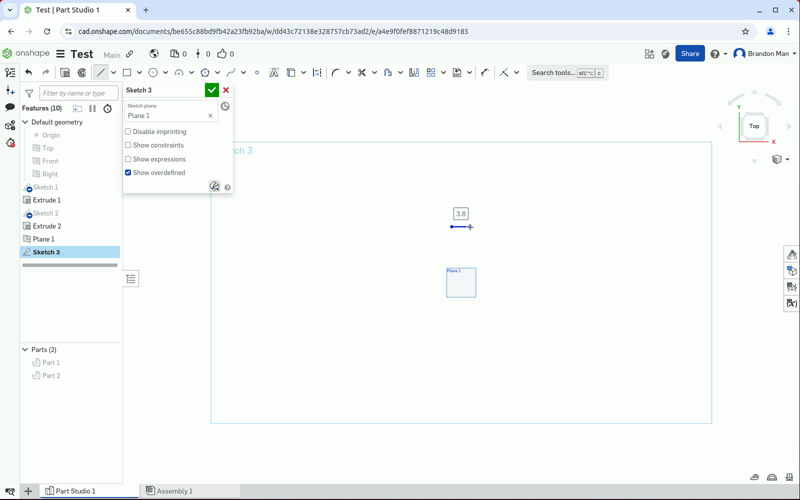
mouse_move(500, 226)
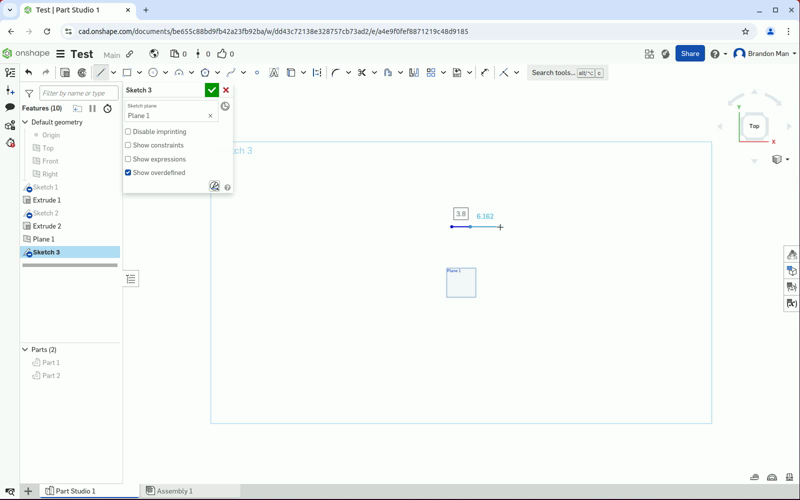
mouse_move(470, 192)
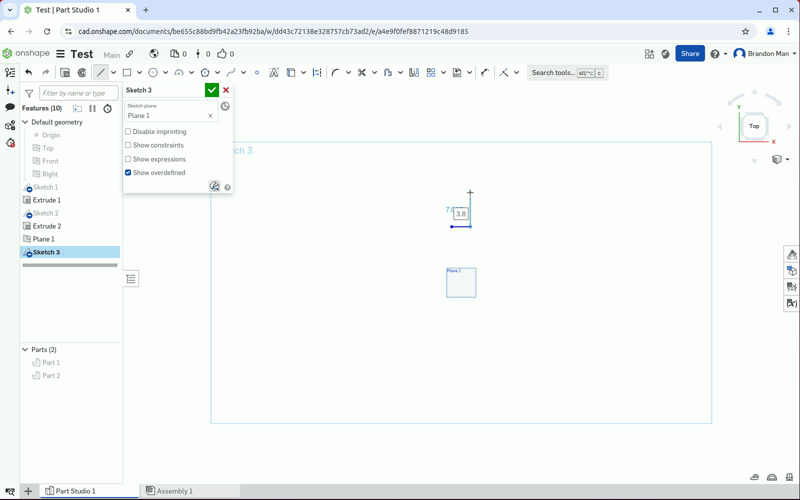
click(470, 192)
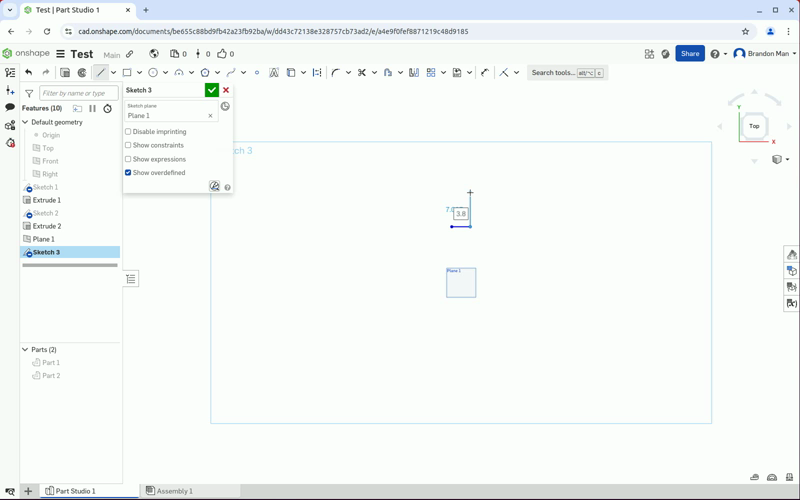
key_up(shift)
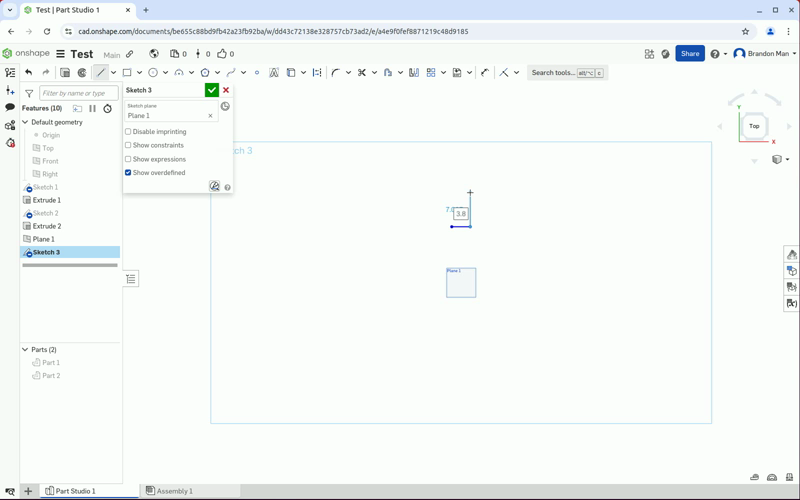
key_down(shift)
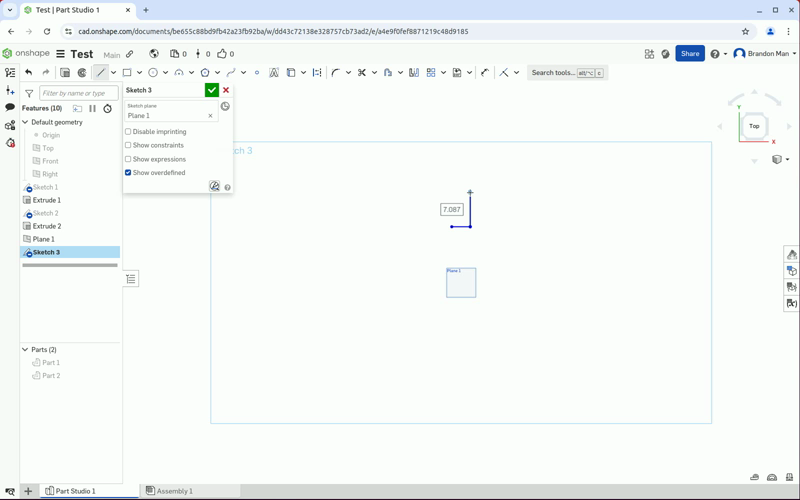
mouse_move(500, 192)
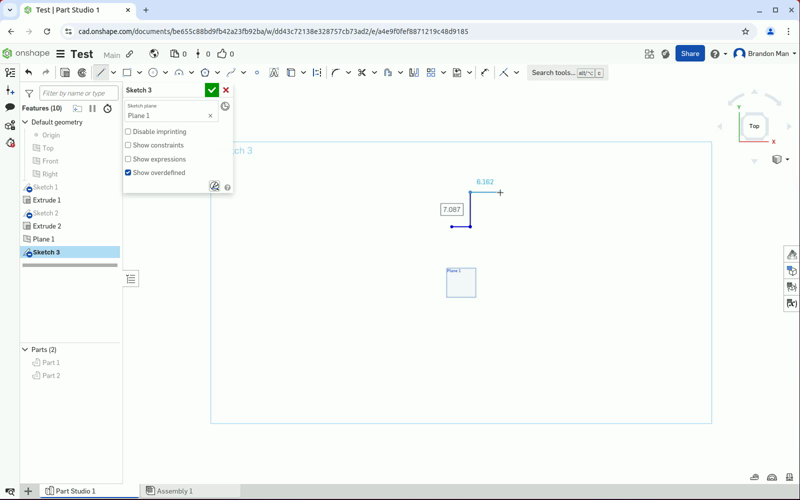
mouse_move(451, 192)
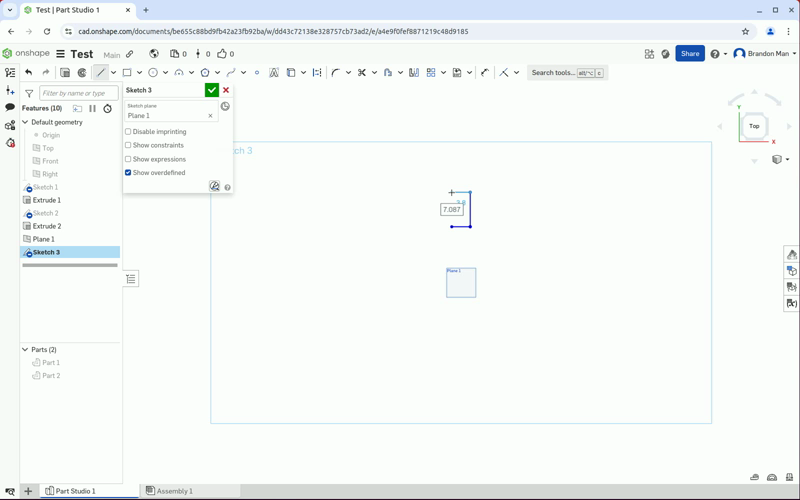
click(451, 192)
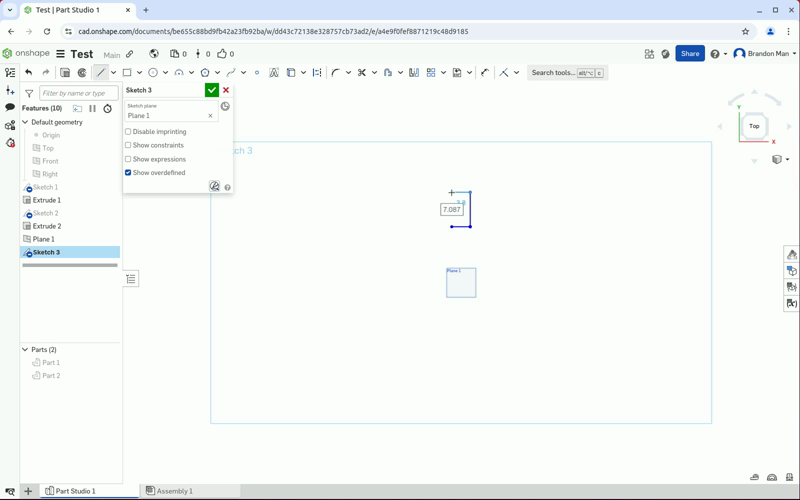
key_up(shift)
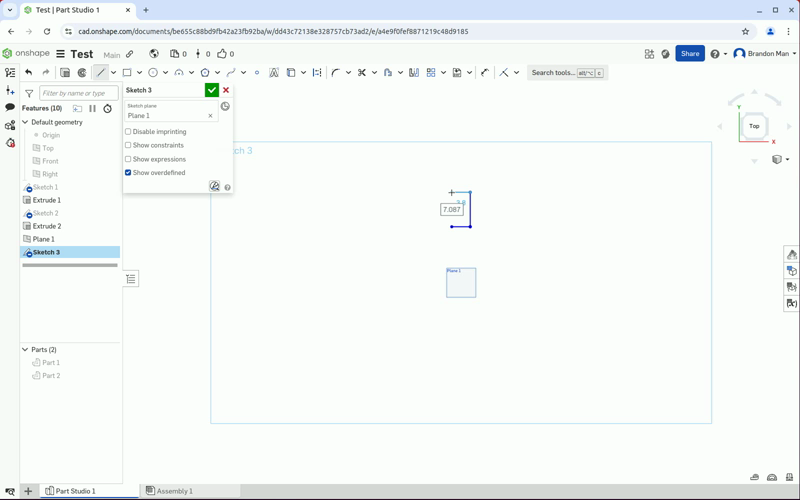
mouse_move(481, 192)
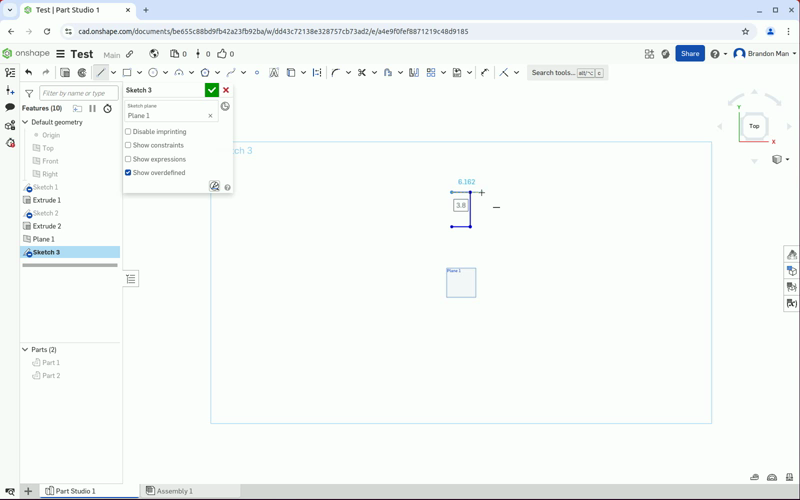
key_down(shift)
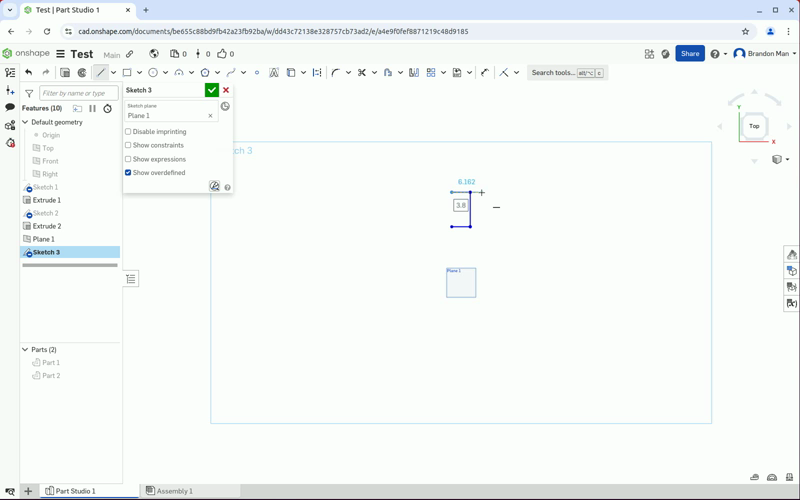
mouse_move(451, 226)
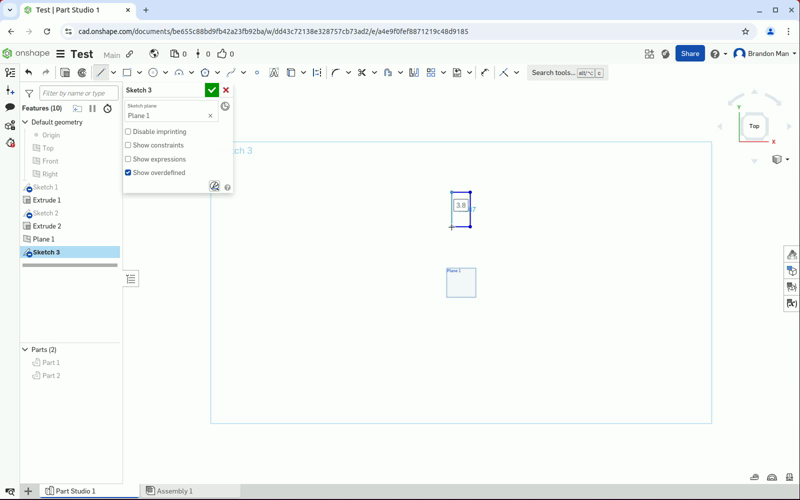
key_up(shift)
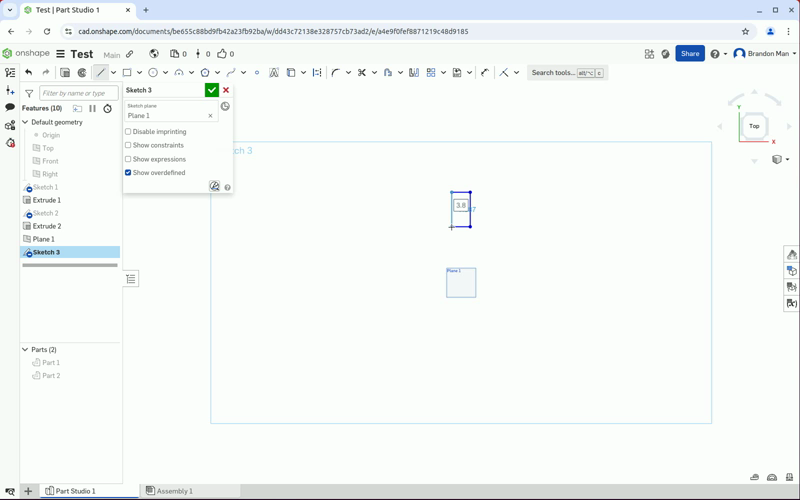
click(451, 226)
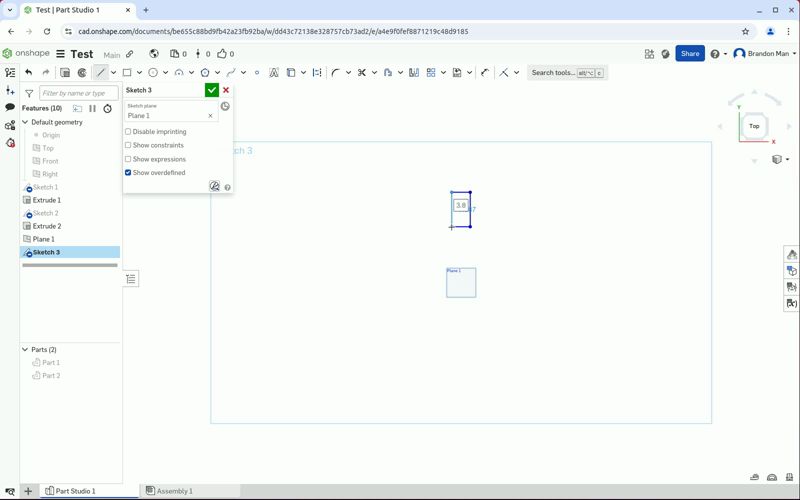
key(esc)
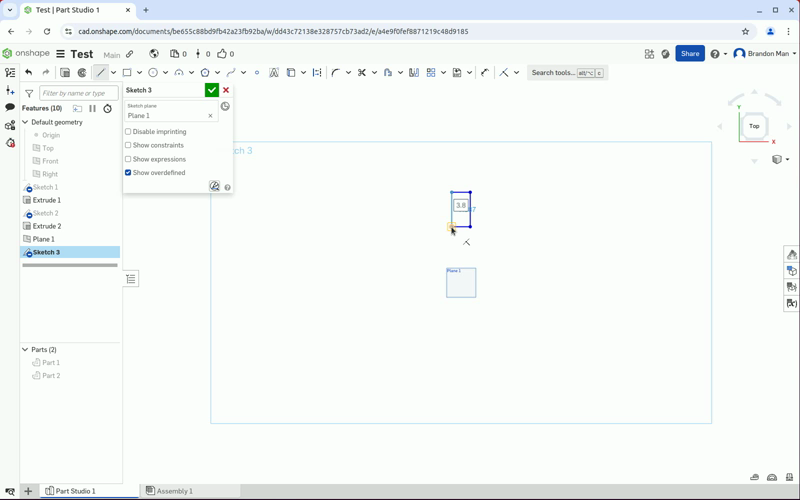
mouse_move(453, 216)
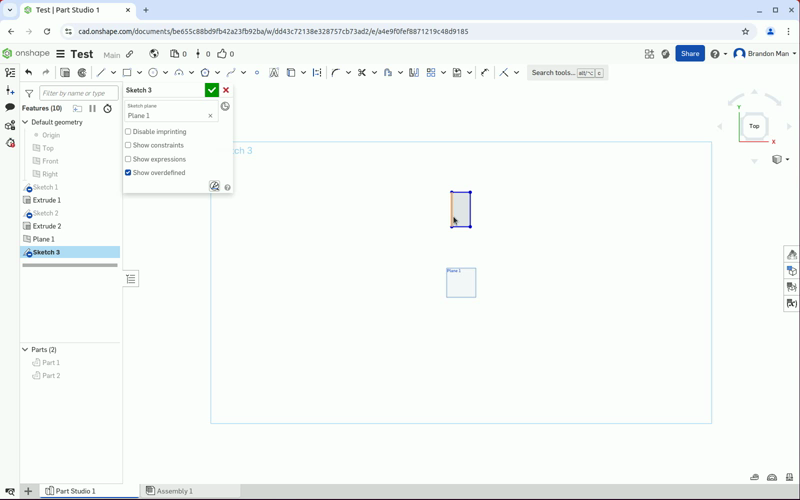
scroll(6)
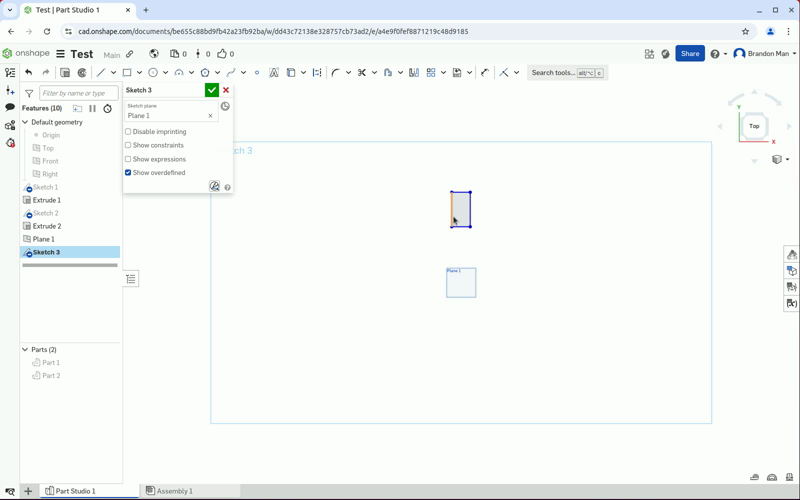
scroll(6)
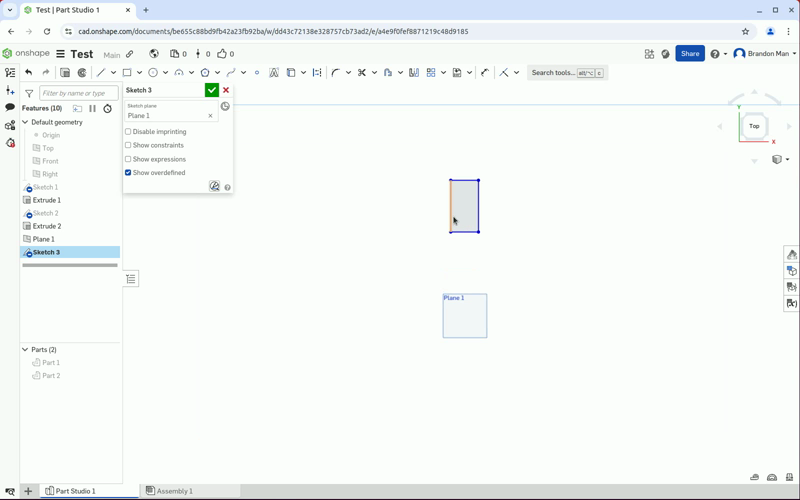
scroll(6)
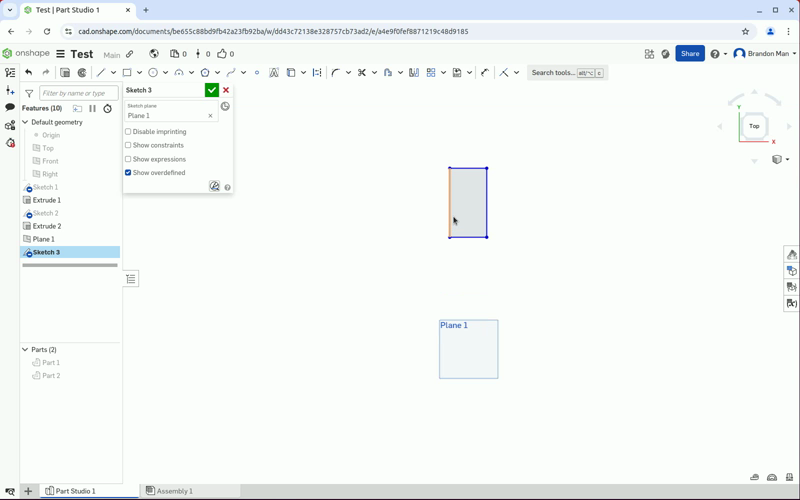
scroll(6)
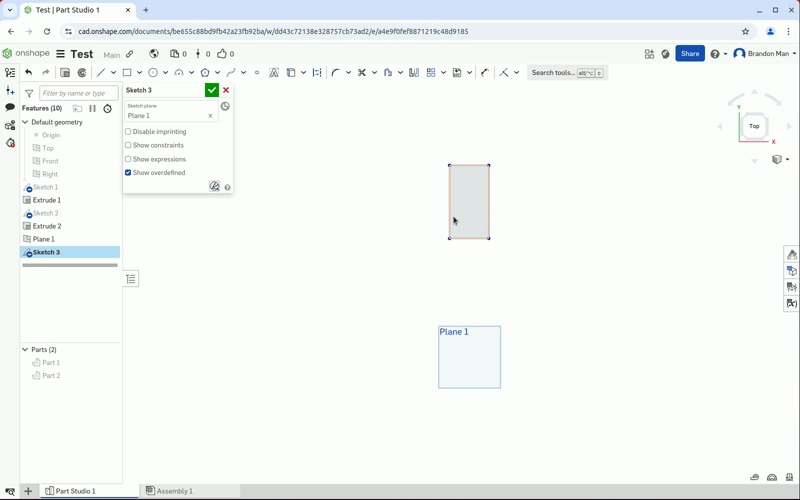
scroll(6)
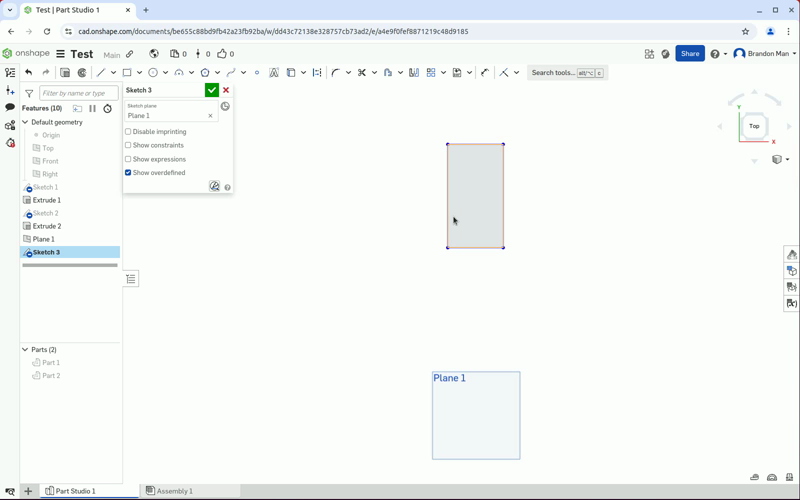
scroll(6)
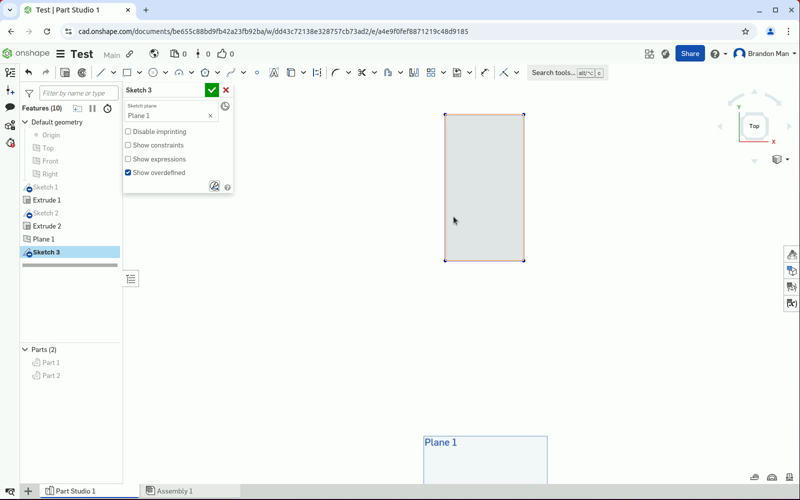
scroll(6)
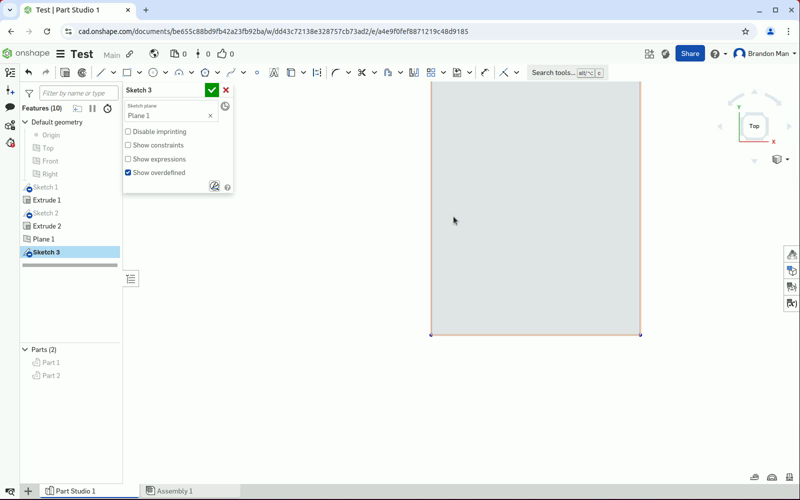
click(453, 216)
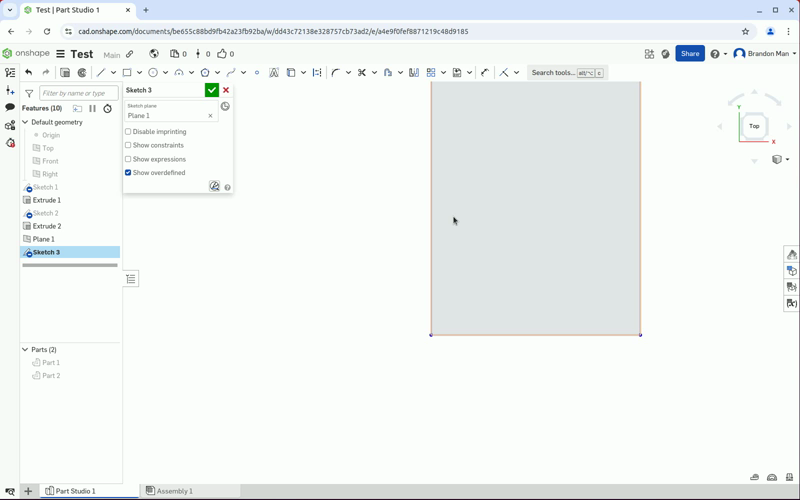
scroll(-6)
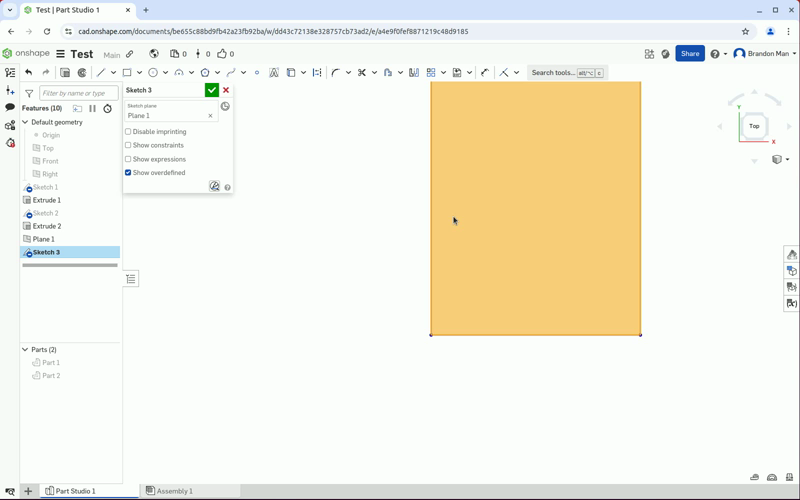
scroll(-6)
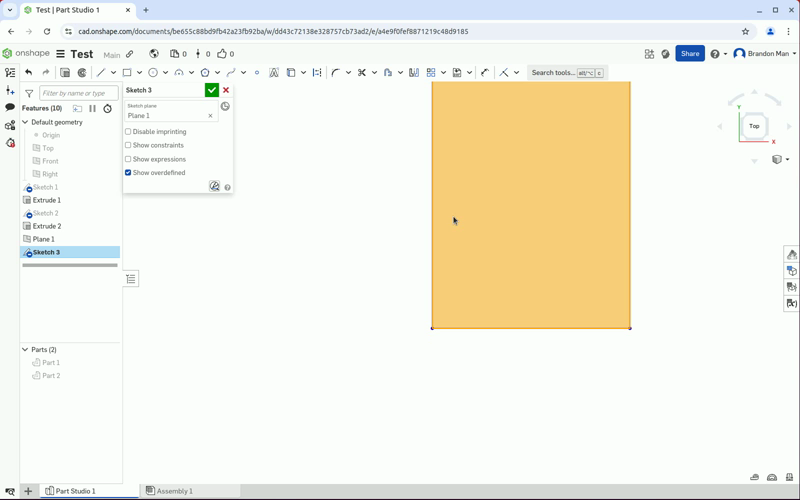
scroll(-6)
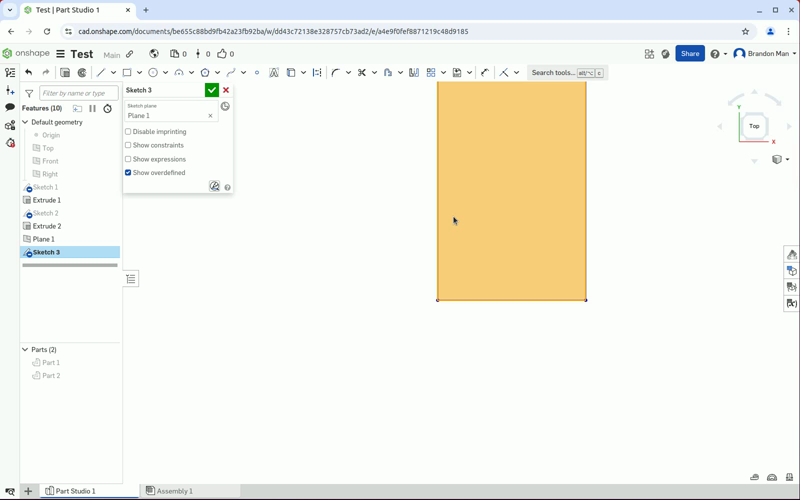
scroll(-6)
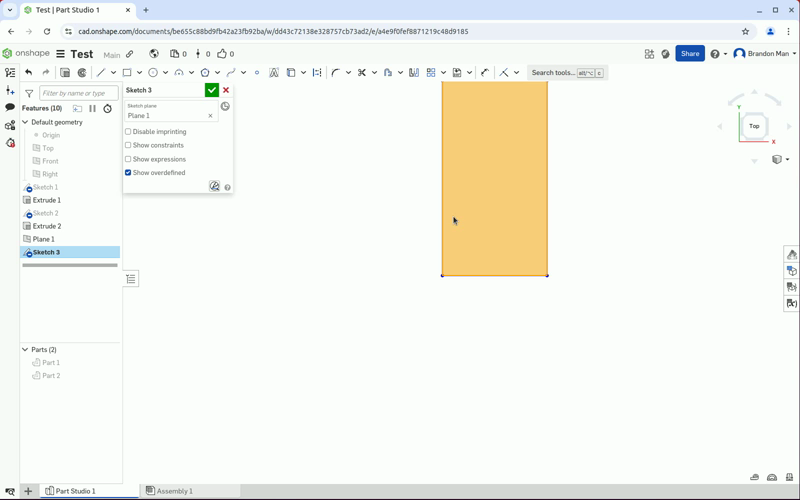
scroll(-6)
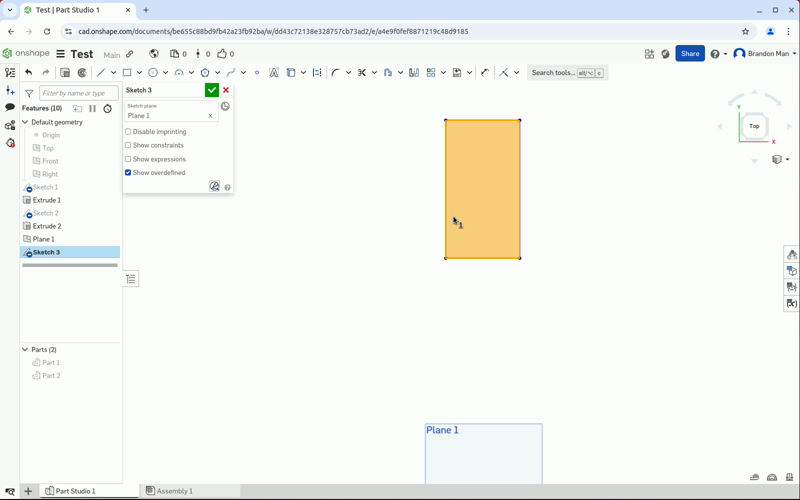
scroll(-6)
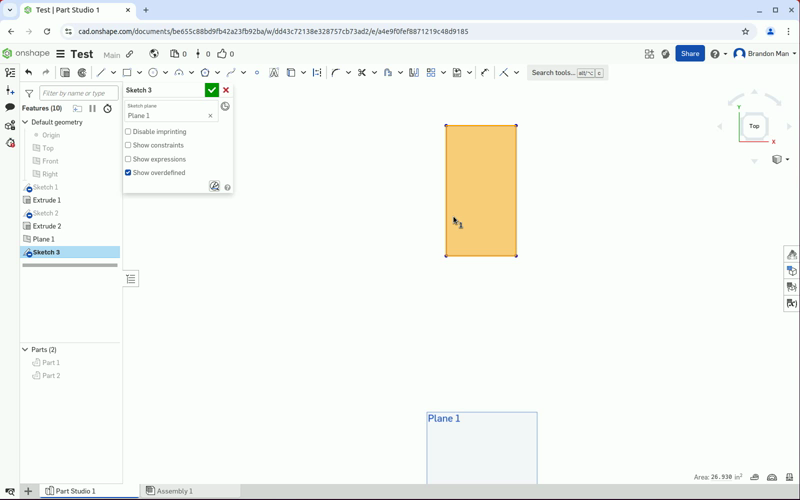
scroll(-6)
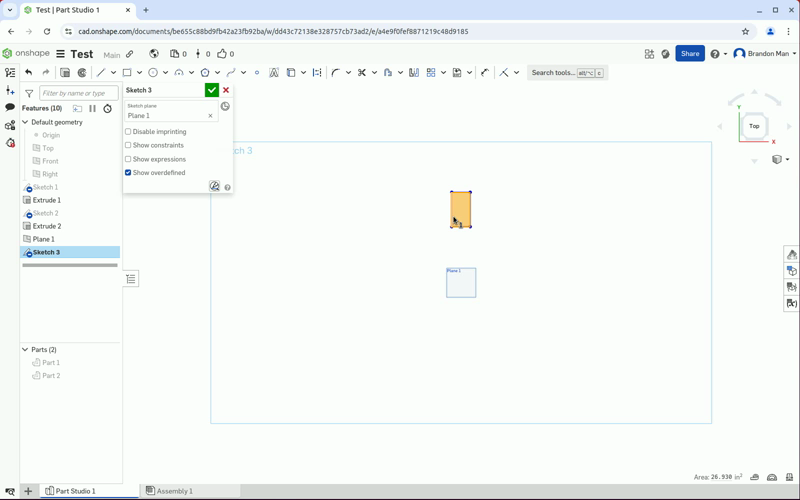
mouse_move(73, 352)
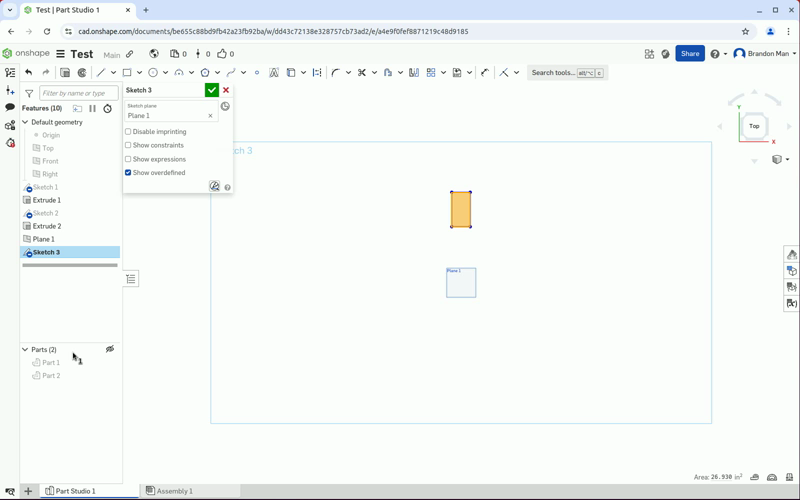
key(shift+y)
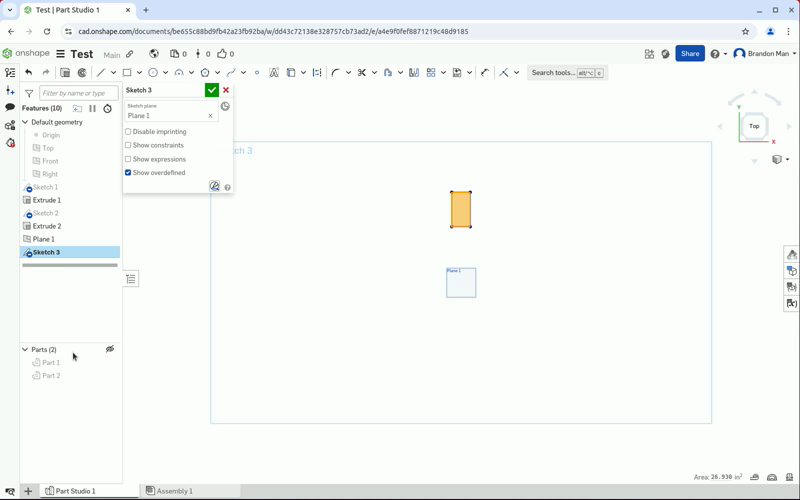
key(shift+e)
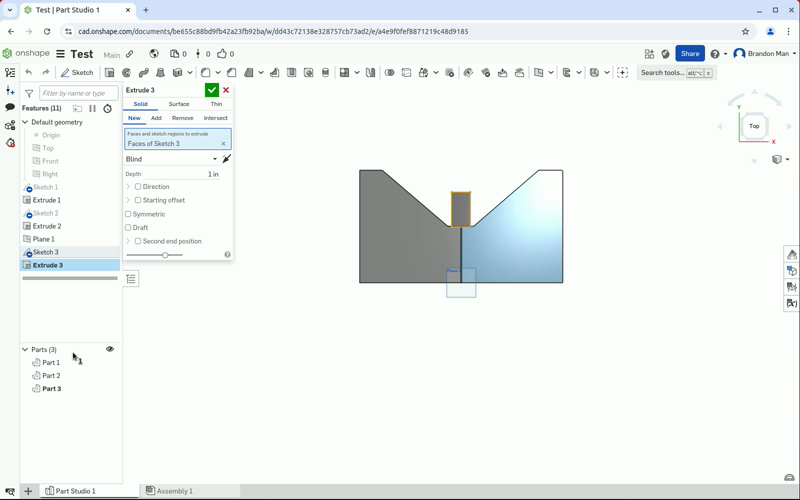
mouse_move(143, 106)
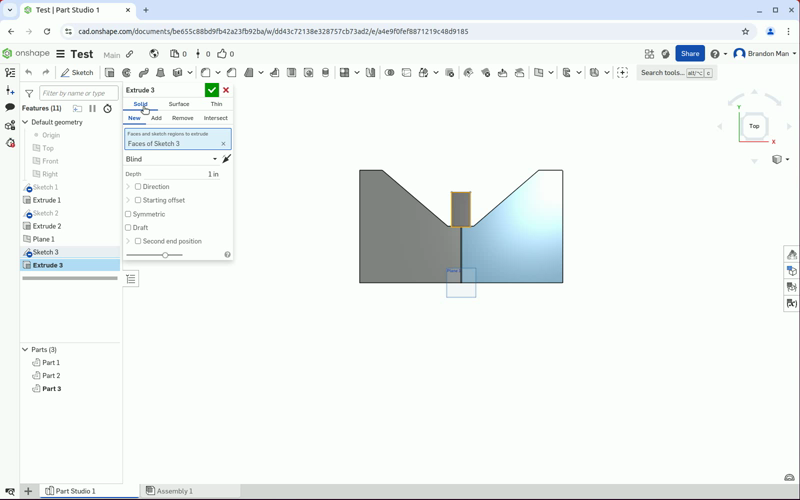
click(143, 106)
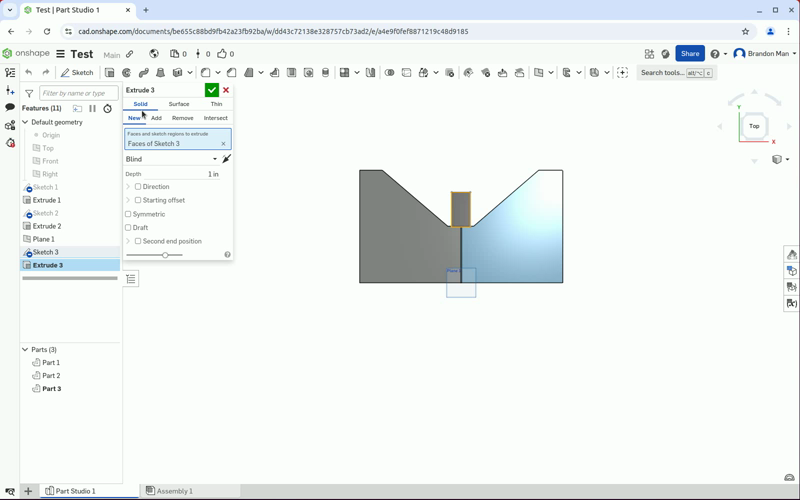
mouse_move(137, 120)
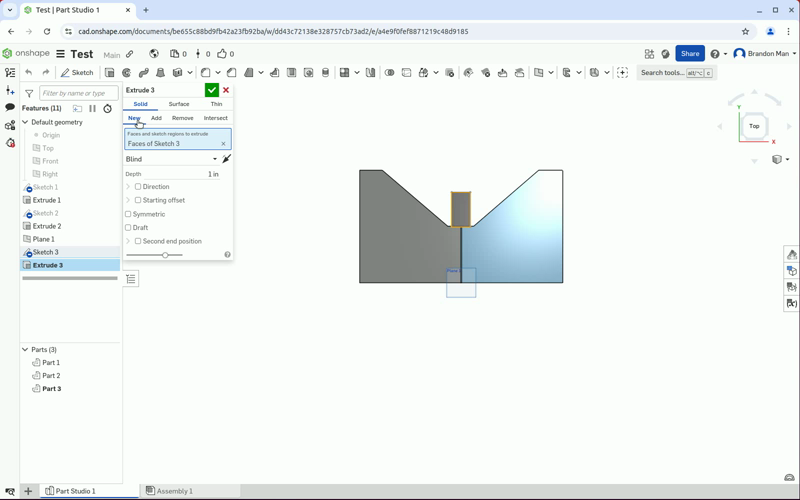
click(137, 120)
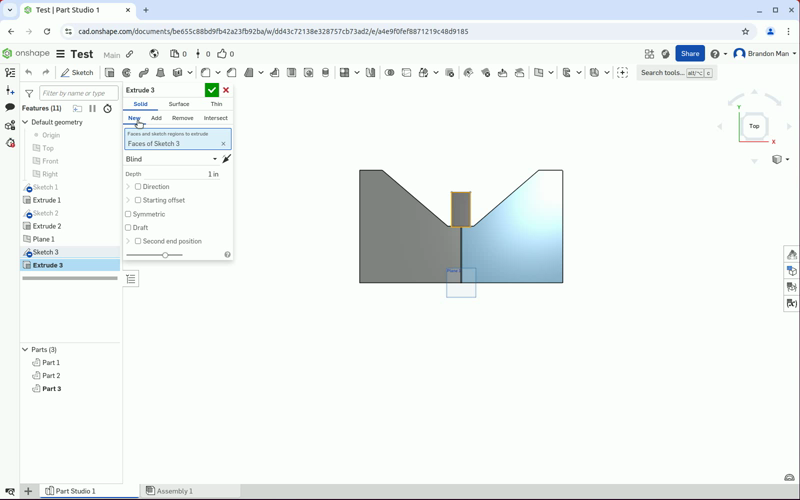
key(tab, 4)
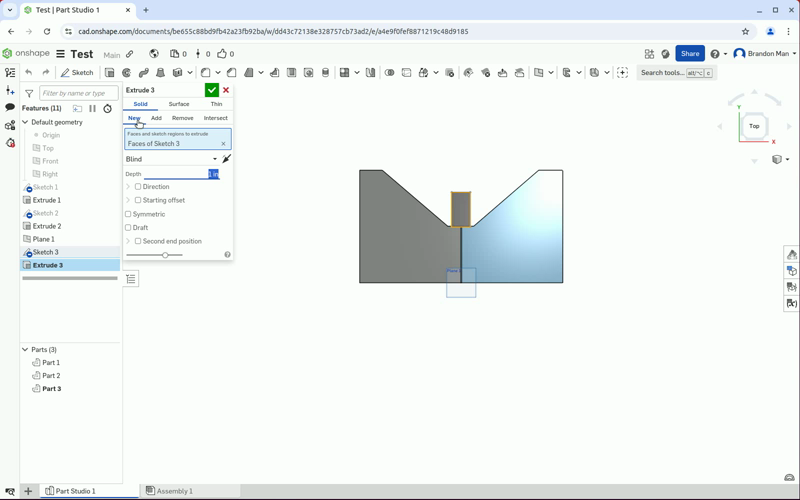
text(-3.611)
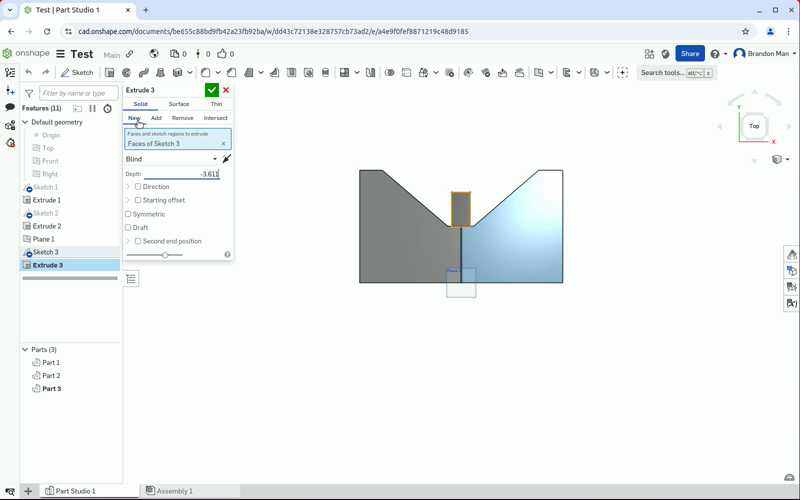
key(enter)
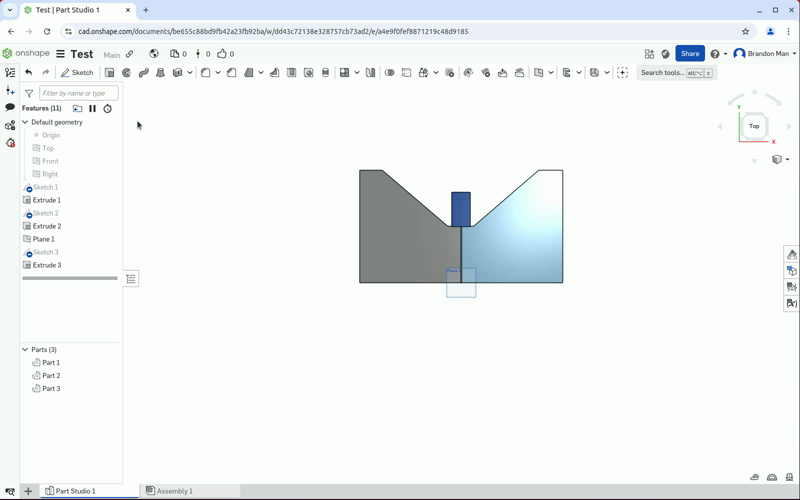
key(shift+h)
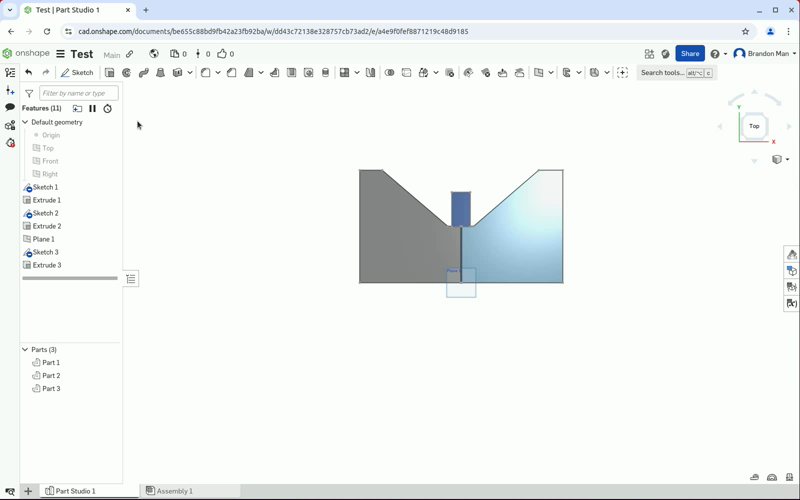
key(shift+h)
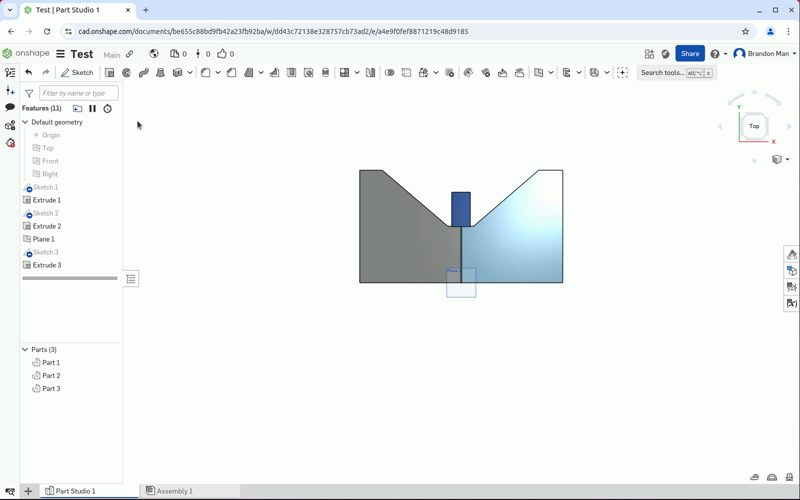
mouse_move(73, 189)
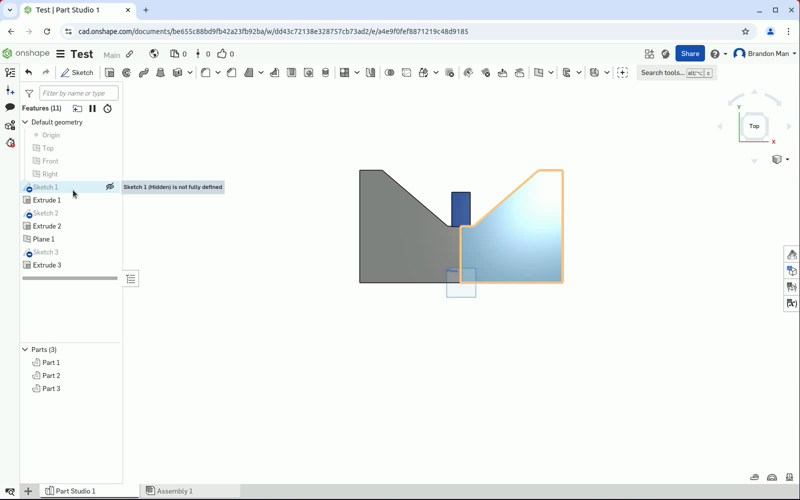
click(73, 189)
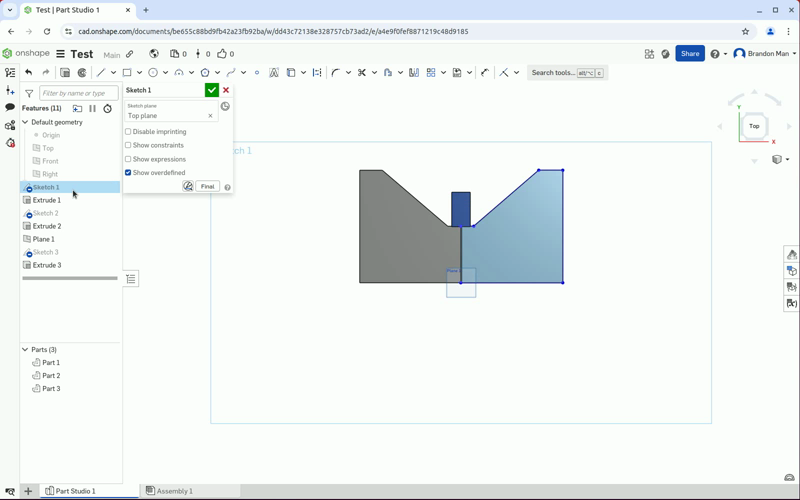
mouse_move(229, 92)
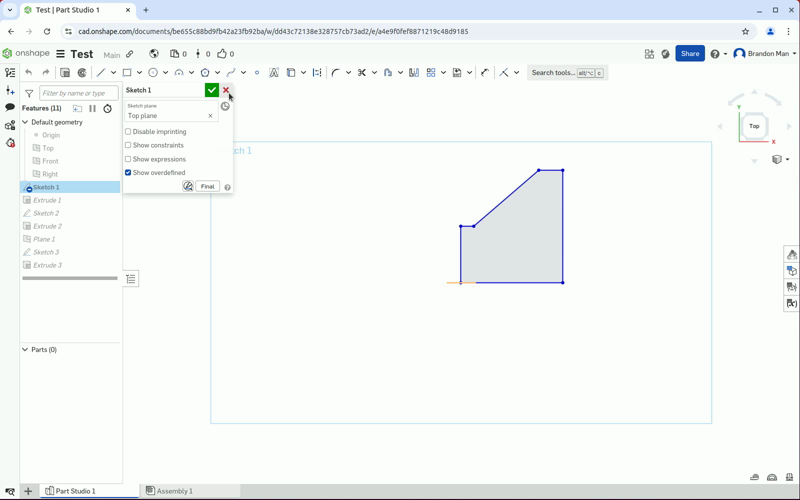
click(229, 92)
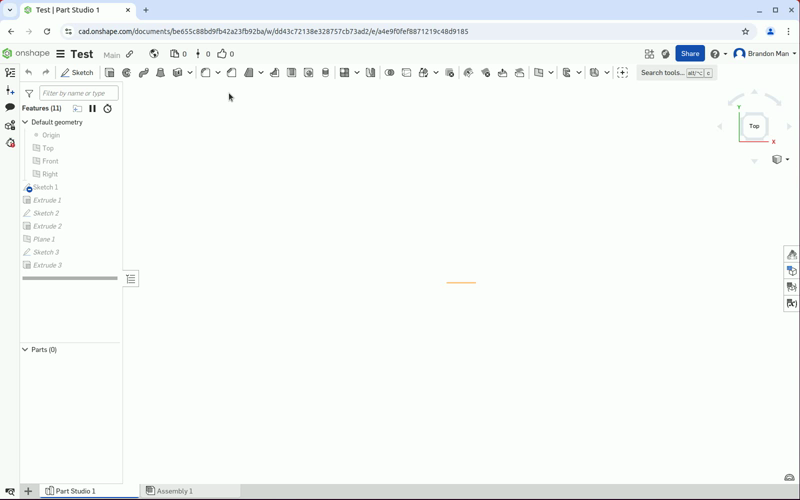
key(shift+s)
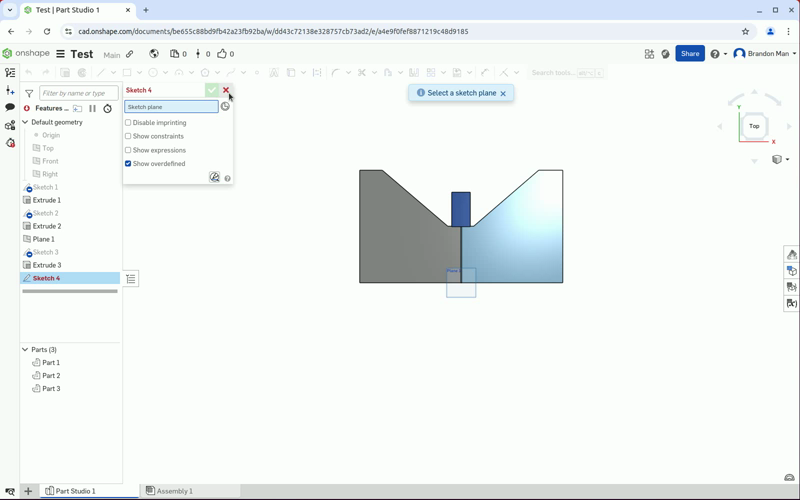
mouse_move(73, 241)
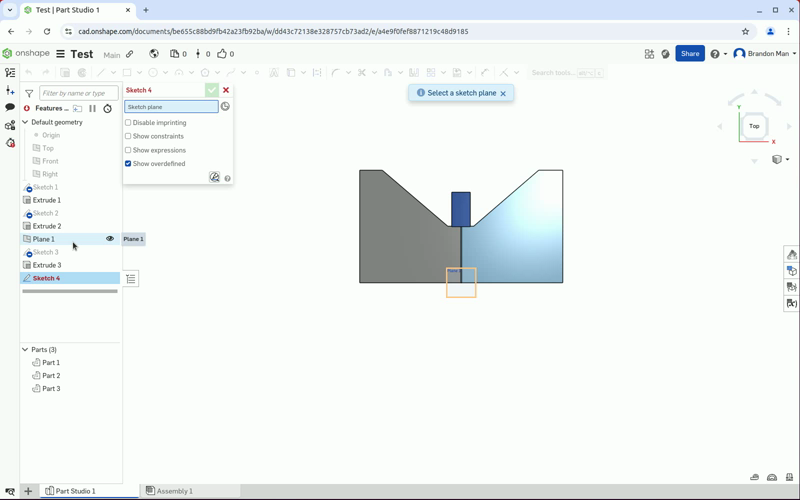
click(73, 241)
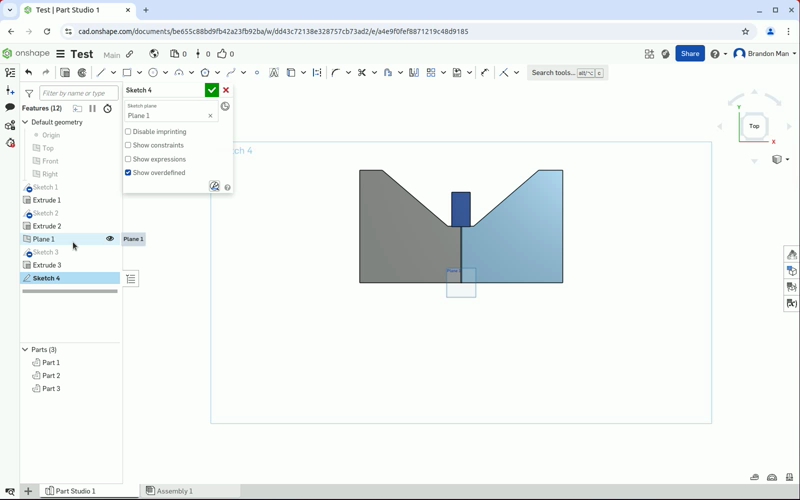
mouse_move(73, 352)
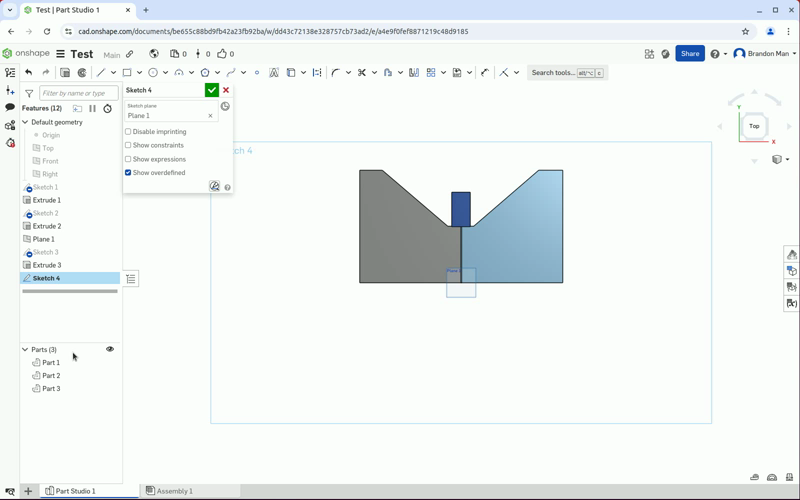
key(y)
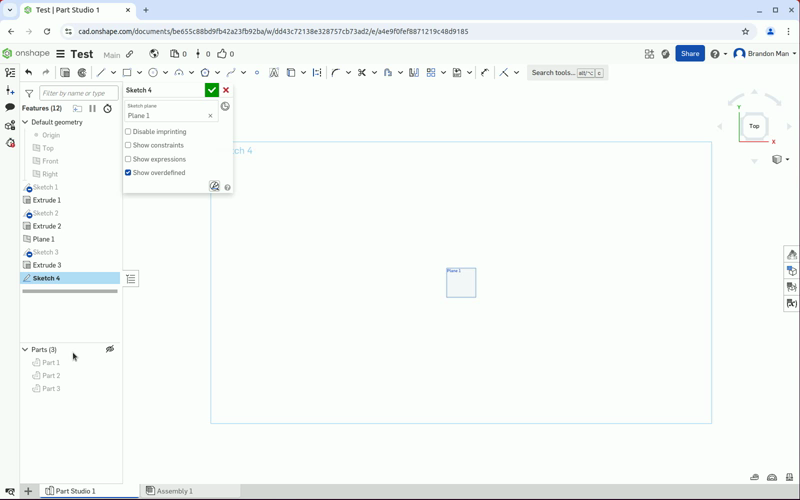
key(l)
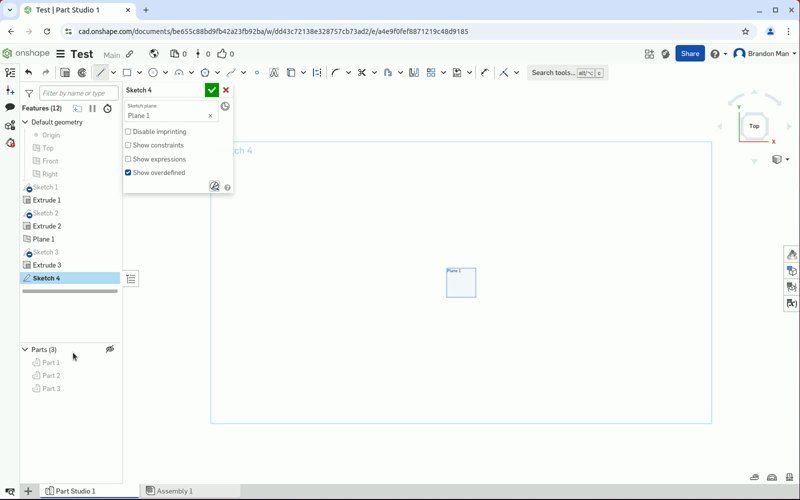
key_down(shift)
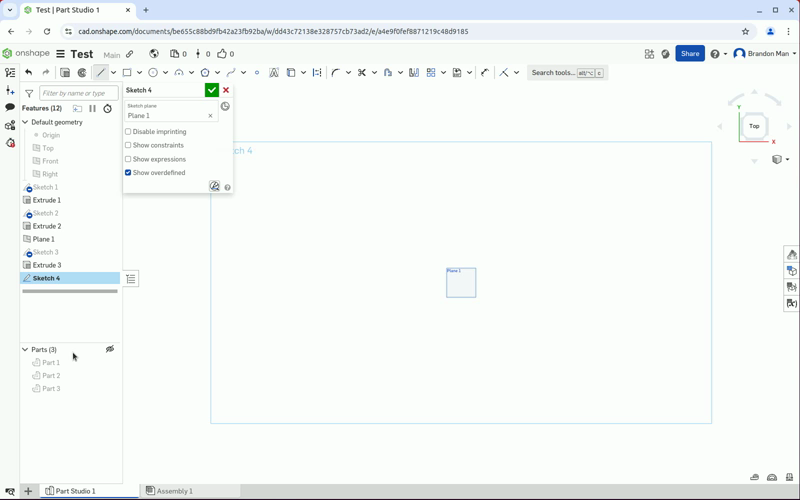
mouse_move(451, 282)
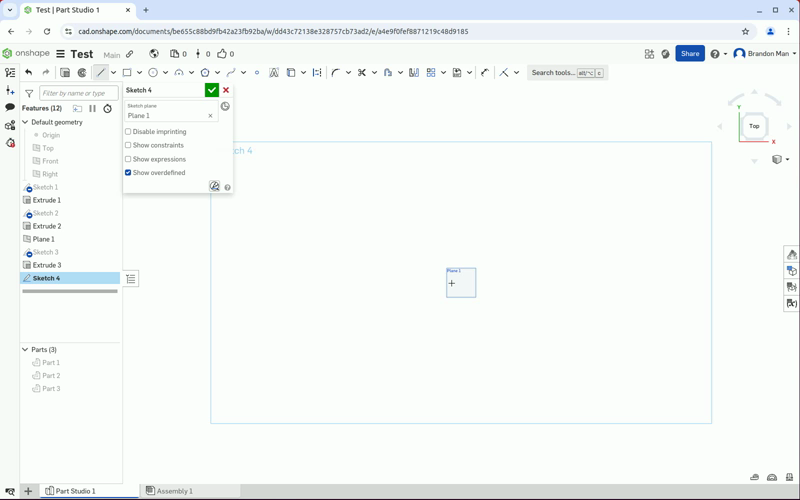
click(451, 282)
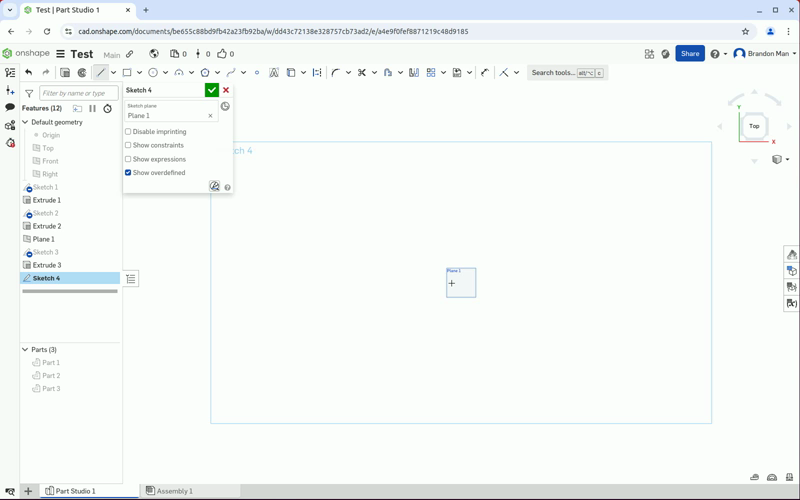
key_up(shift)
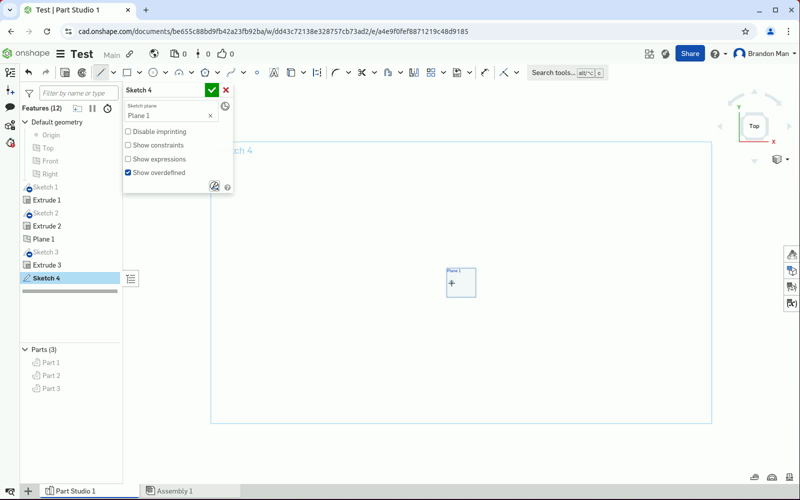
key_down(shift)
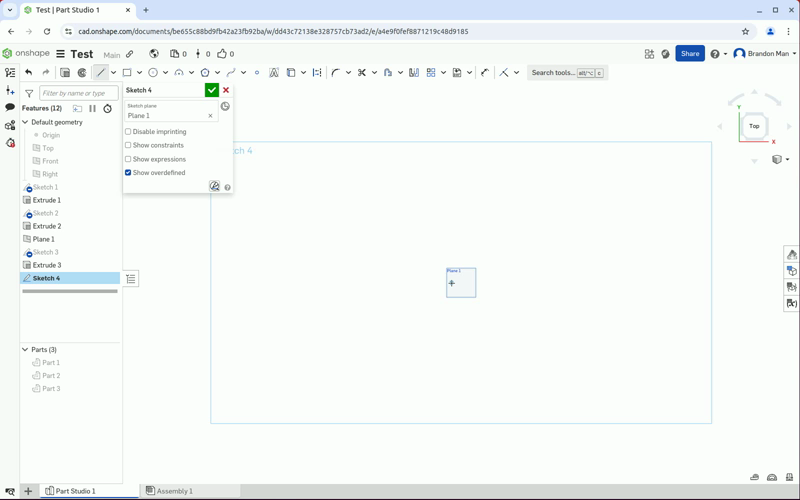
mouse_move(481, 282)
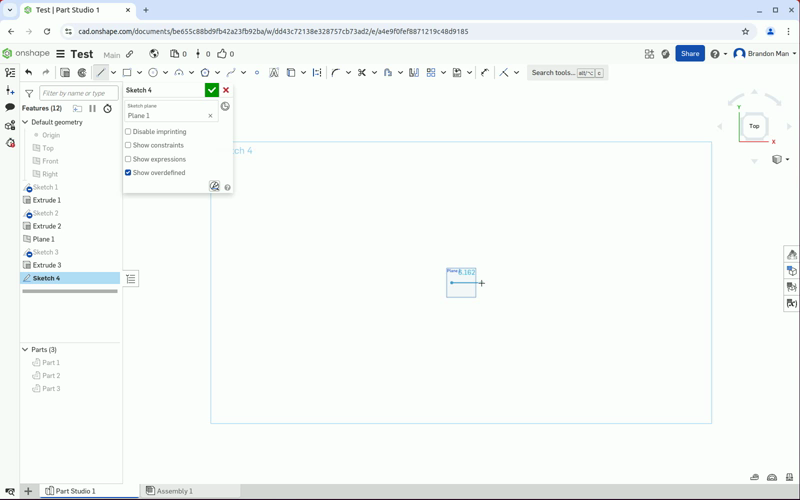
mouse_move(469, 282)
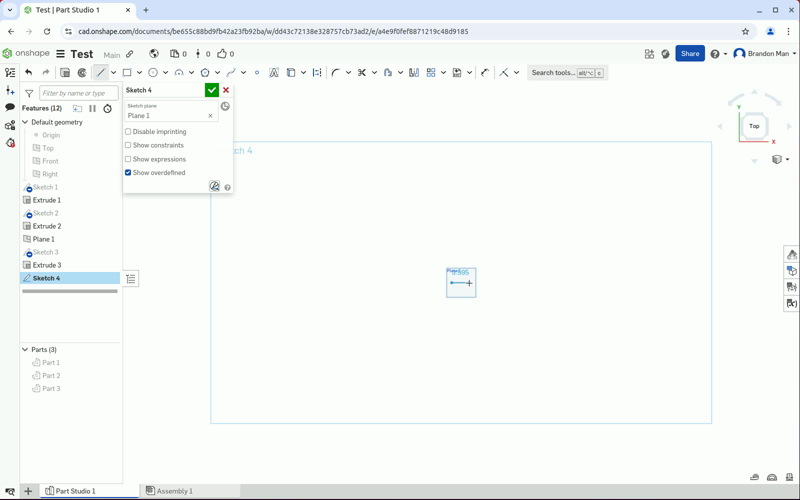
click(469, 282)
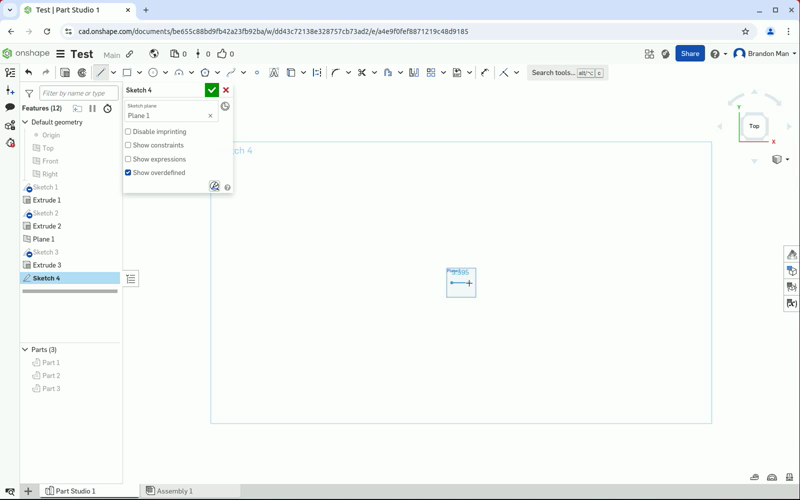
key_up(shift)
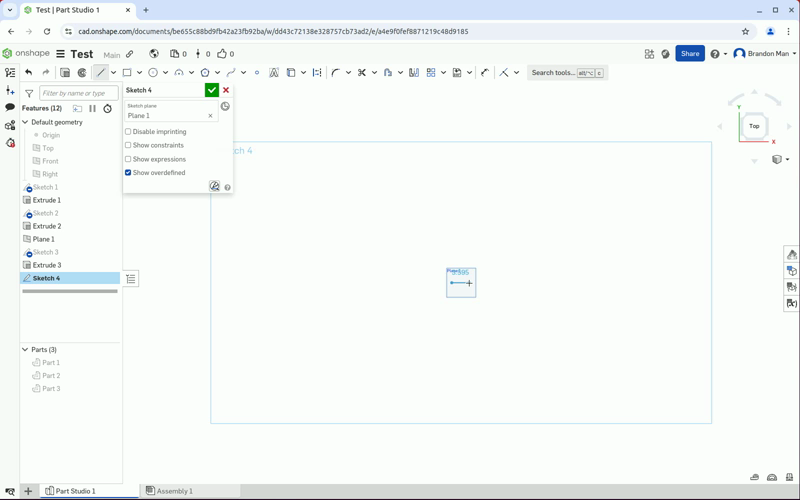
key_down(shift)
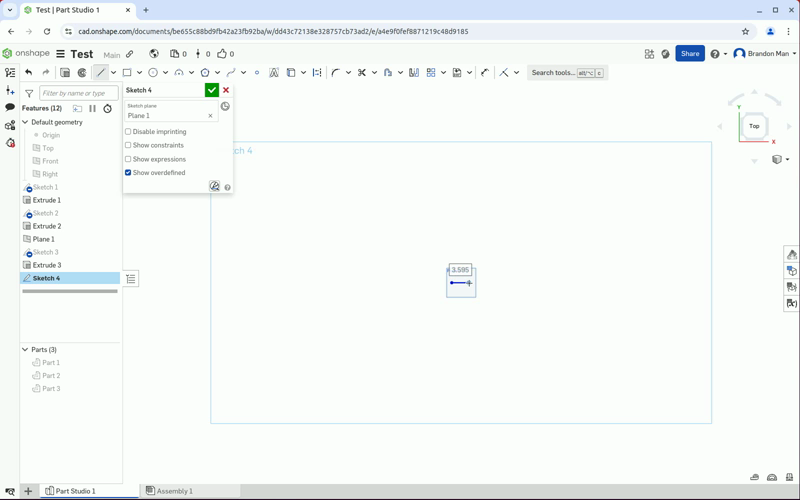
mouse_move(499, 282)
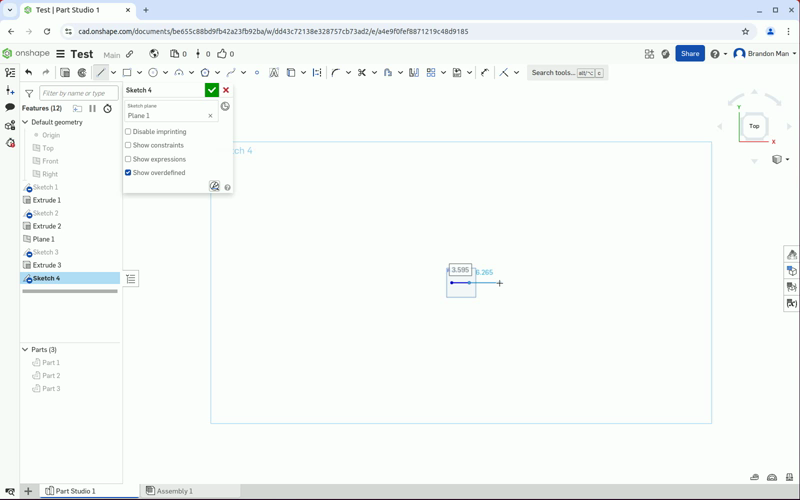
mouse_move(469, 226)
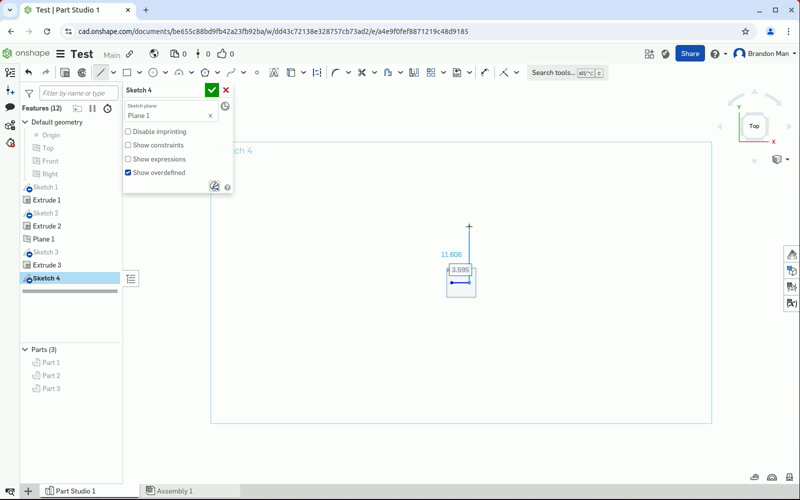
click(469, 226)
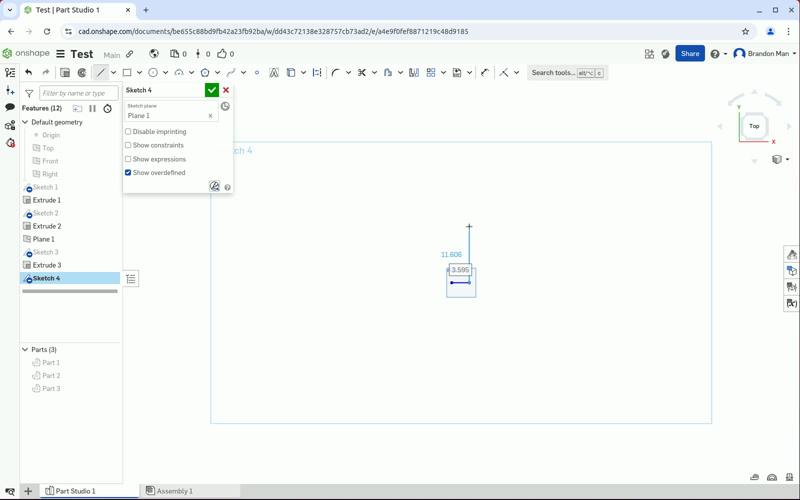
key_up(shift)
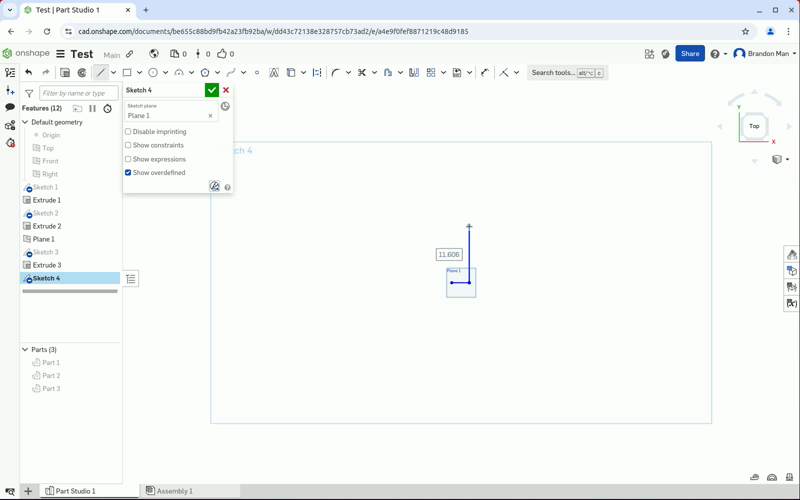
key_down(shift)
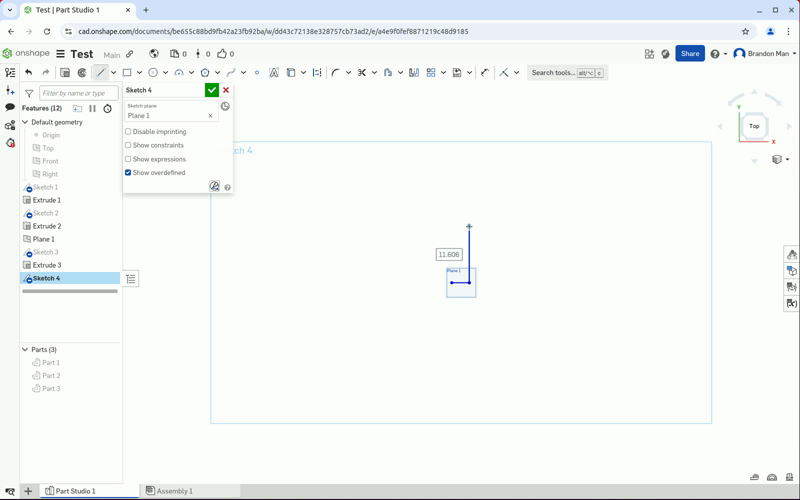
mouse_move(499, 226)
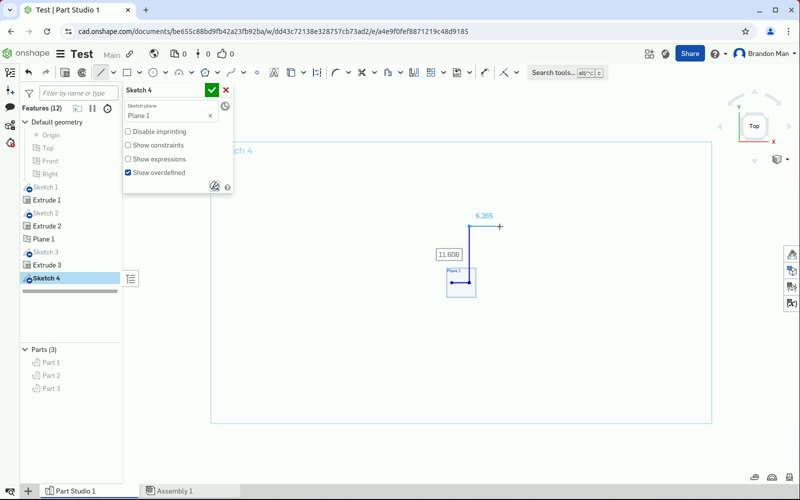
mouse_move(451, 226)
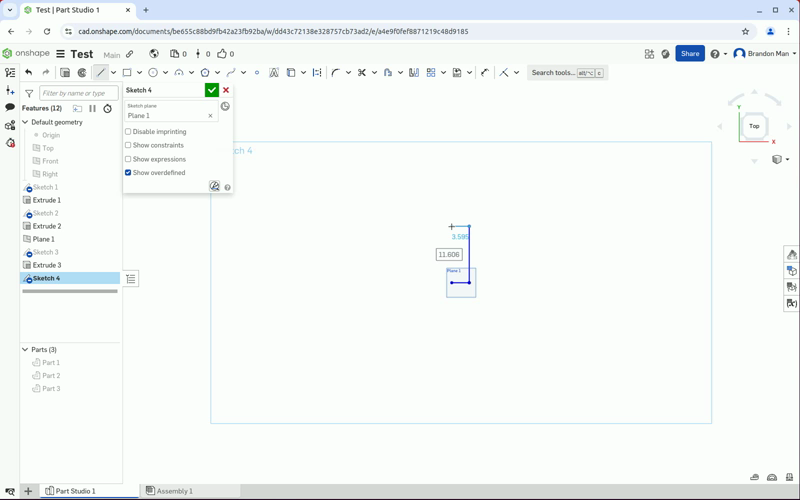
click(451, 226)
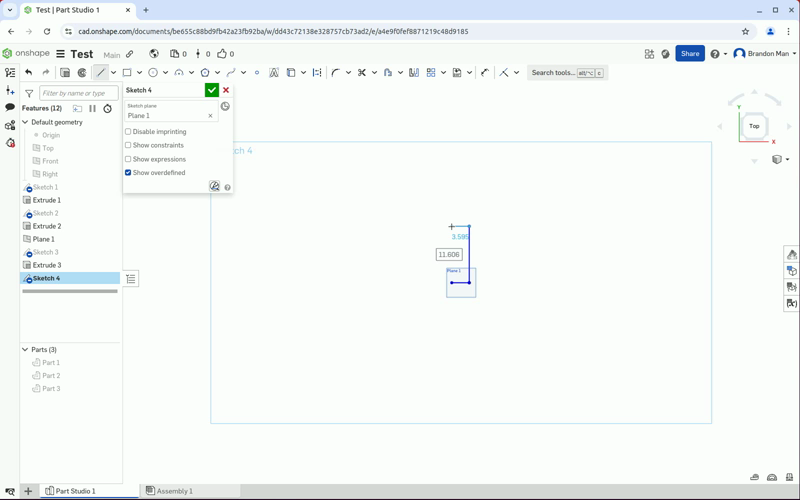
key_up(shift)
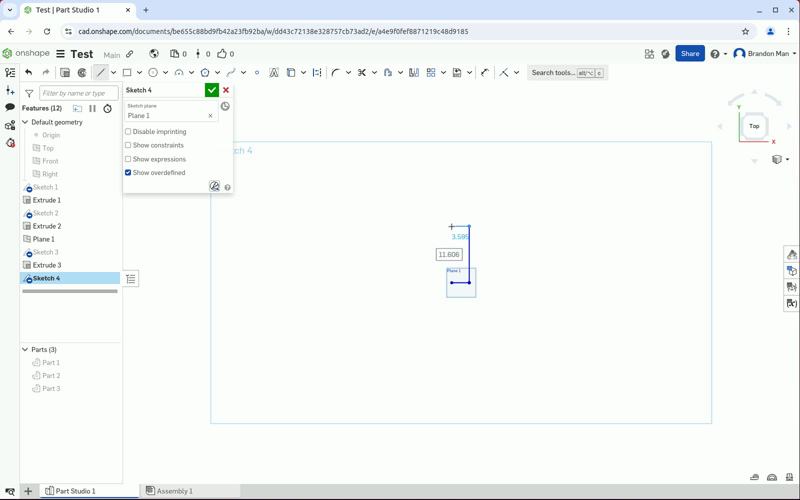
mouse_move(481, 226)
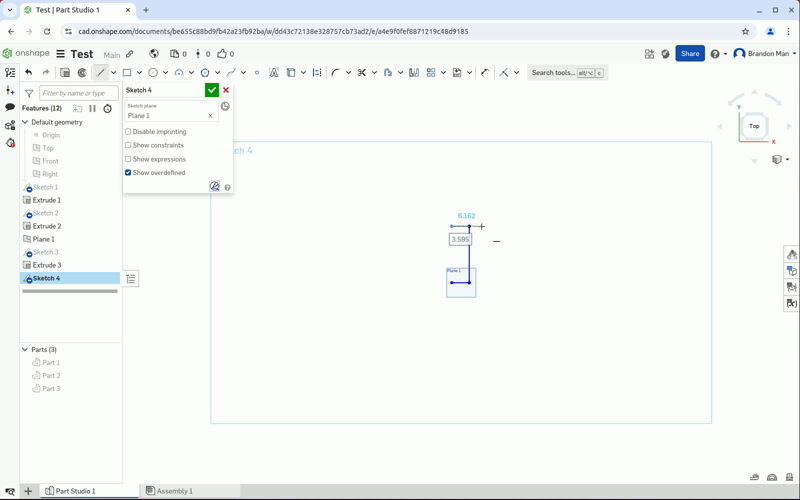
key_down(shift)
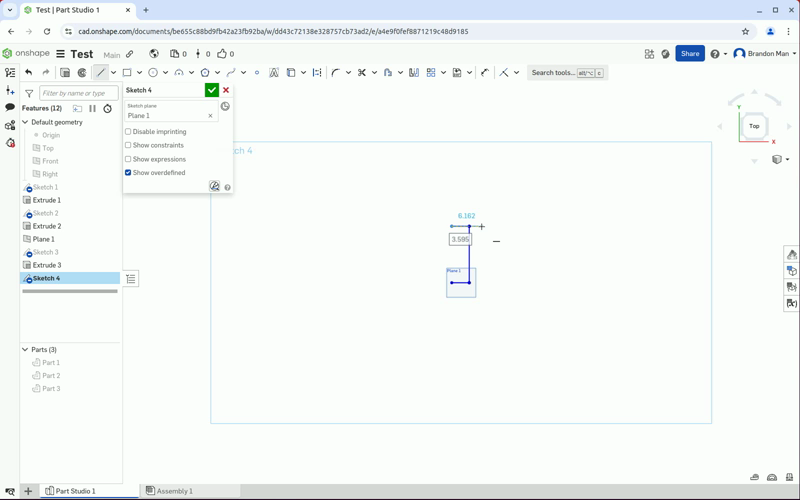
mouse_move(451, 282)
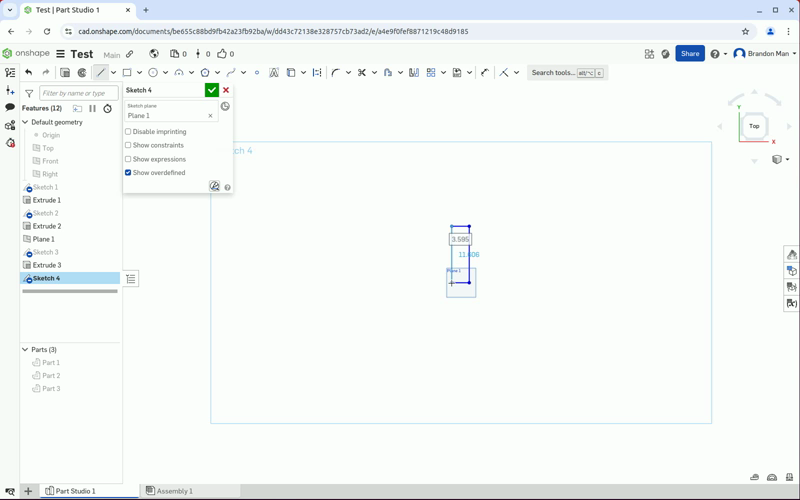
key_up(shift)
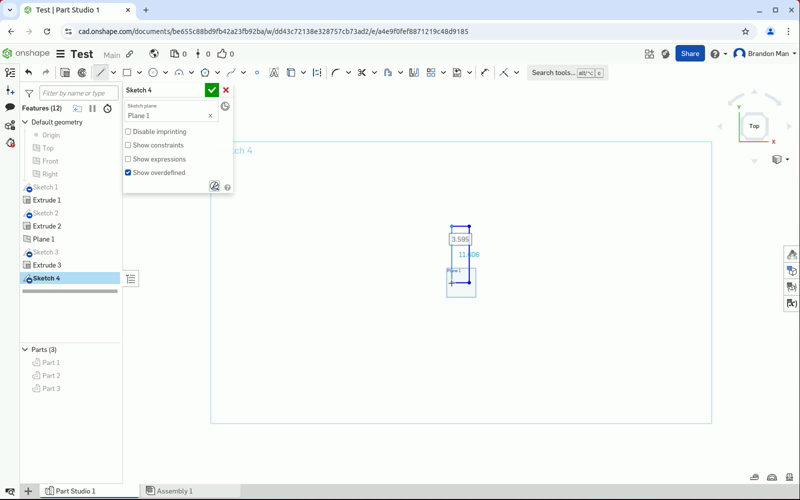
click(451, 282)
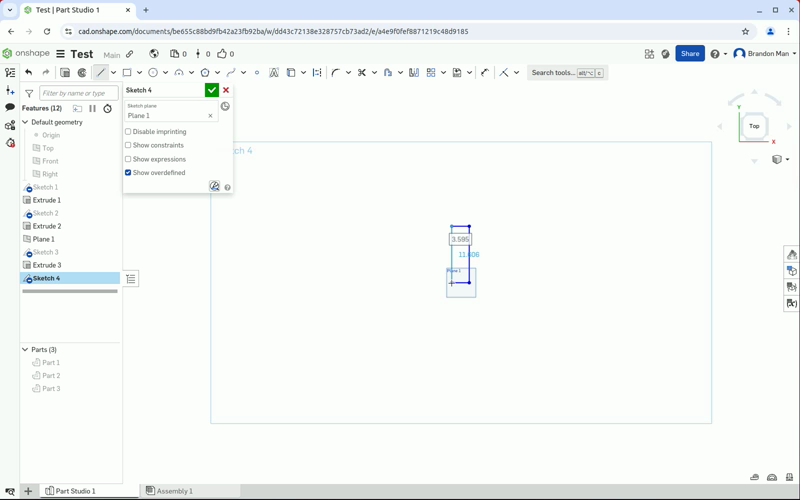
key(esc)
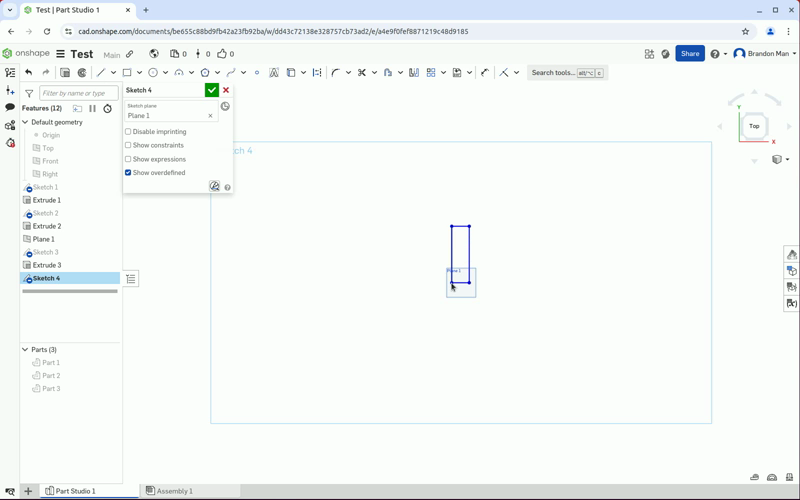
mouse_move(453, 265)
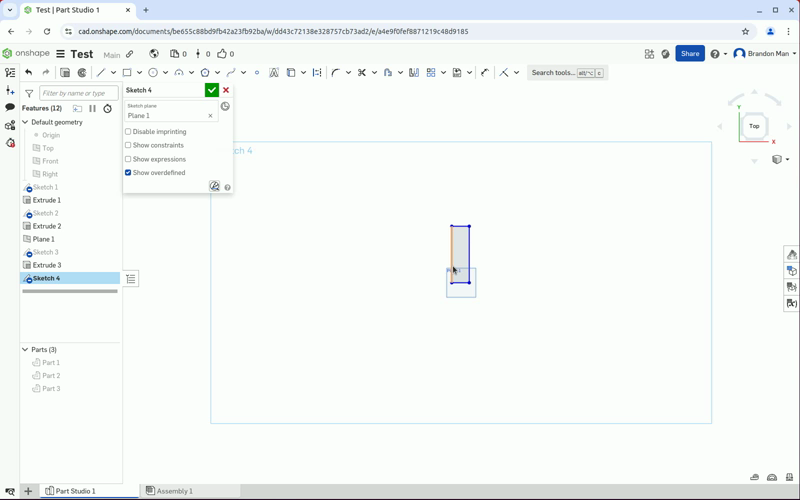
scroll(6)
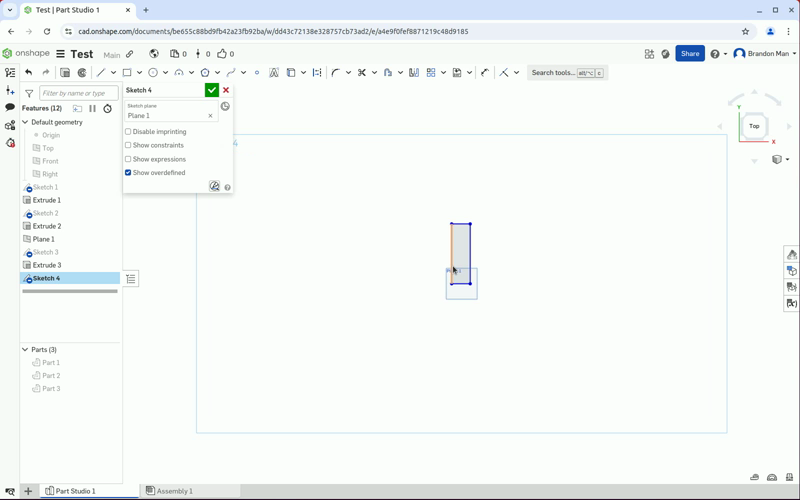
scroll(6)
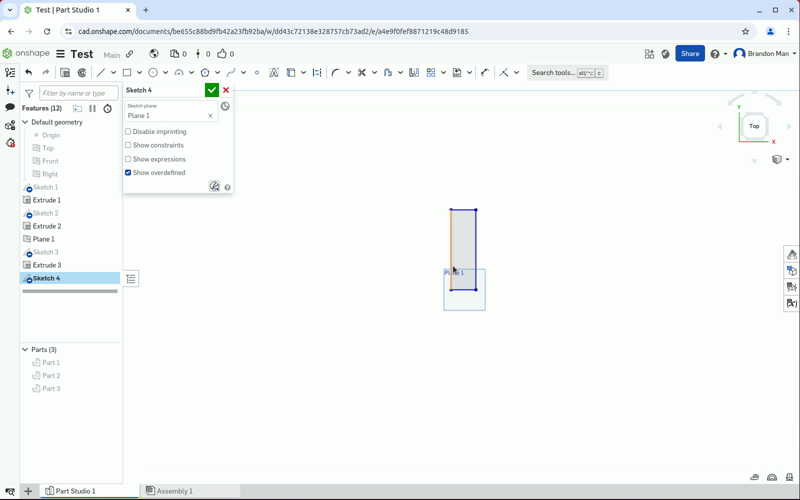
scroll(6)
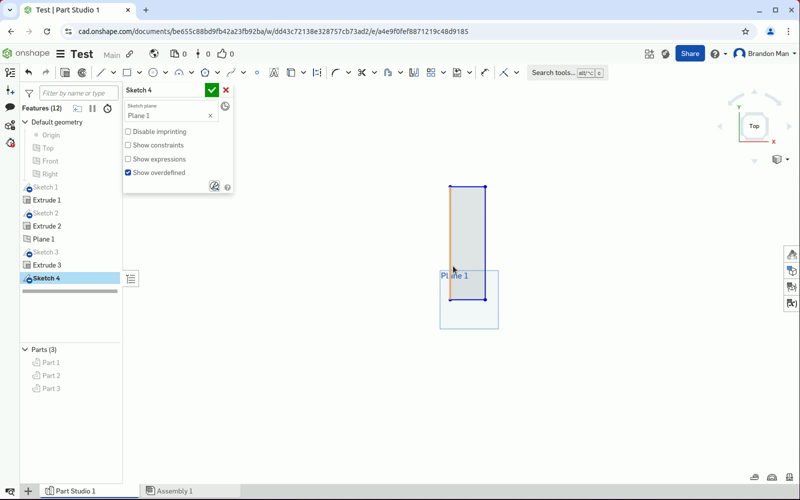
scroll(6)
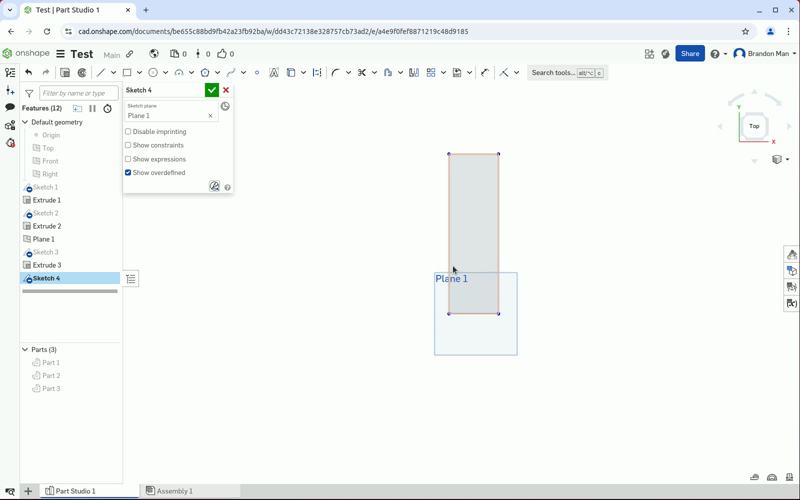
scroll(6)
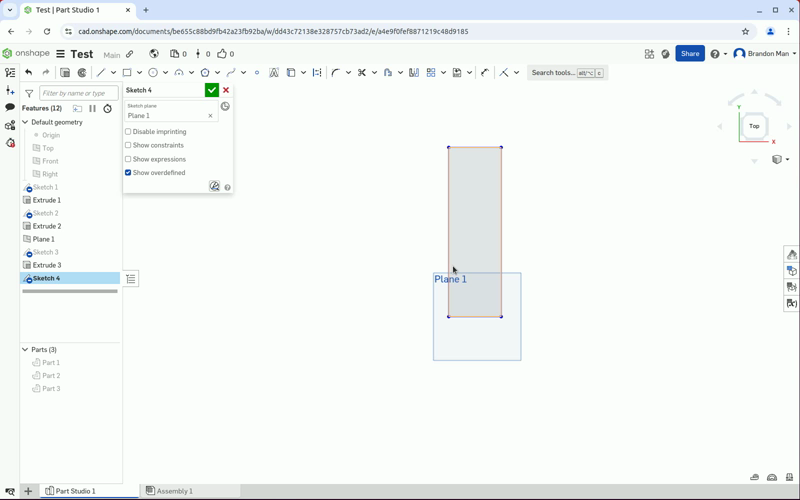
scroll(6)
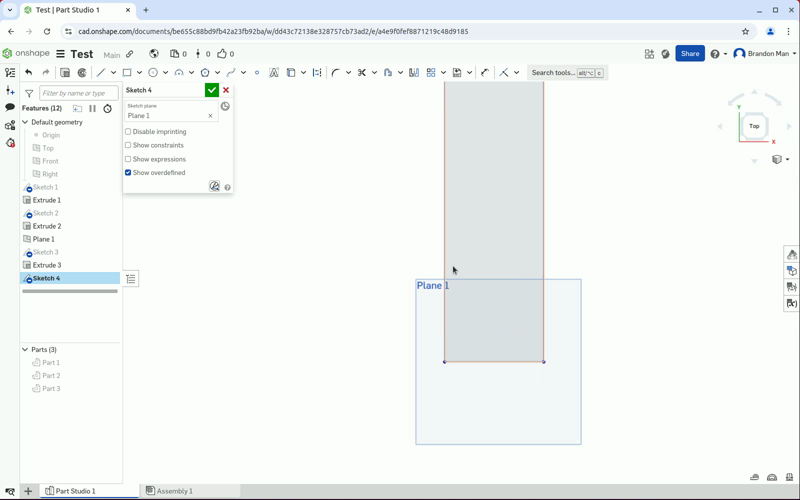
scroll(6)
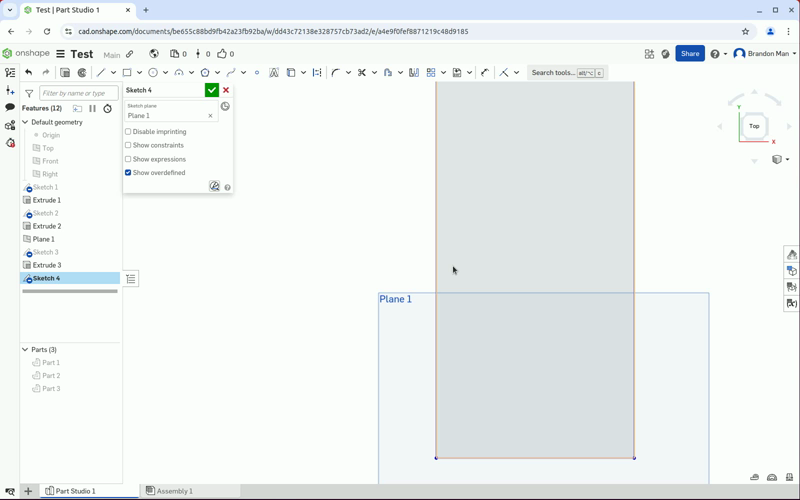
click(453, 265)
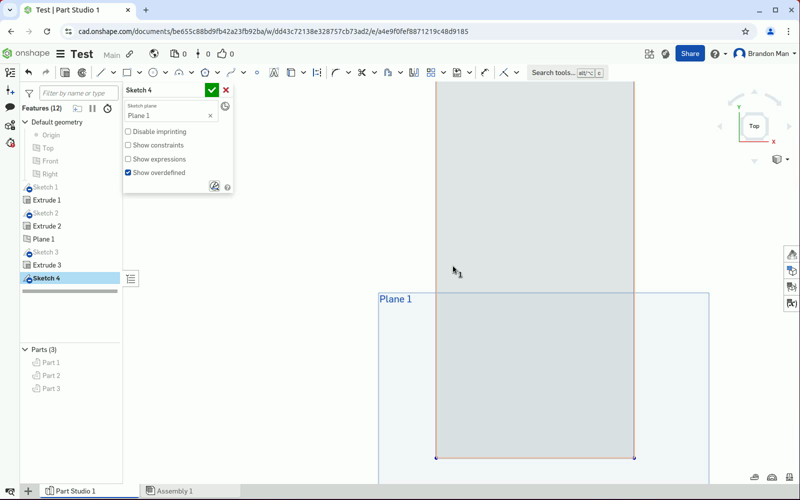
scroll(-6)
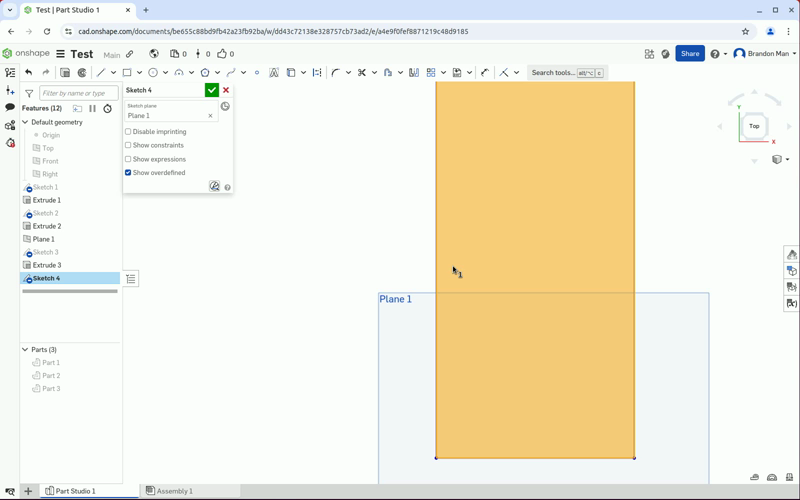
scroll(-6)
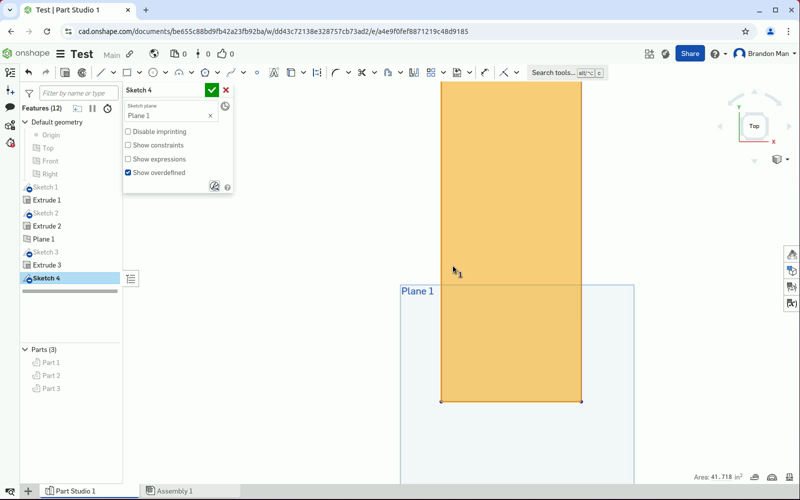
scroll(-6)
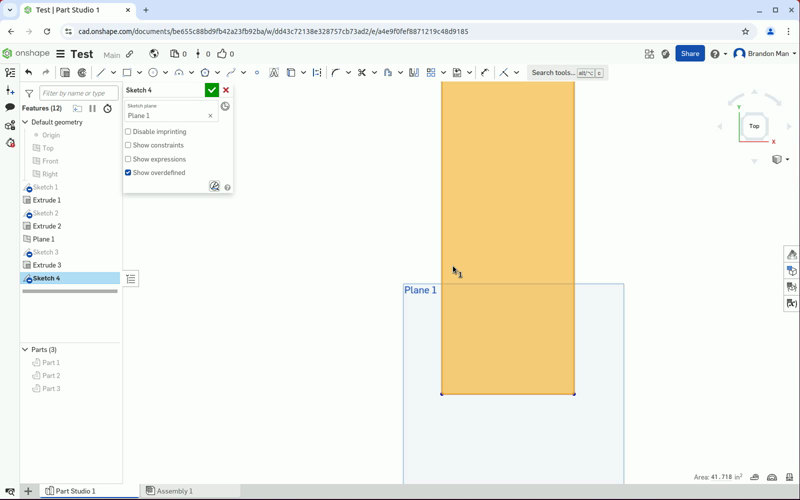
scroll(-6)
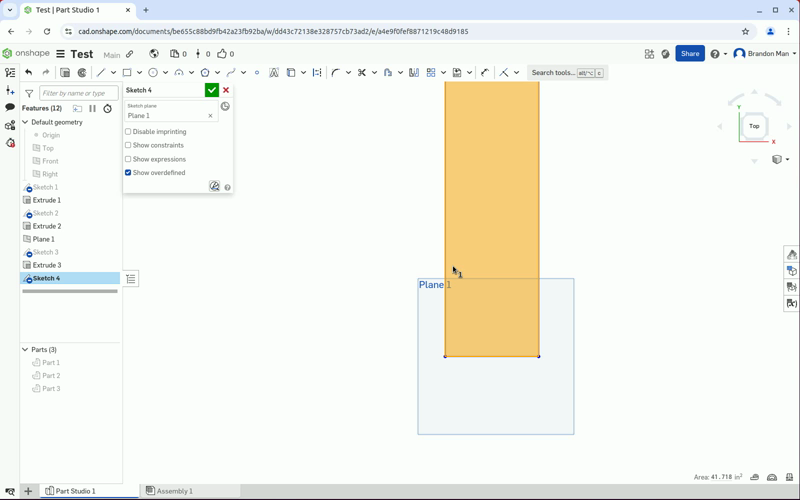
scroll(-6)
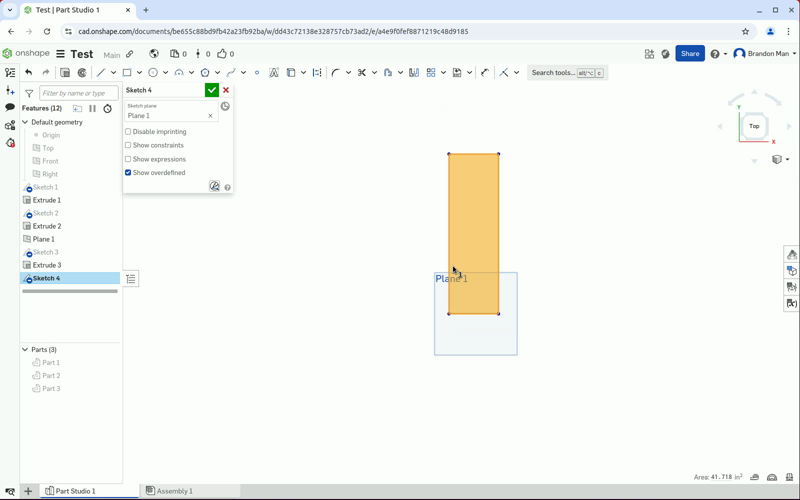
scroll(-6)
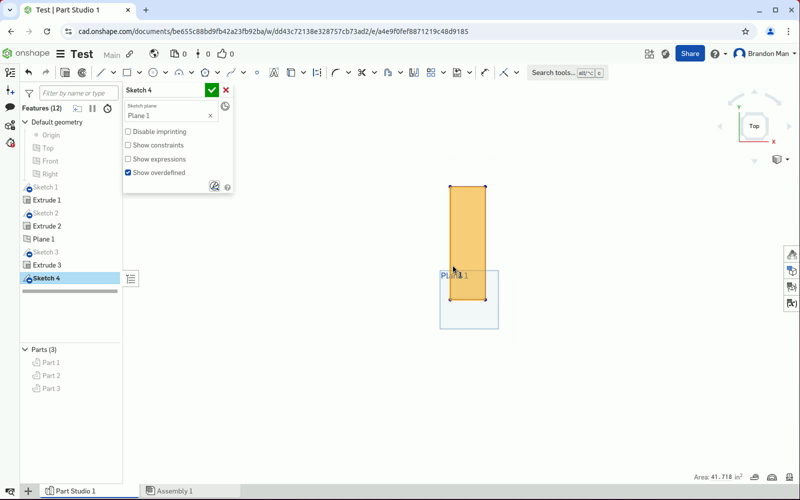
scroll(-6)
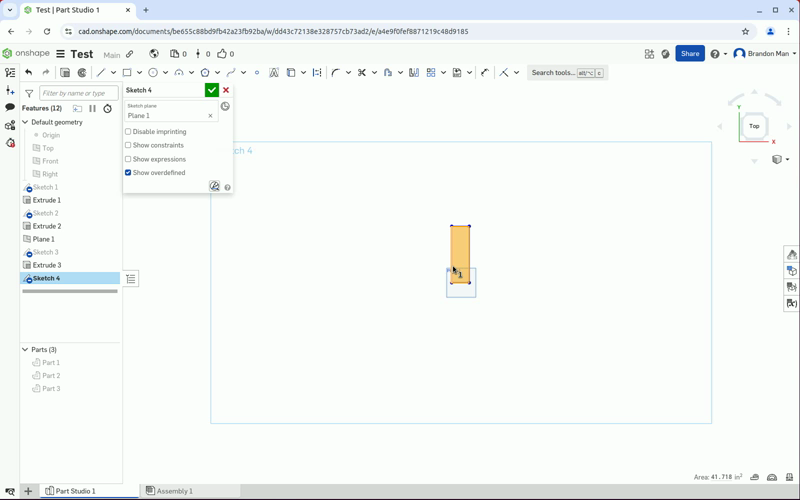
mouse_move(73, 352)
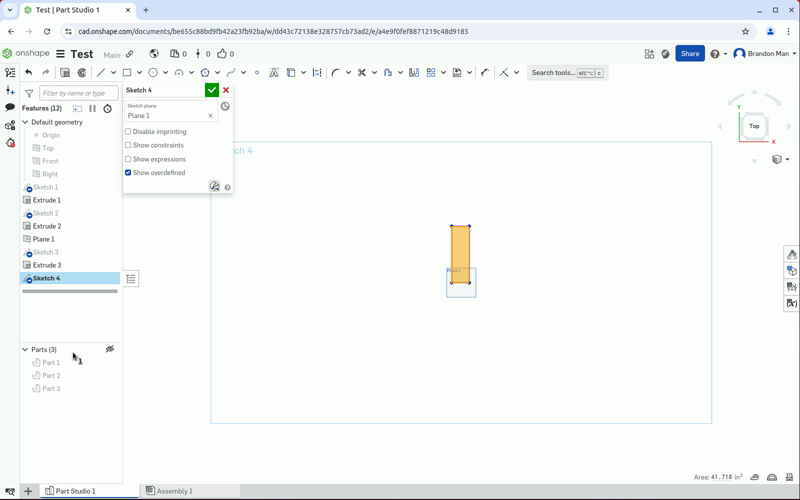
key(shift+y)
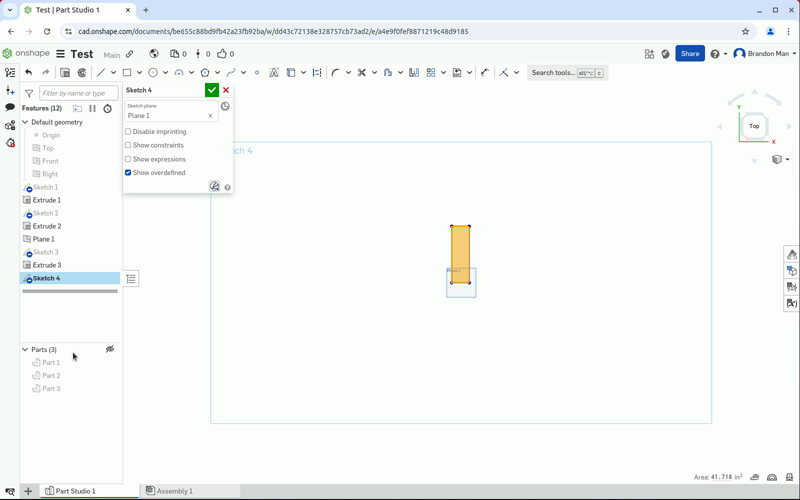
key(shift+e)
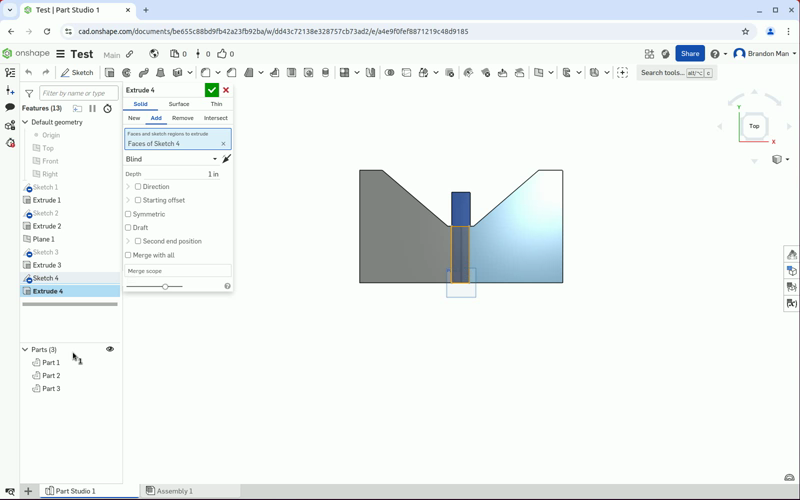
mouse_move(143, 106)
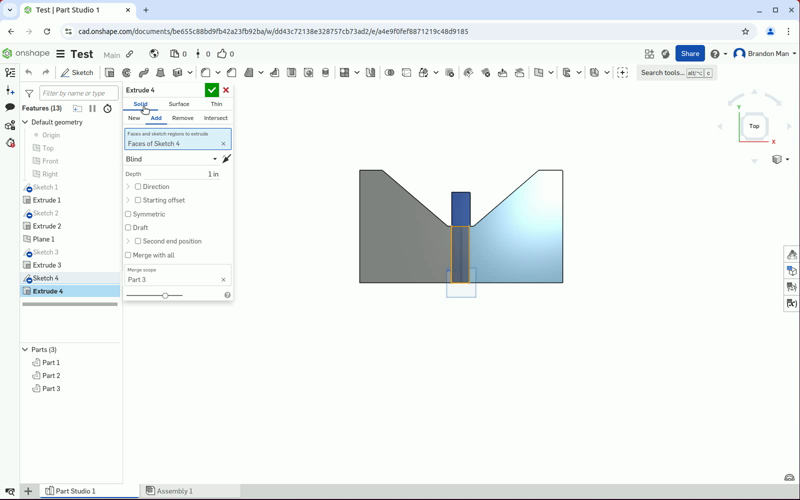
click(143, 106)
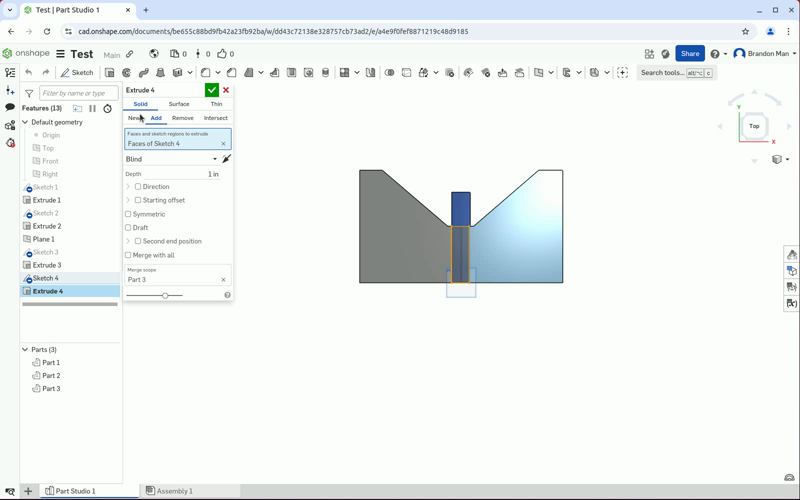
mouse_move(137, 120)
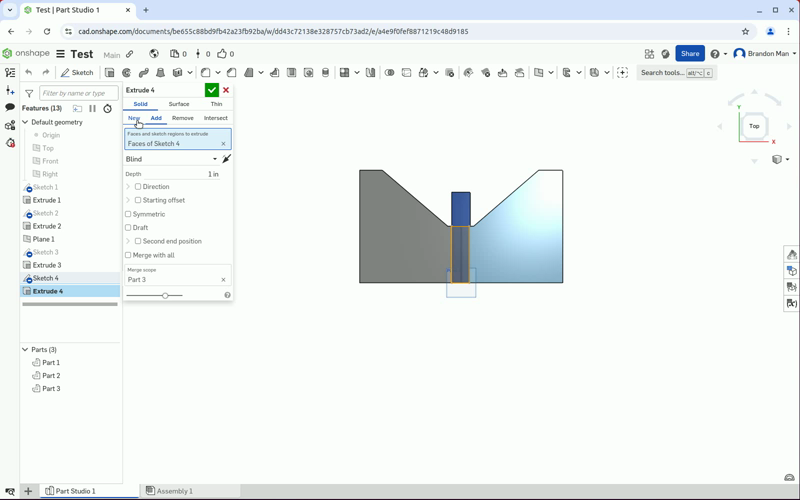
click(137, 120)
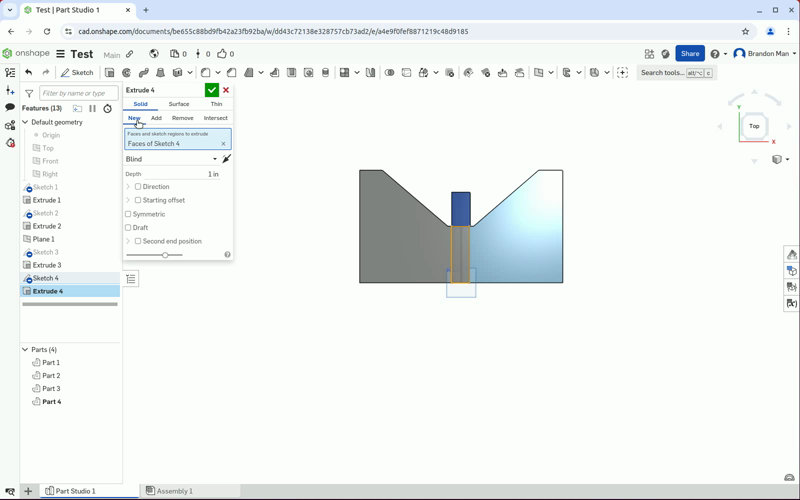
key(tab, 4)
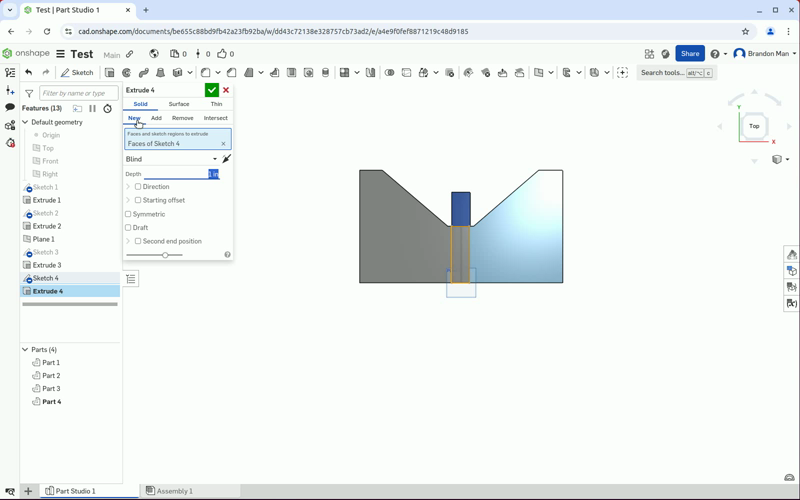
text(-3.611)
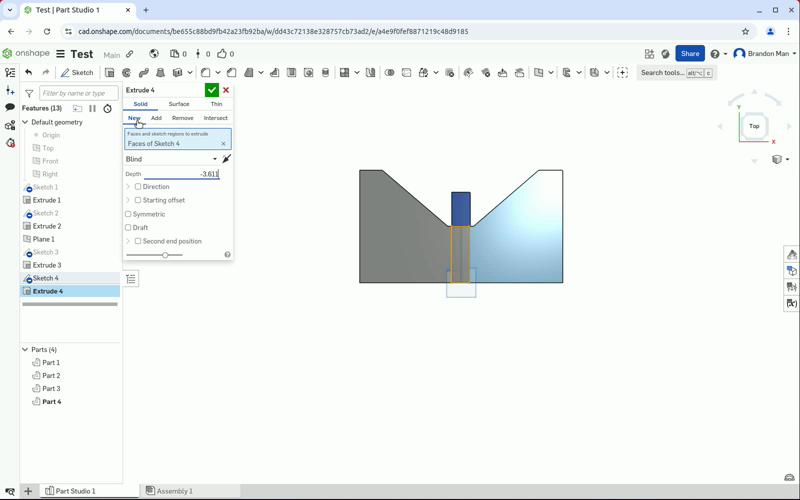
key(enter)
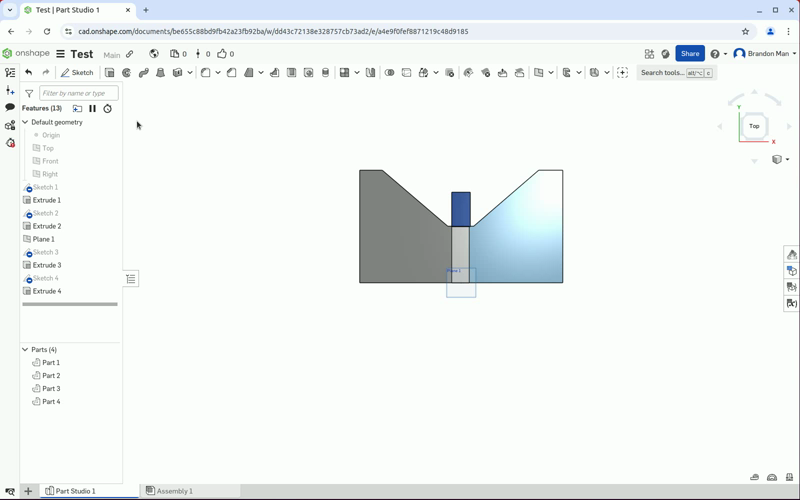
key(shift+h)
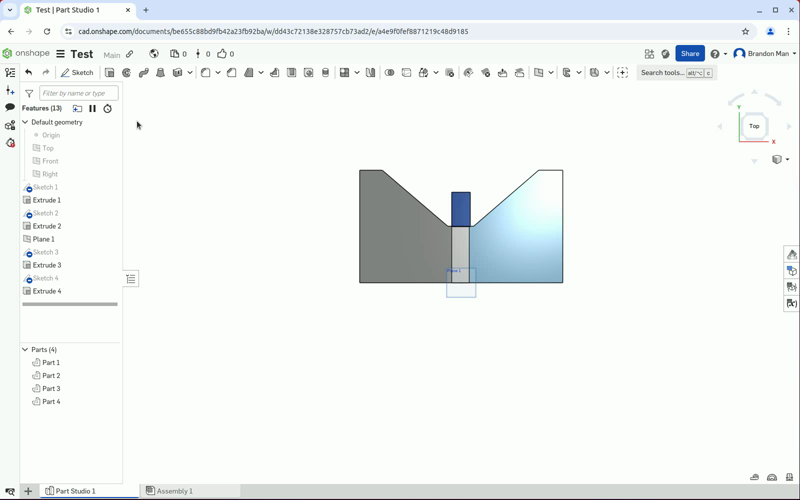
key(shift+h)
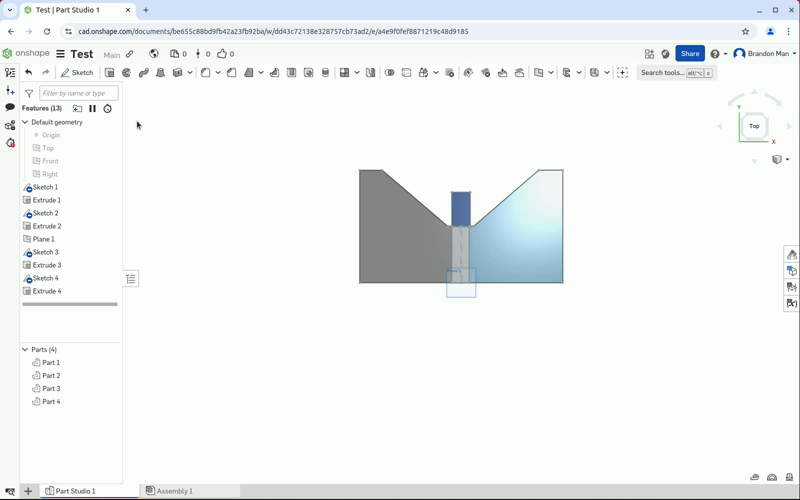
key(shift+7)
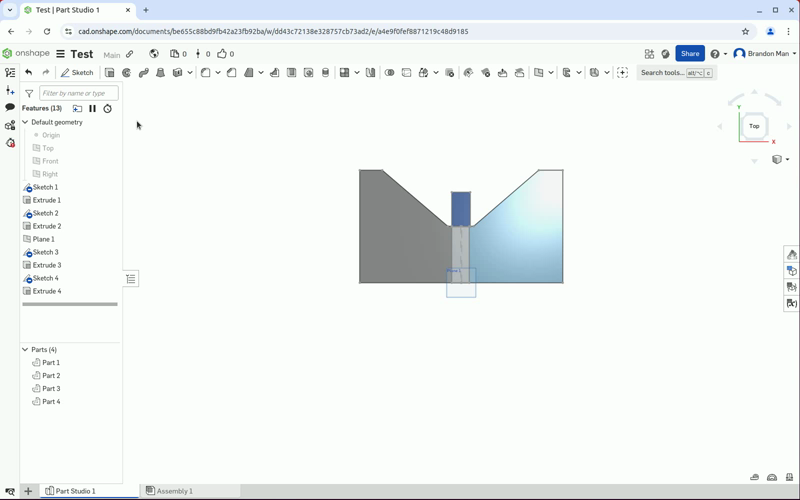
key(up, 3)
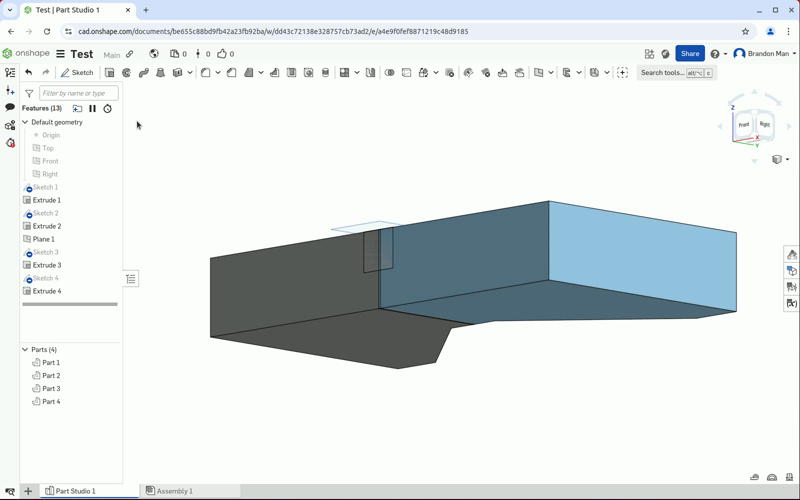
key(left, 3)
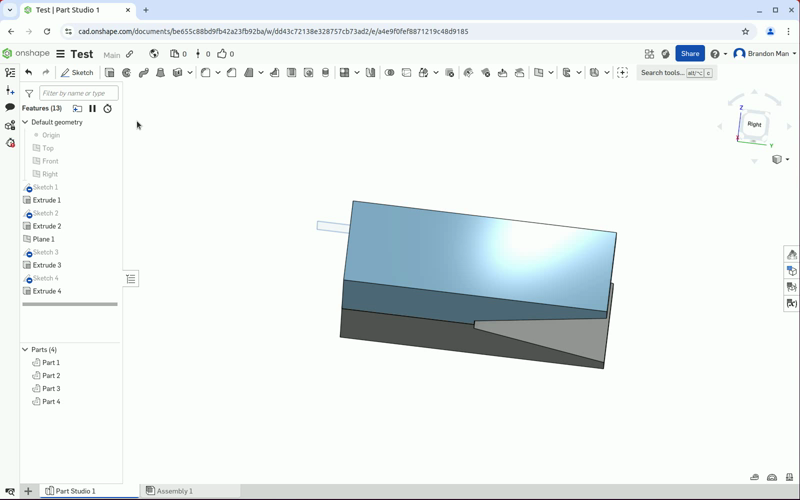
key(right, 3)
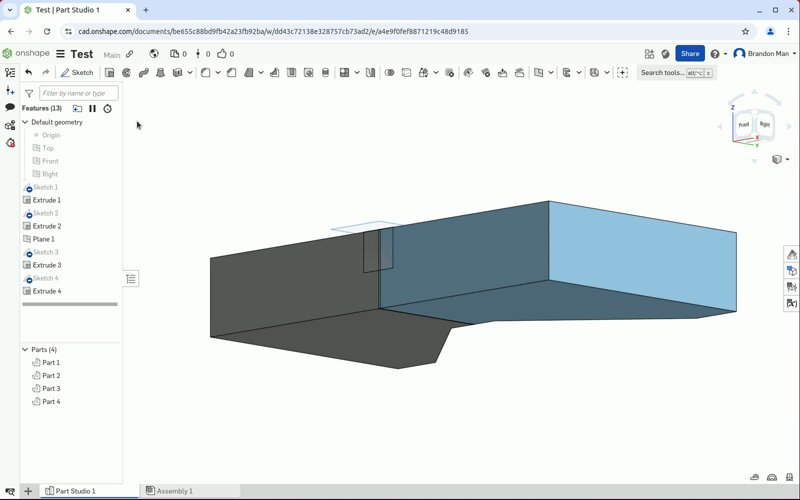
key(down, 3)
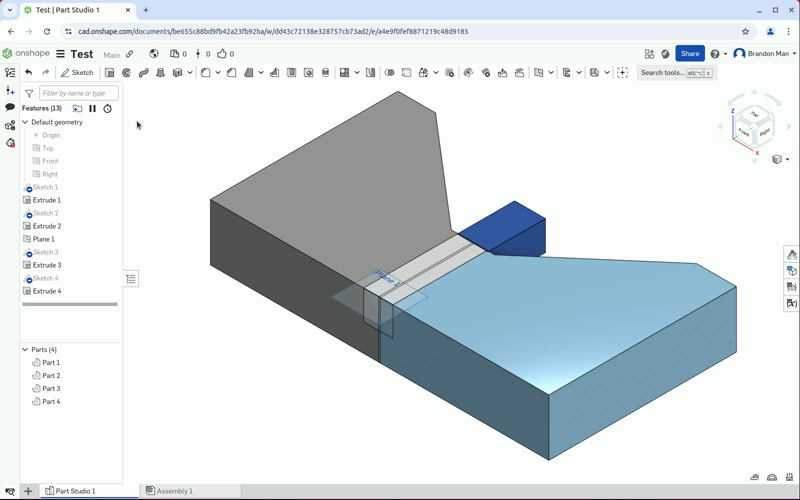
mouse_move(73, 189)
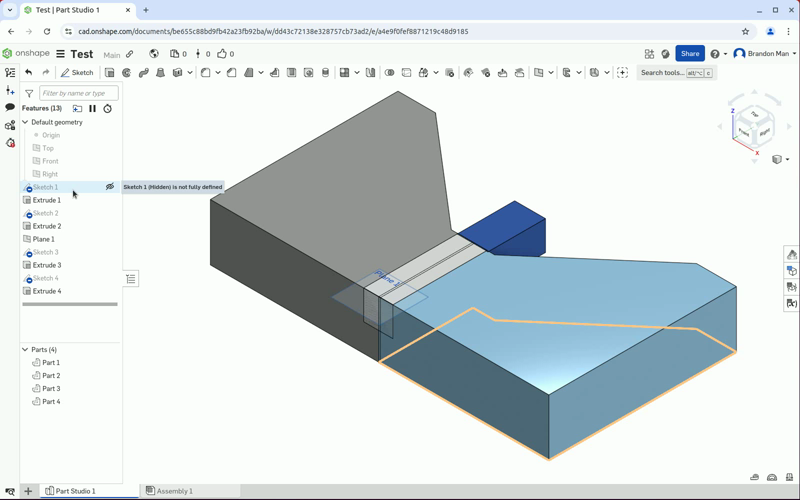
click(73, 189)